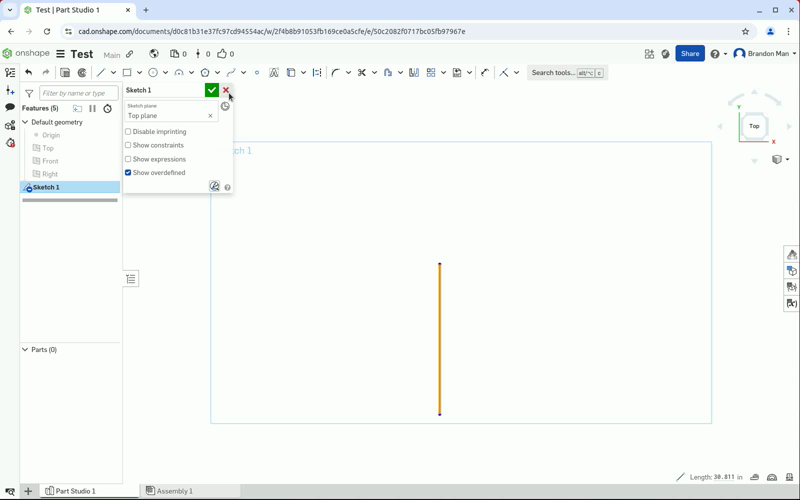
key(shift+h)
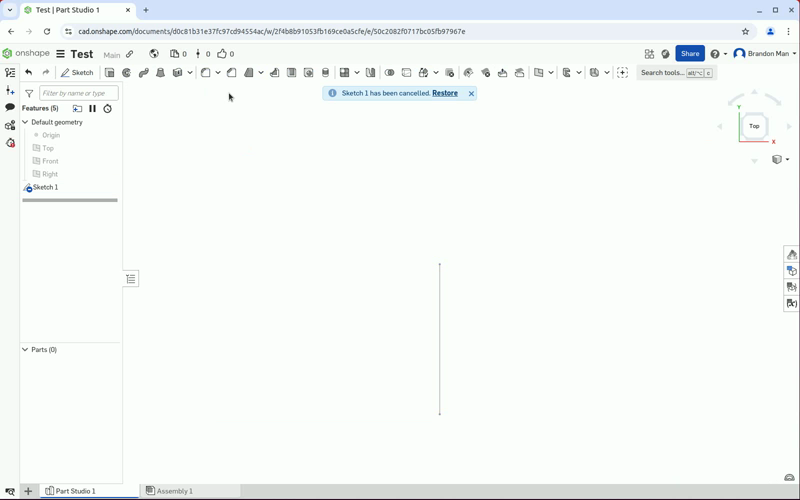
key(shift+s)
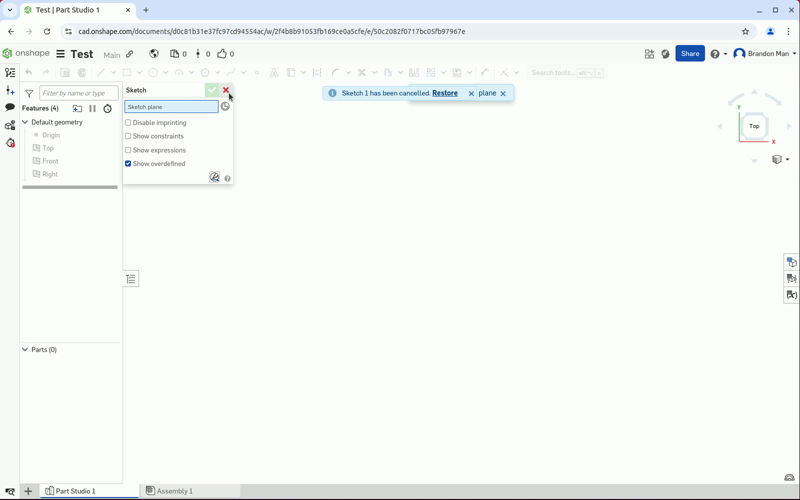
mouse_move(73, 150)
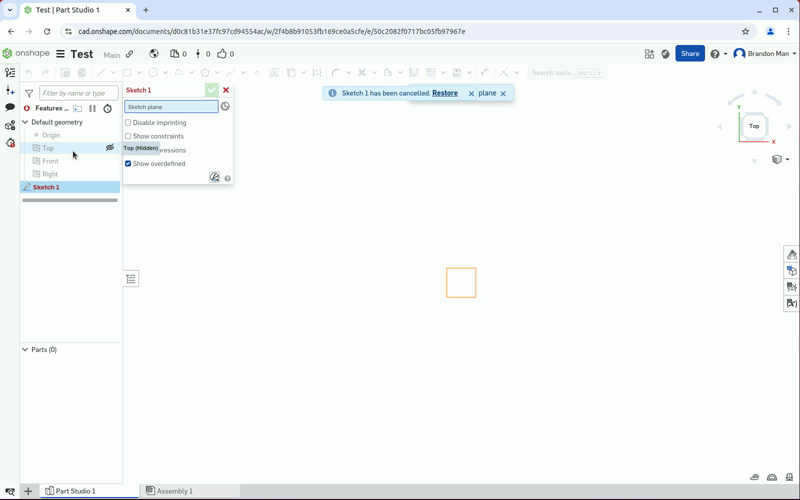
click(73, 150)
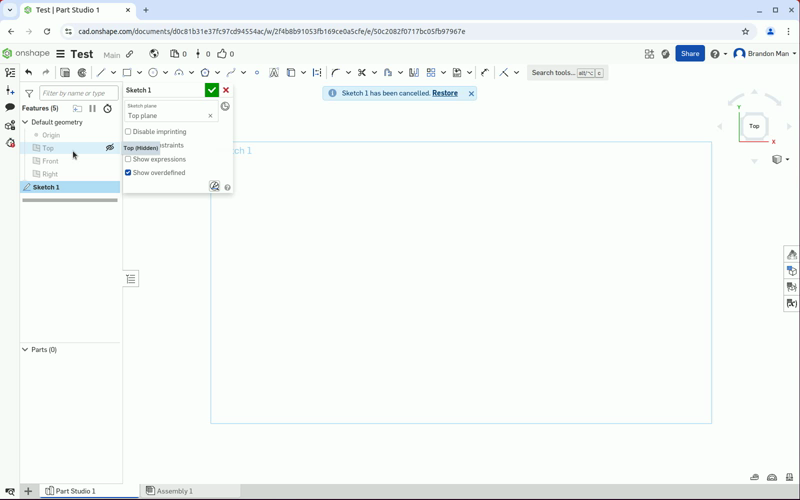
mouse_move(73, 352)
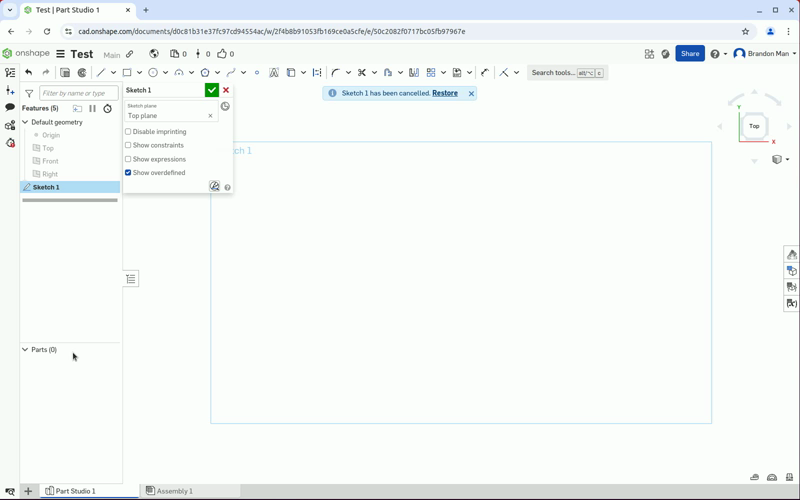
key(y)
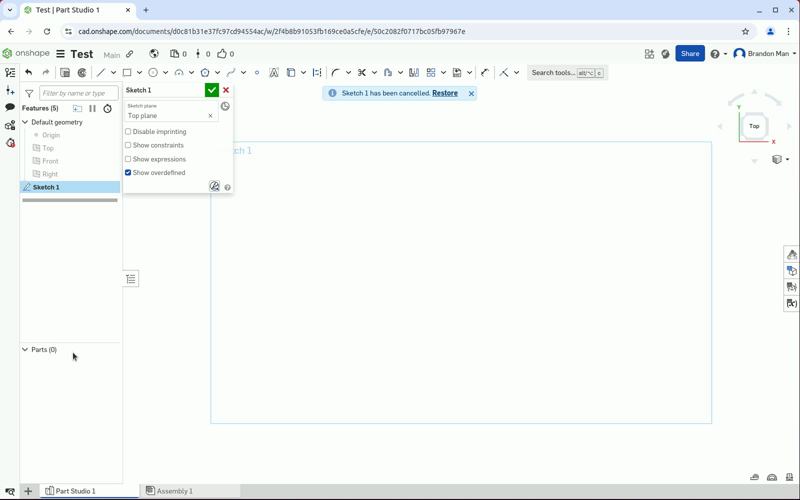
key(l)
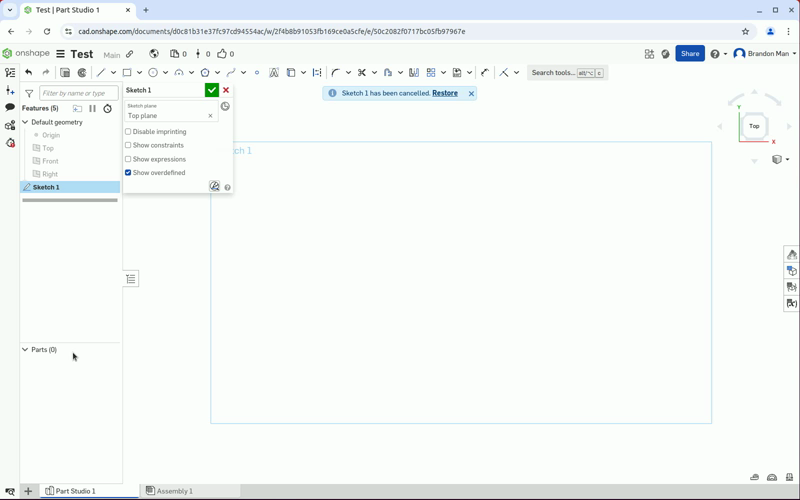
key_down(shift)
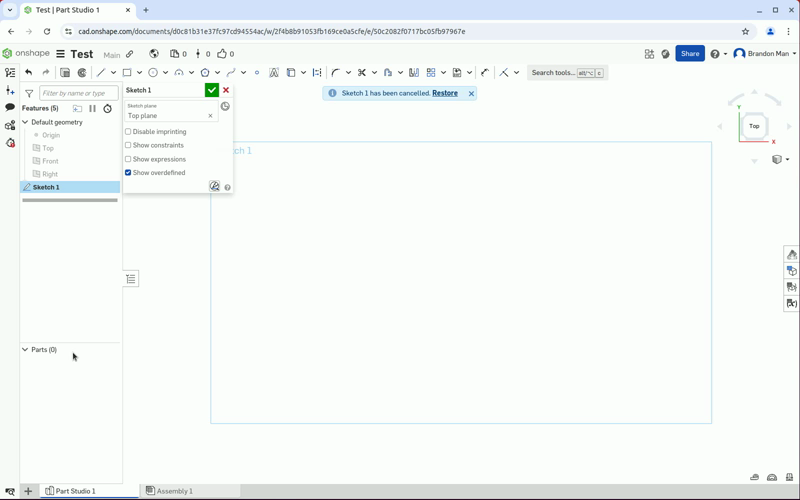
mouse_move(460, 367)
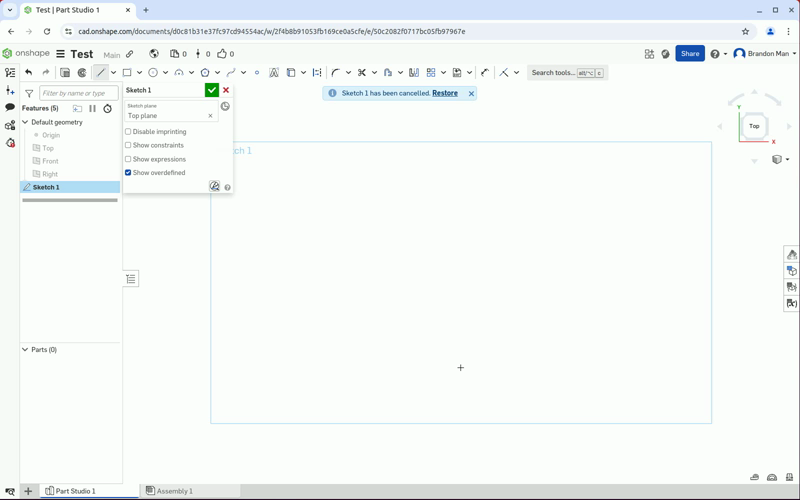
click(460, 367)
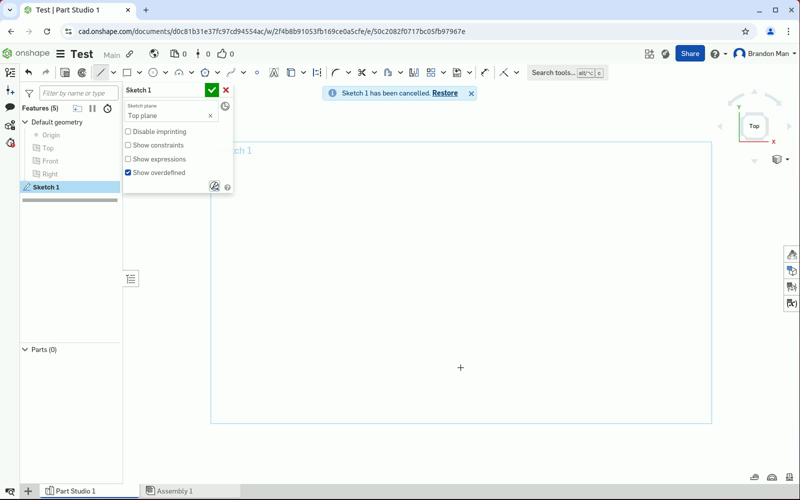
key_up(shift)
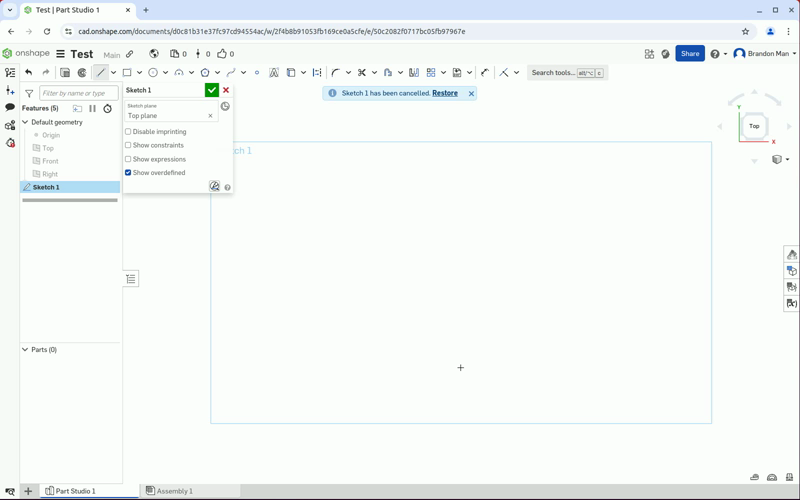
key_down(shift)
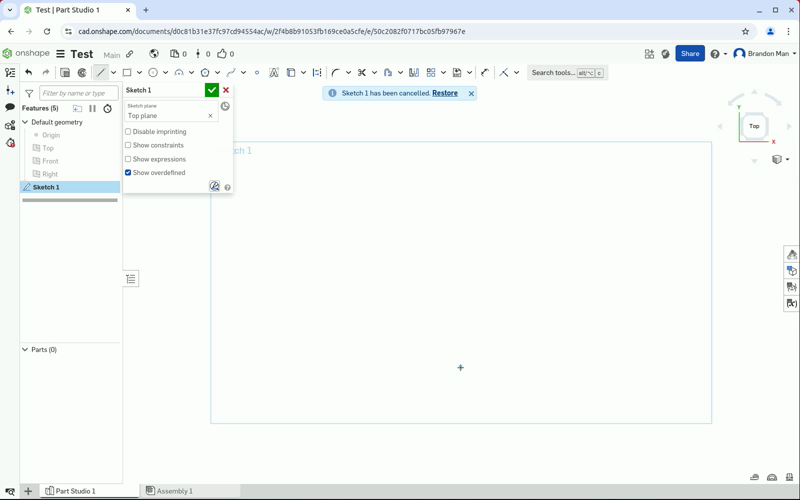
mouse_move(490, 367)
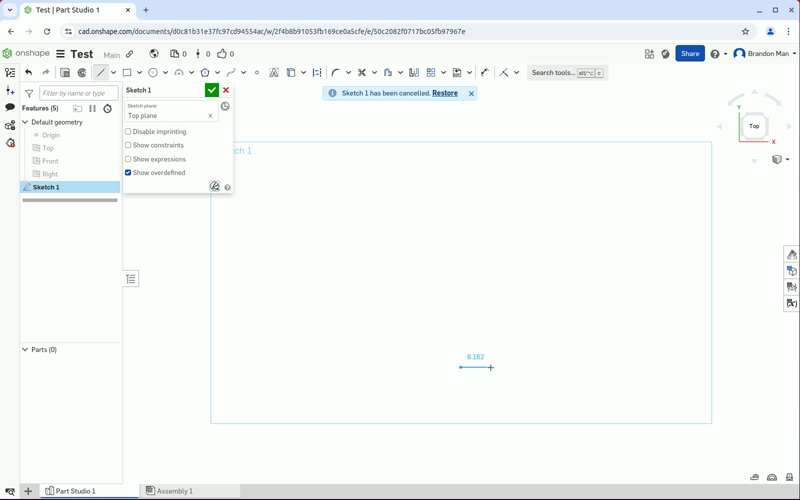
mouse_move(505, 367)
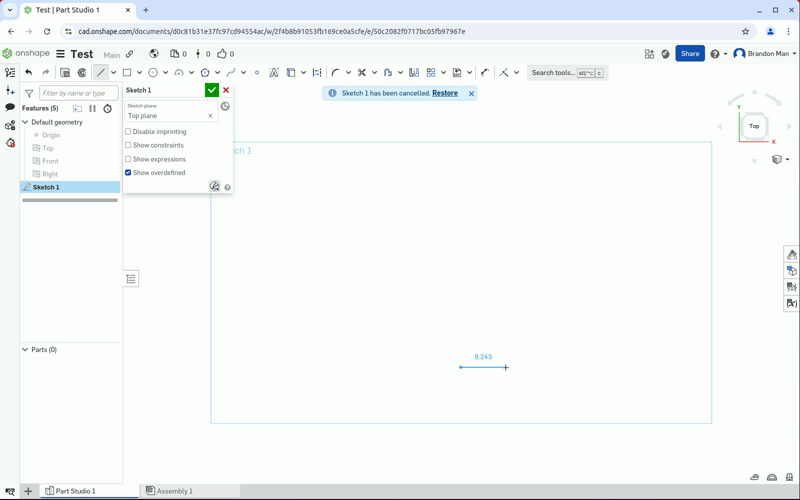
click(505, 367)
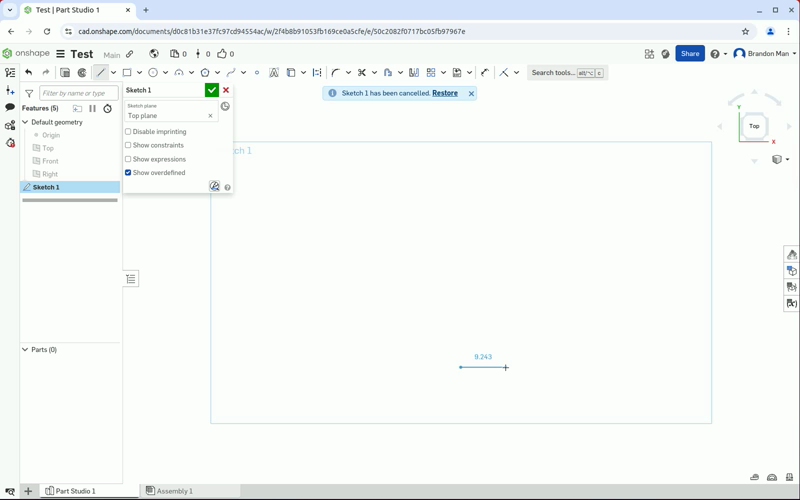
key_up(shift)
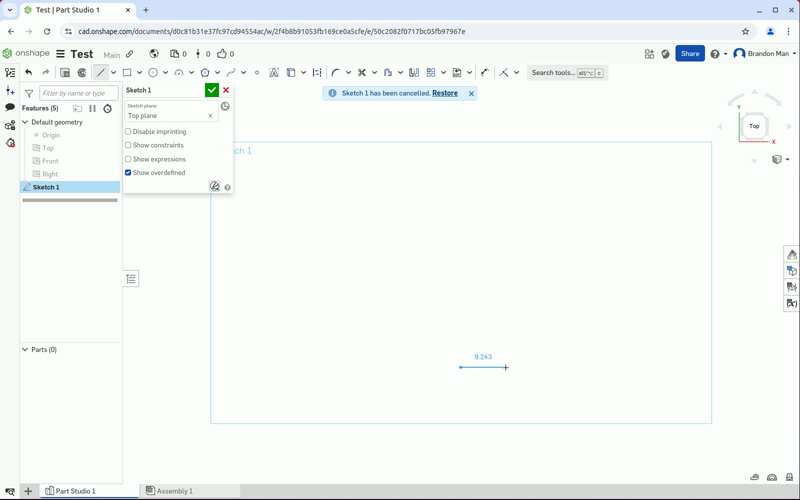
key_down(shift)
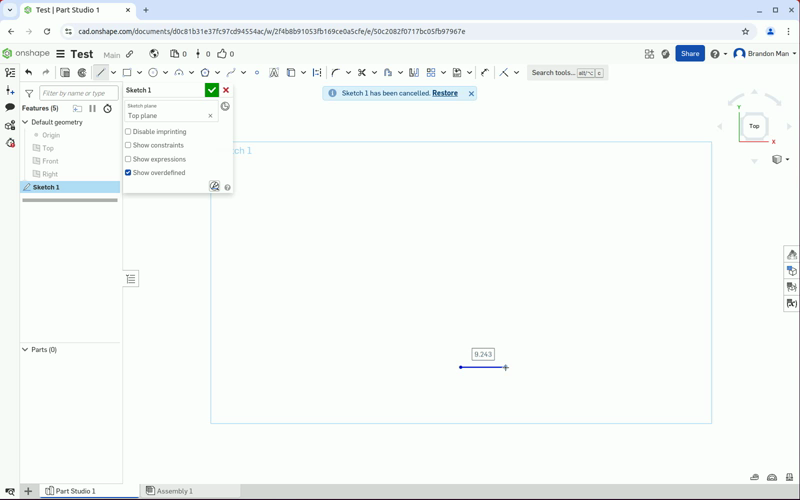
mouse_move(505, 282)
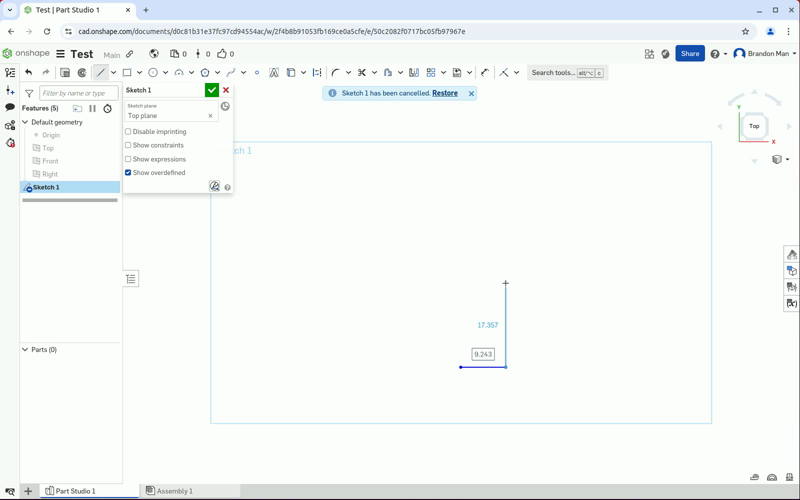
click(505, 282)
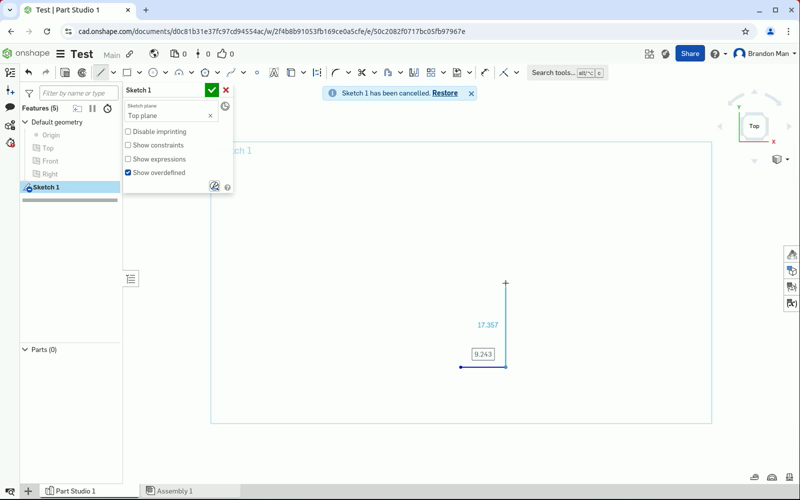
key_up(shift)
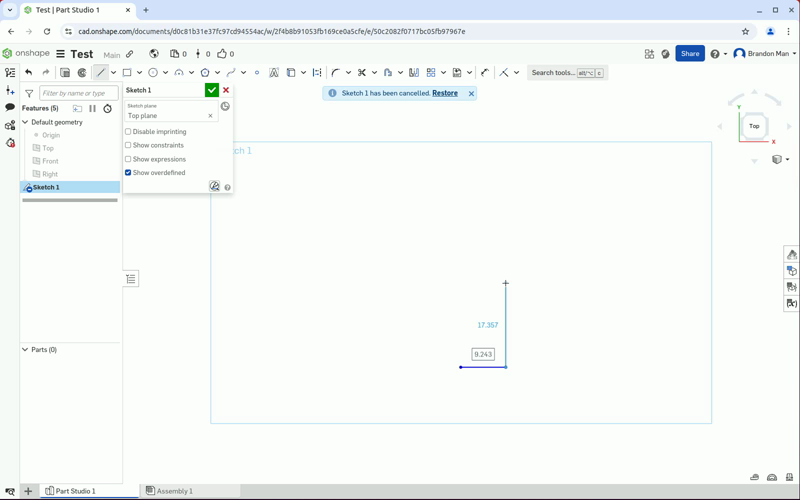
key_down(shift)
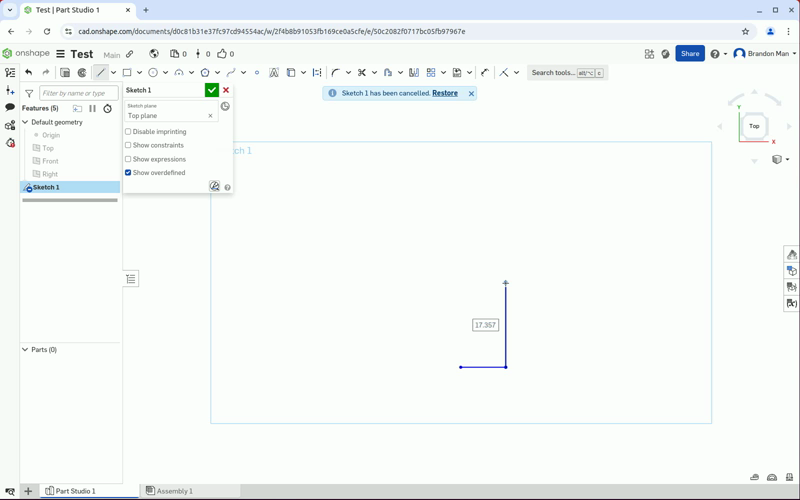
mouse_move(535, 282)
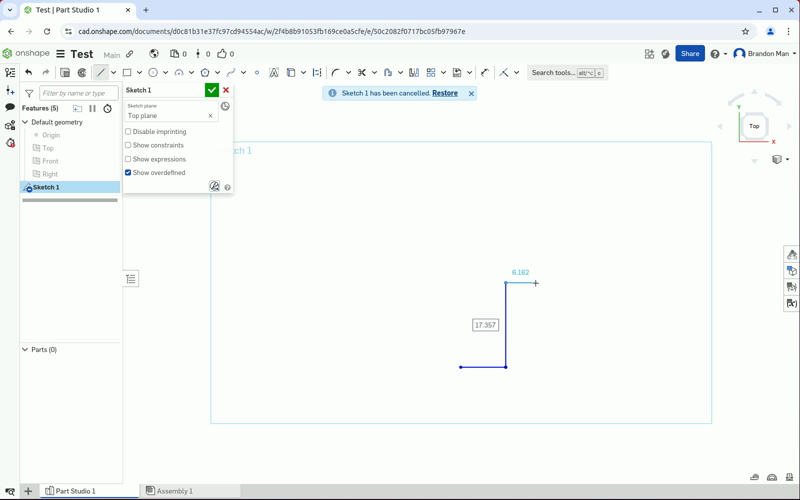
mouse_move(460, 282)
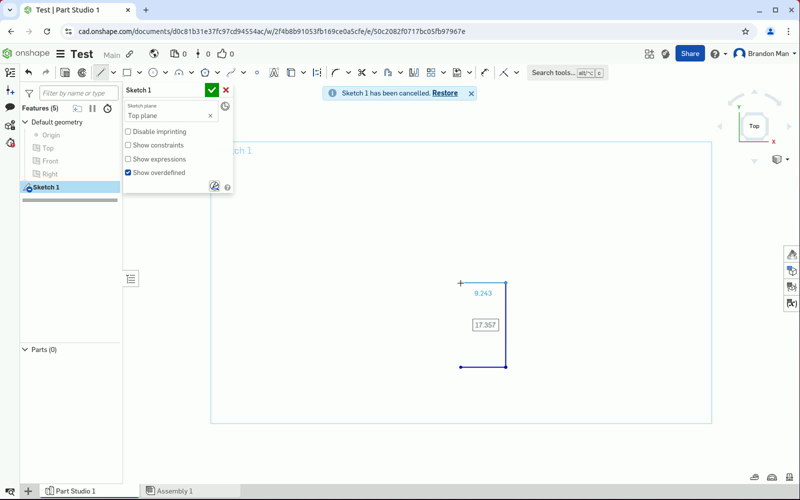
click(460, 282)
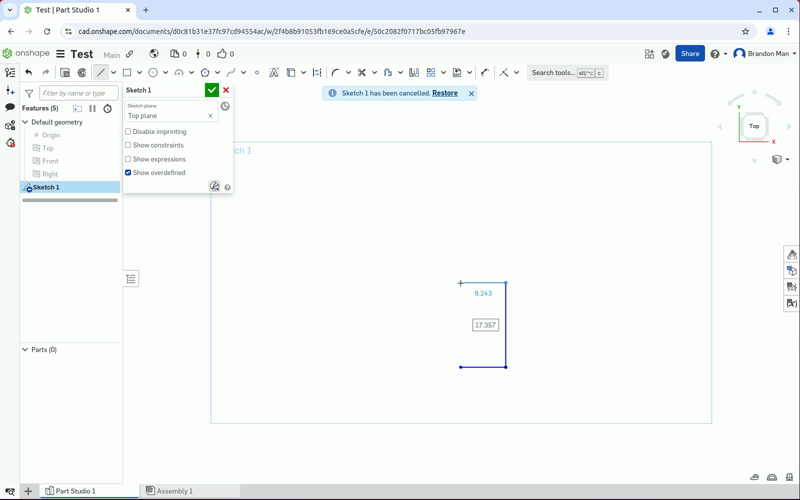
key_up(shift)
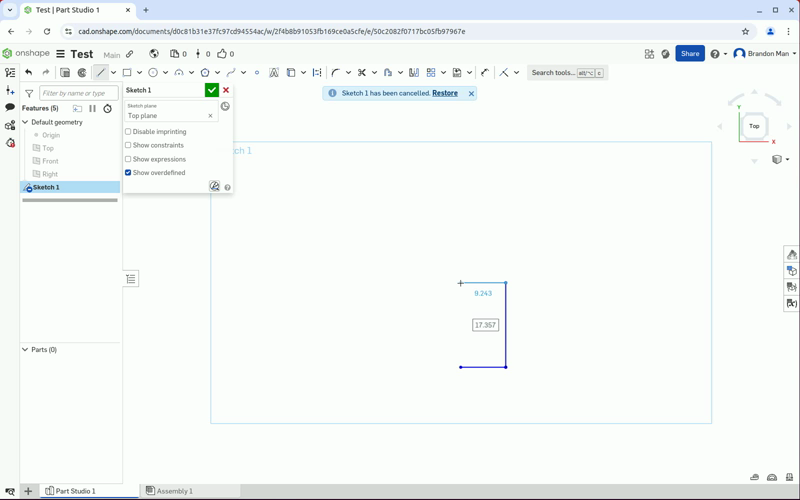
key_down(shift)
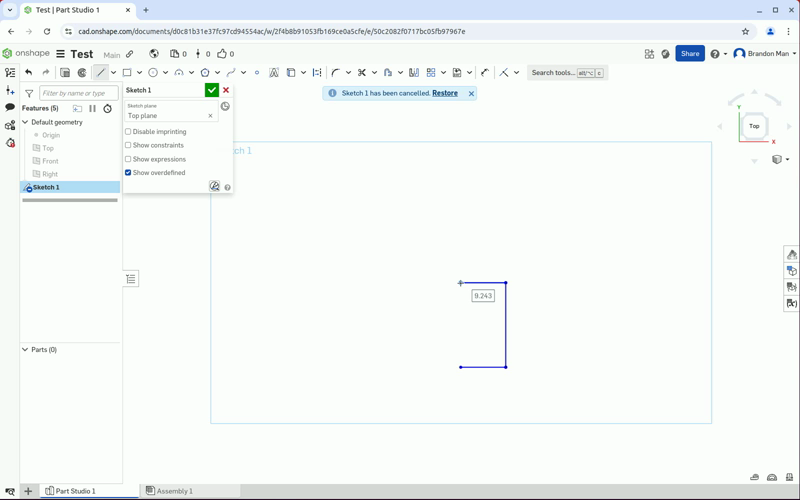
mouse_move(460, 367)
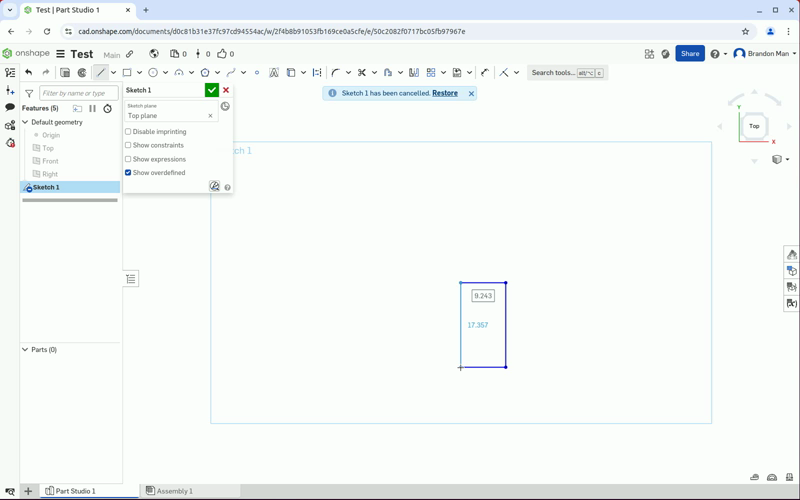
key_up(shift)
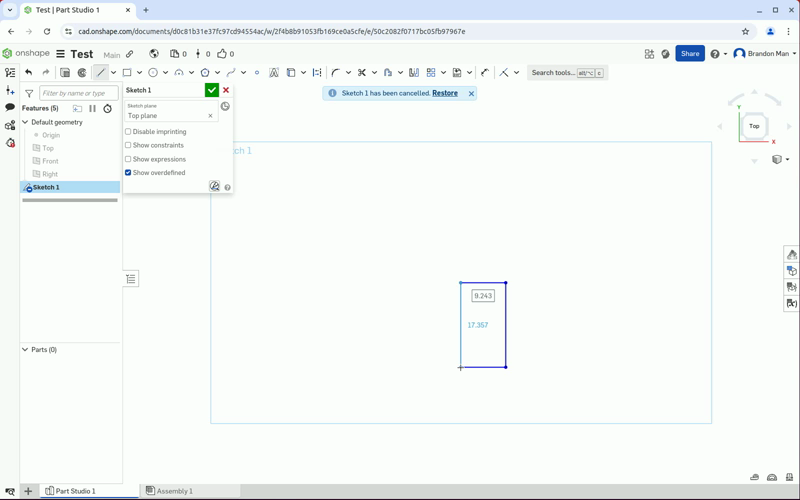
click(460, 367)
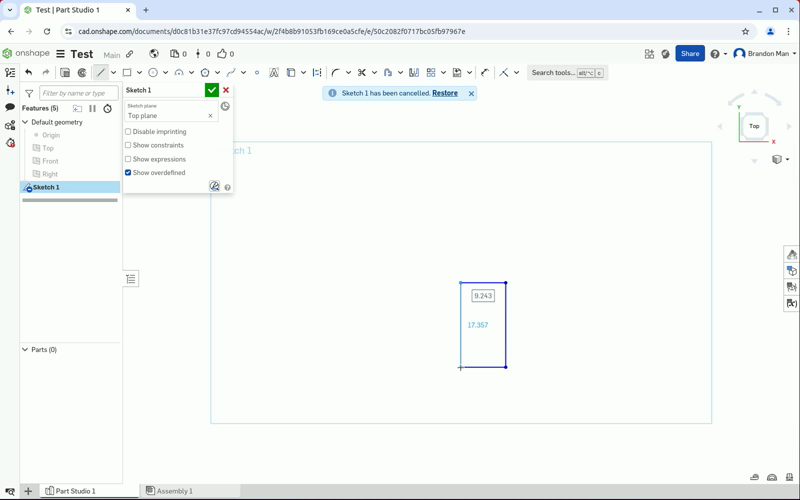
key(esc)
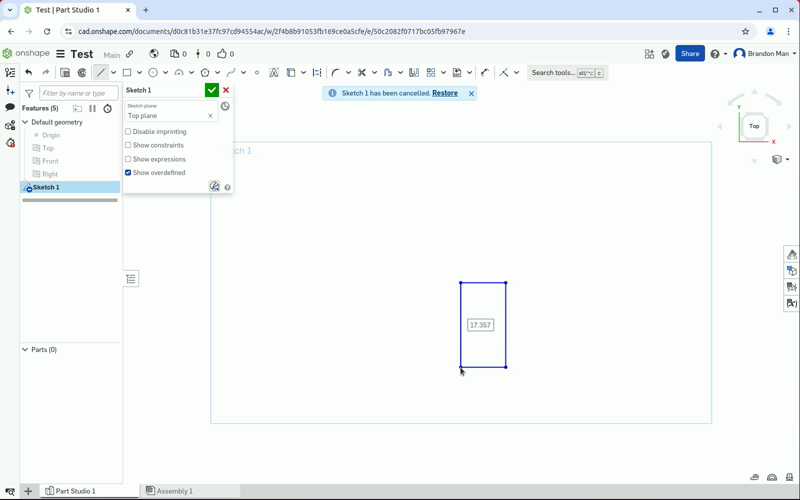
key(c)
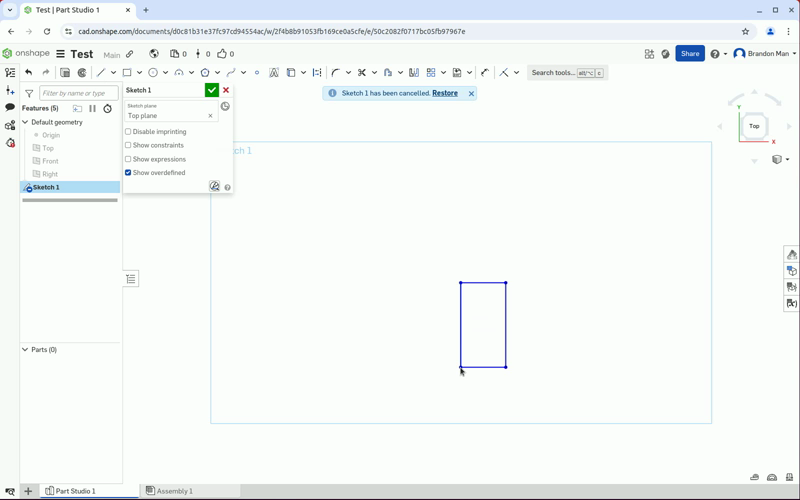
key_down(shift)
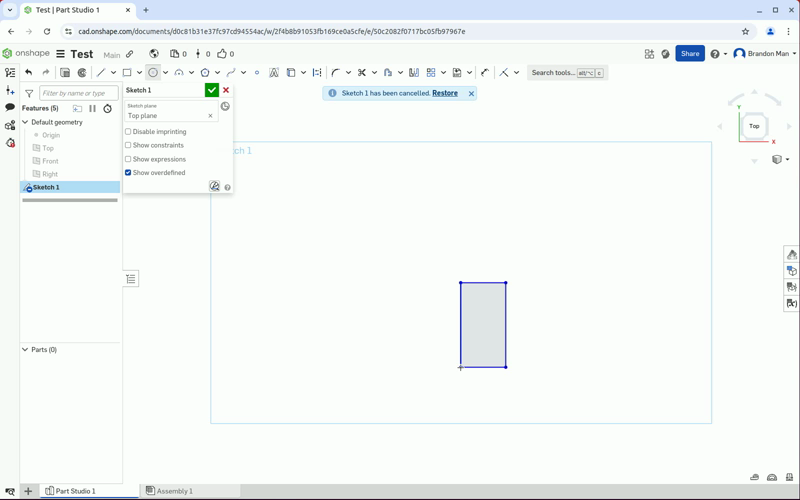
mouse_move(483, 294)
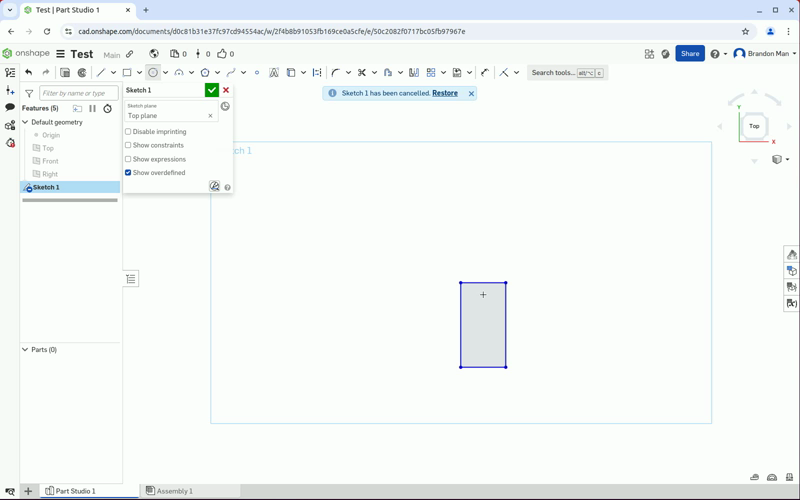
click(483, 294)
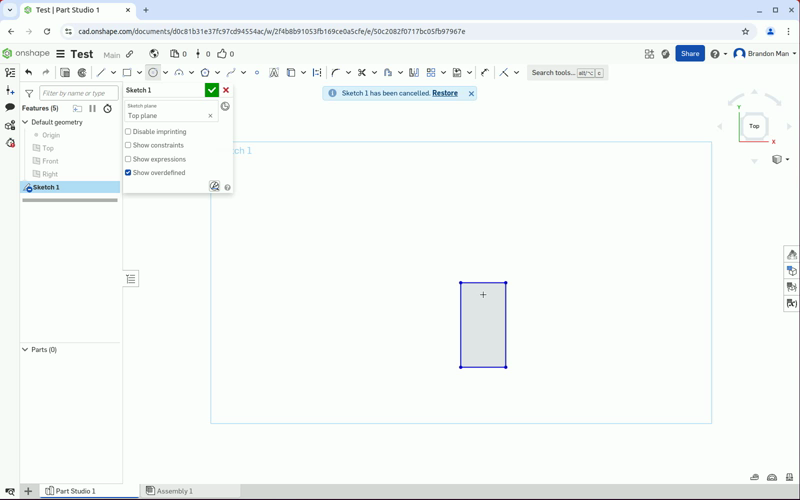
key_up(shift)
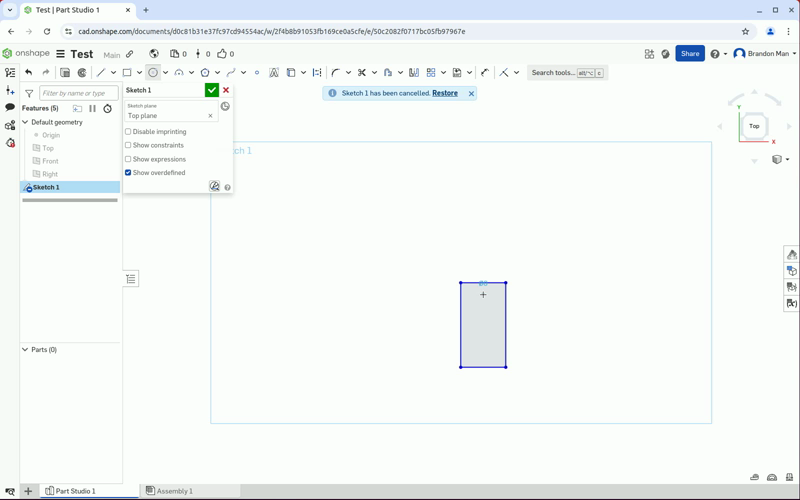
mouse_move(492, 294)
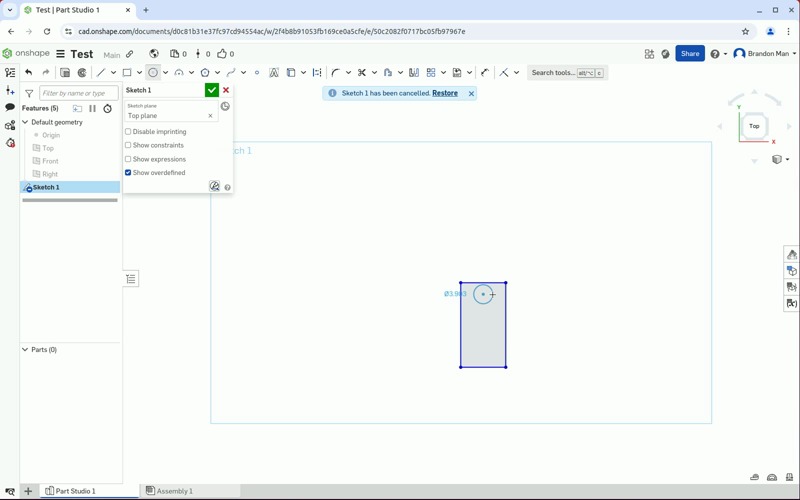
click(492, 294)
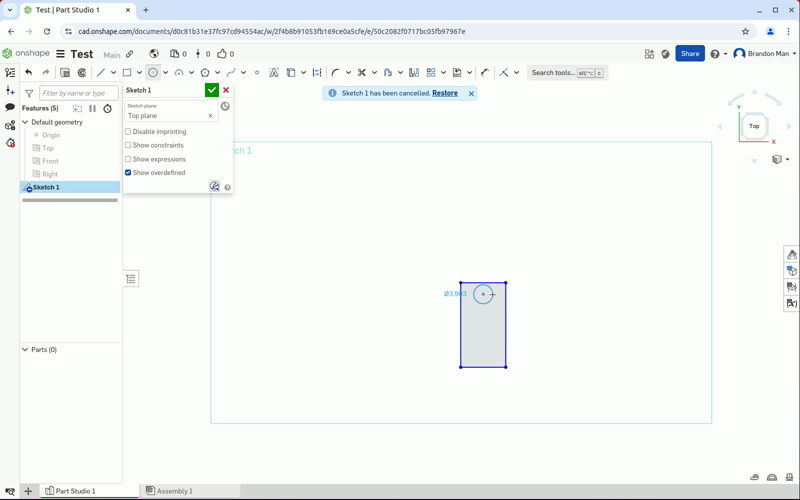
key(esc)
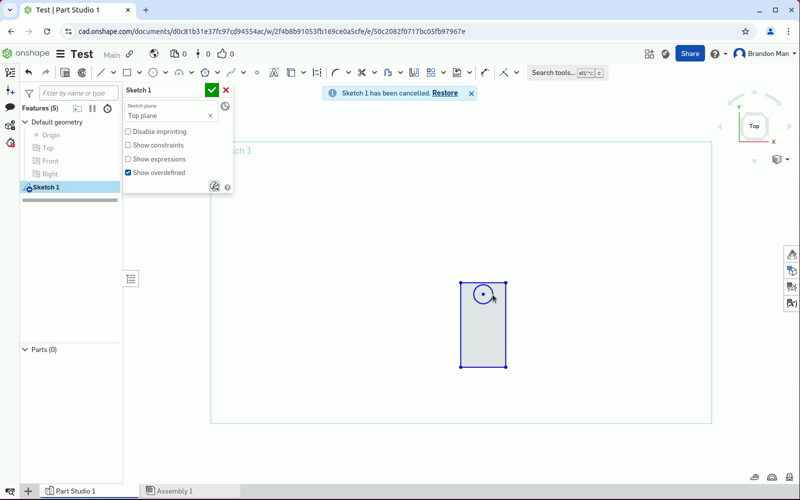
mouse_move(475, 352)
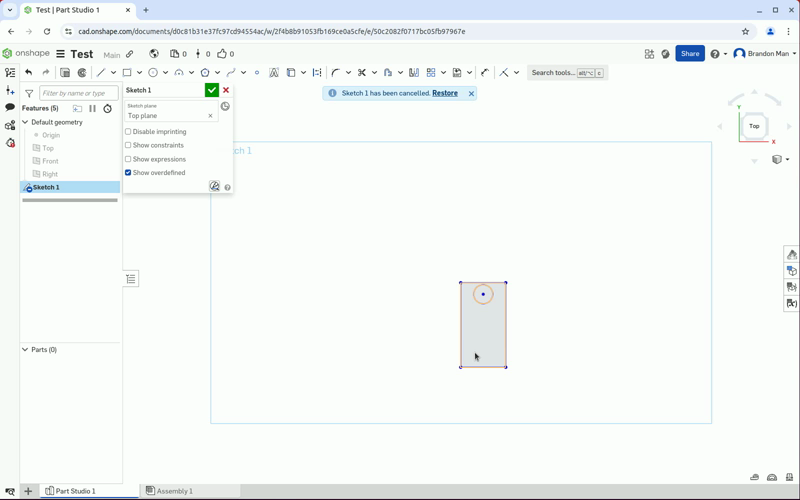
click(475, 352)
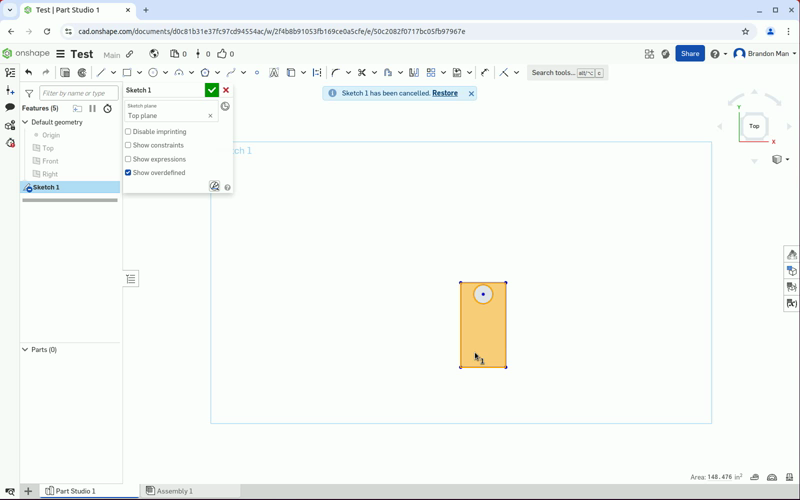
mouse_move(73, 352)
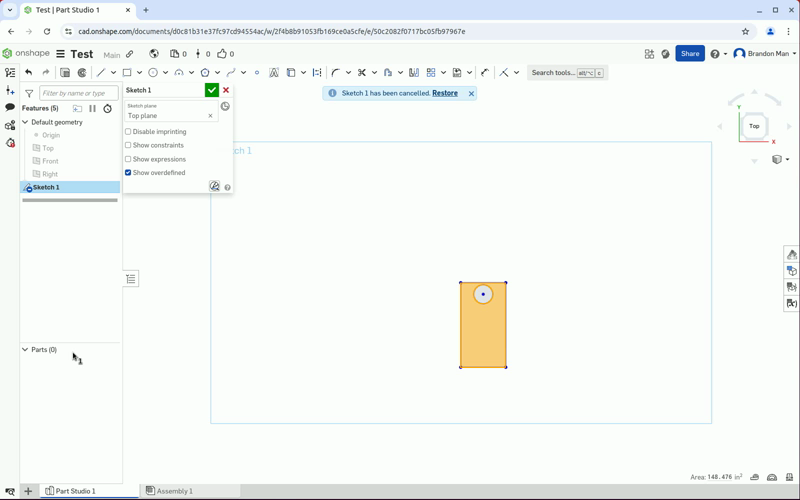
key(shift+y)
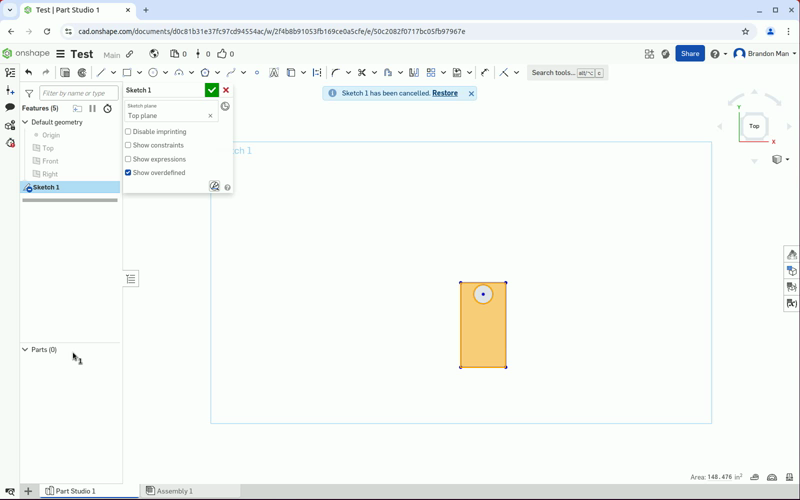
key(shift+e)
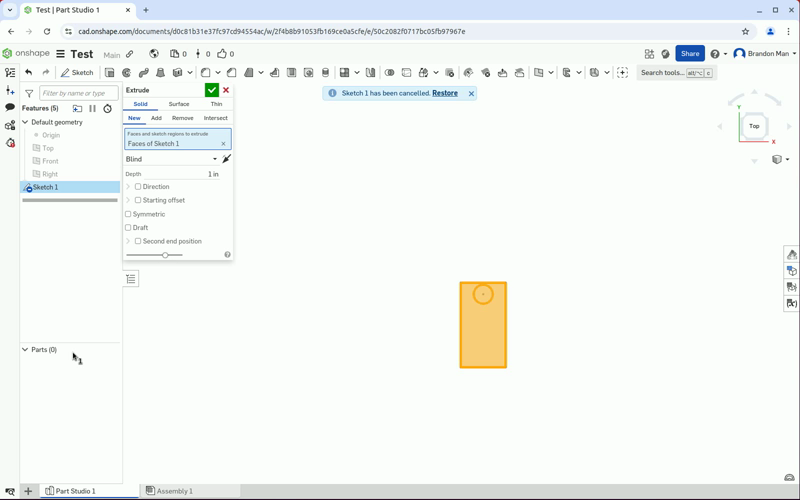
mouse_move(143, 106)
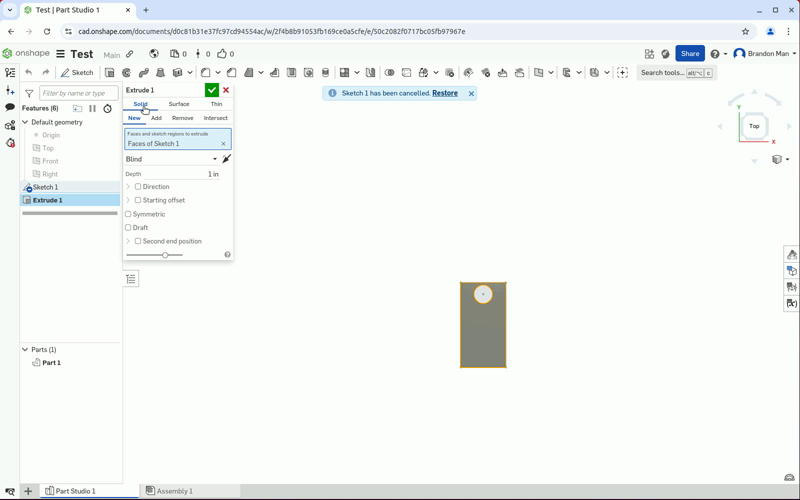
click(143, 106)
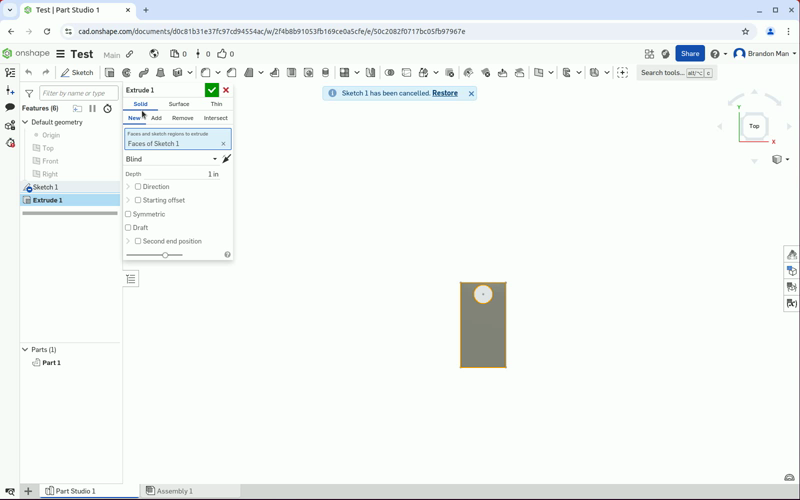
mouse_move(137, 120)
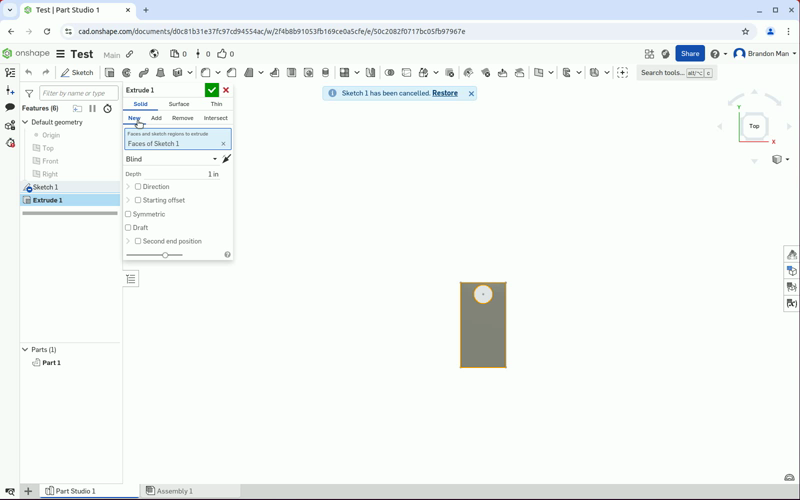
click(137, 120)
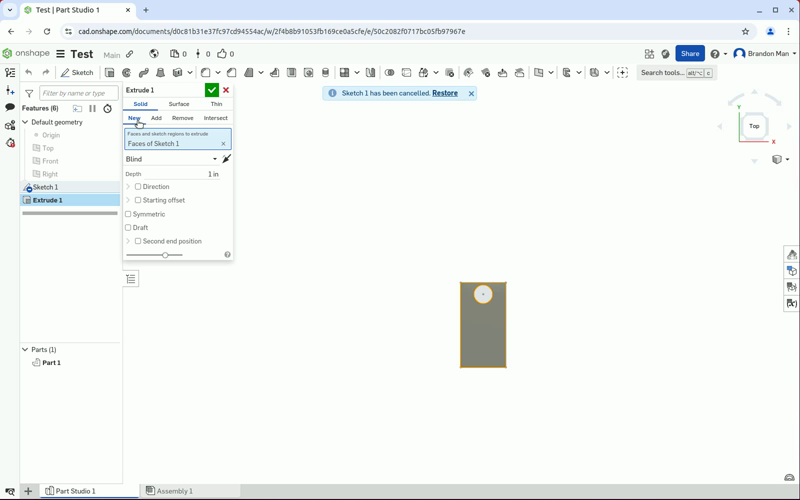
key(tab, 4)
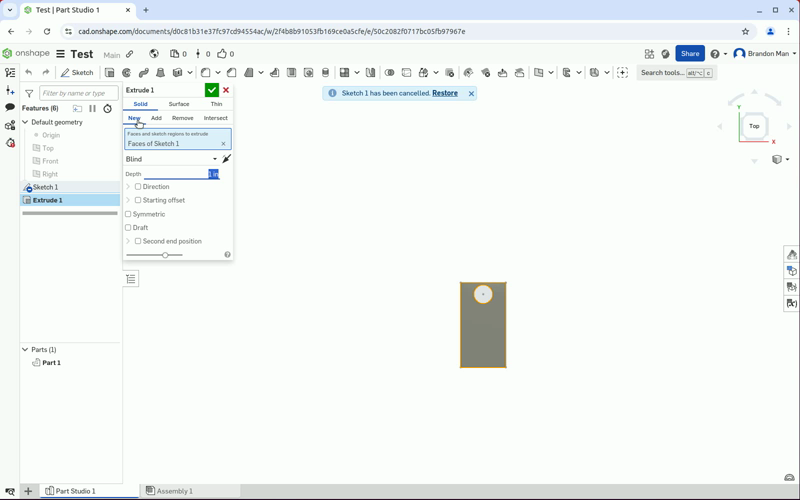
text(3.129)
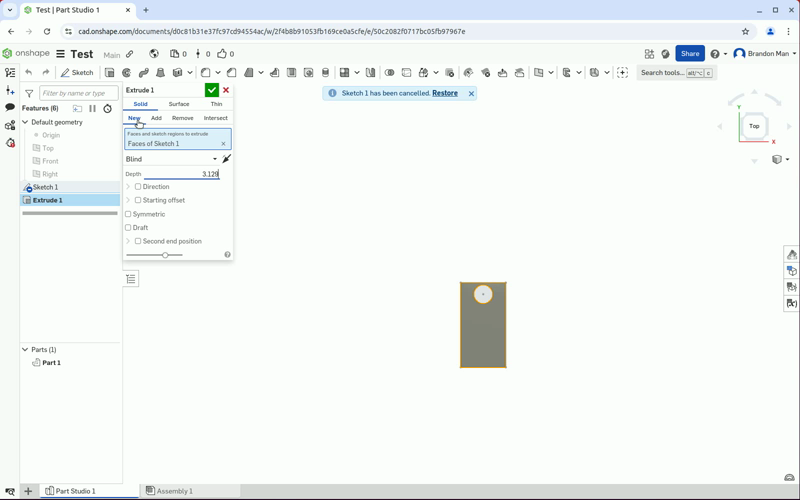
key(enter)
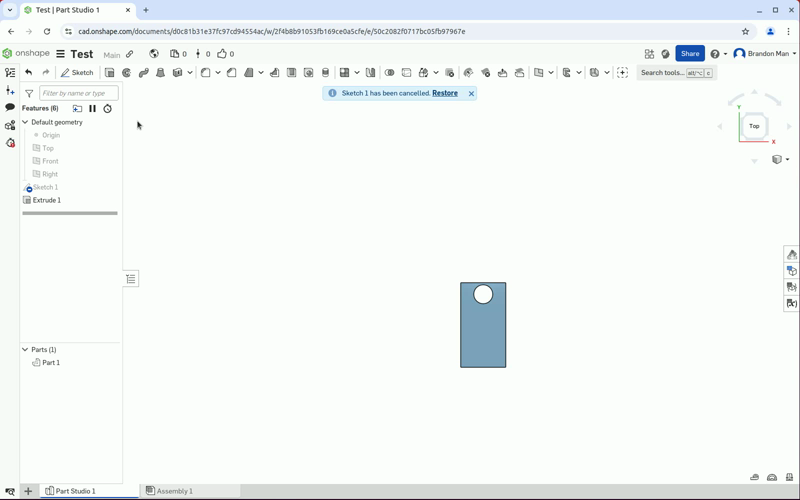
key(shift+h)
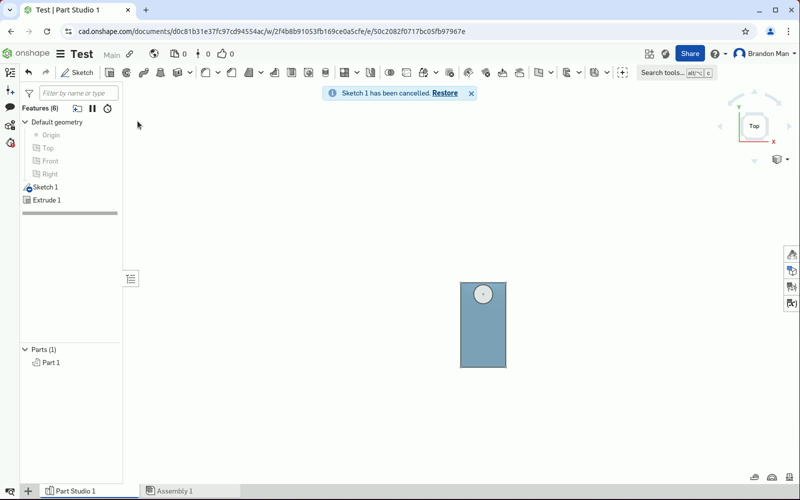
key(shift+h)
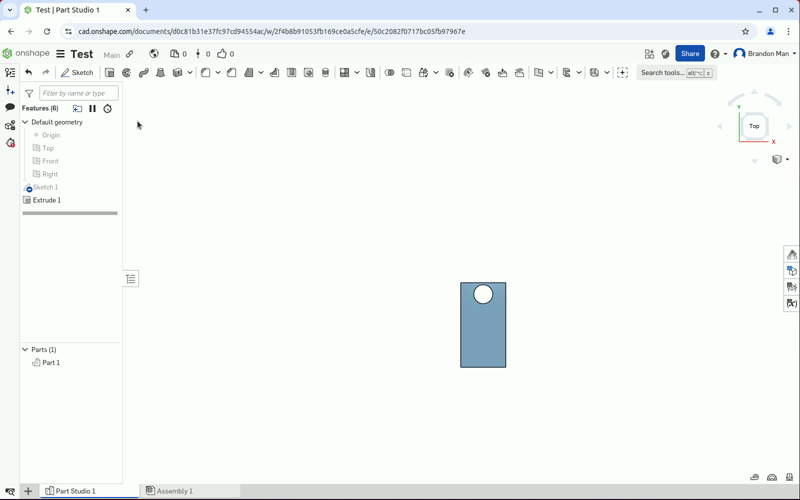
mouse_move(73, 189)
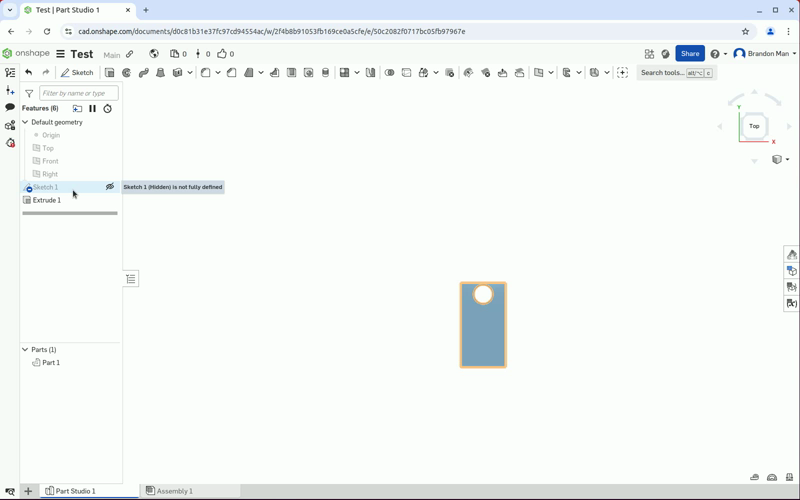
click(73, 189)
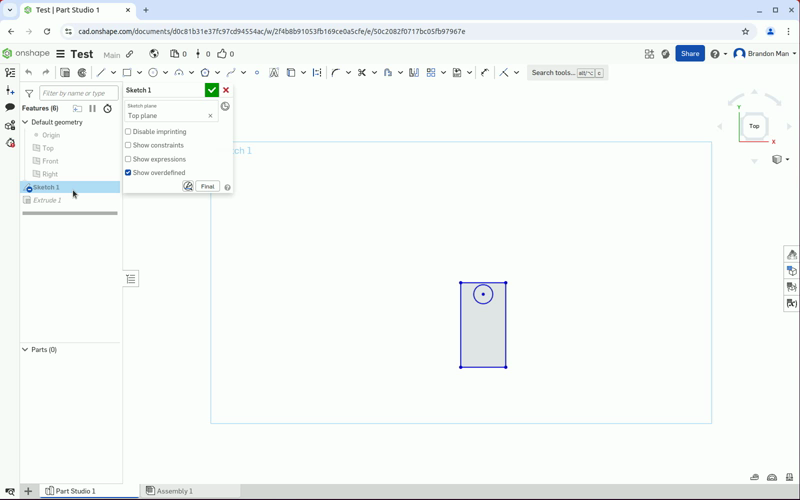
mouse_move(229, 92)
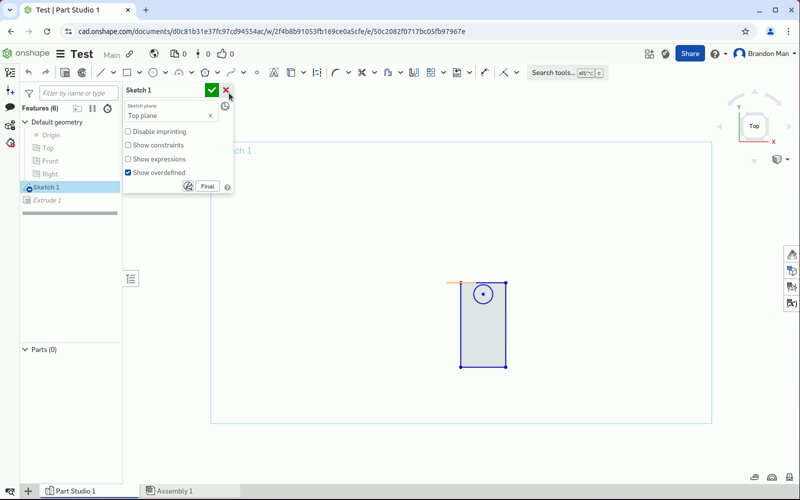
click(229, 92)
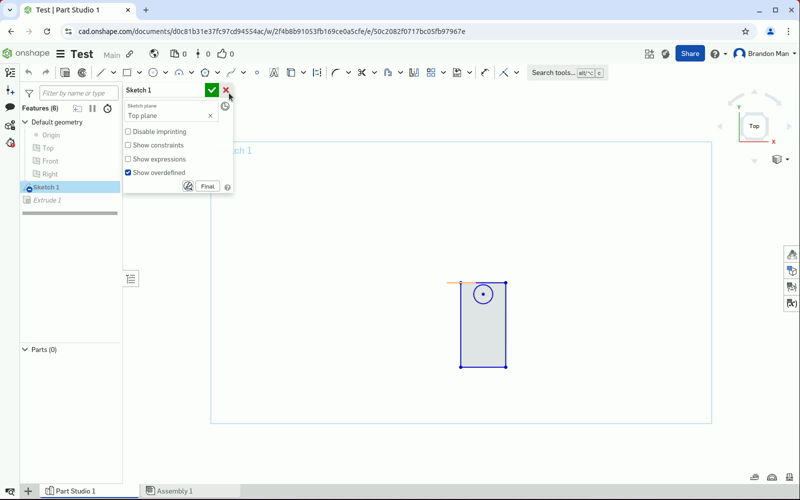
key(shift+s)
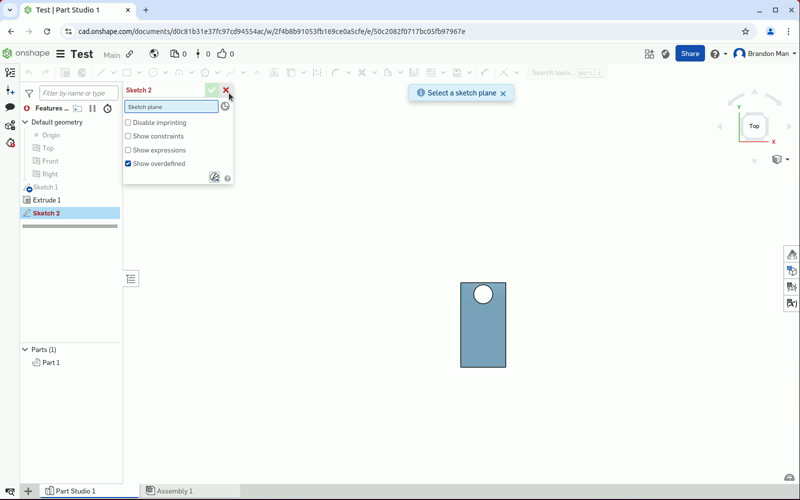
mouse_move(73, 150)
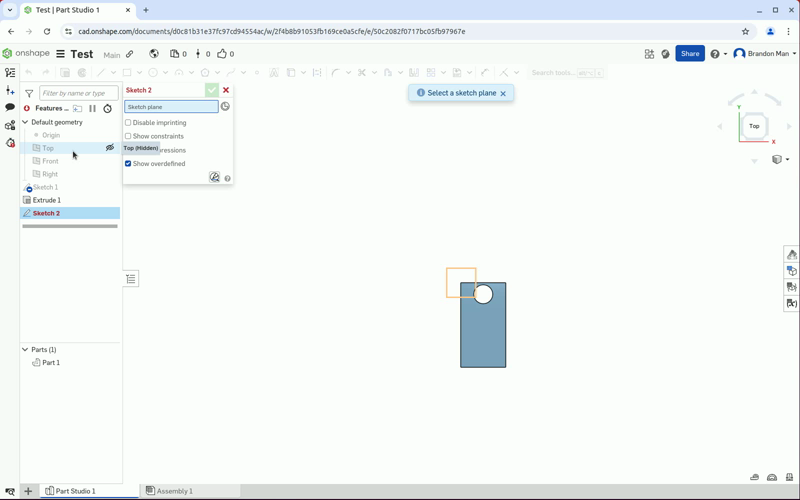
click(73, 150)
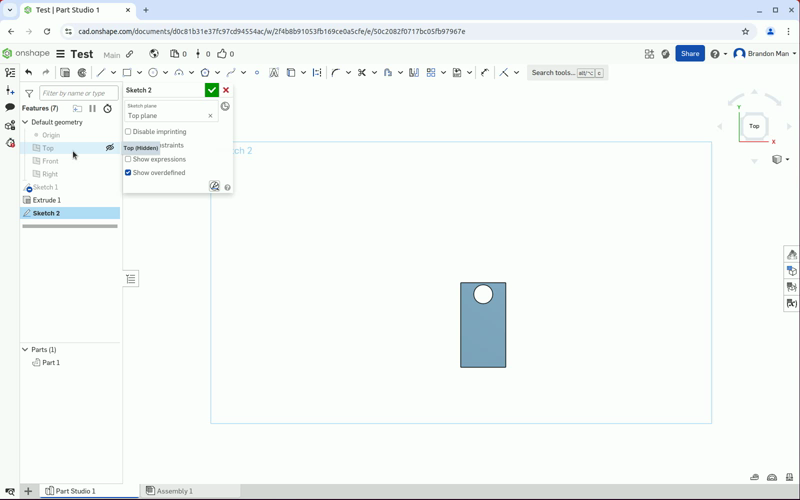
mouse_move(73, 352)
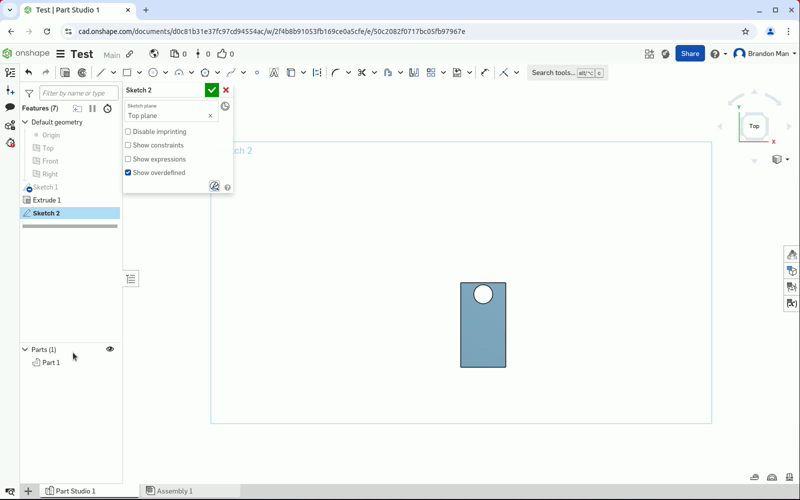
key(y)
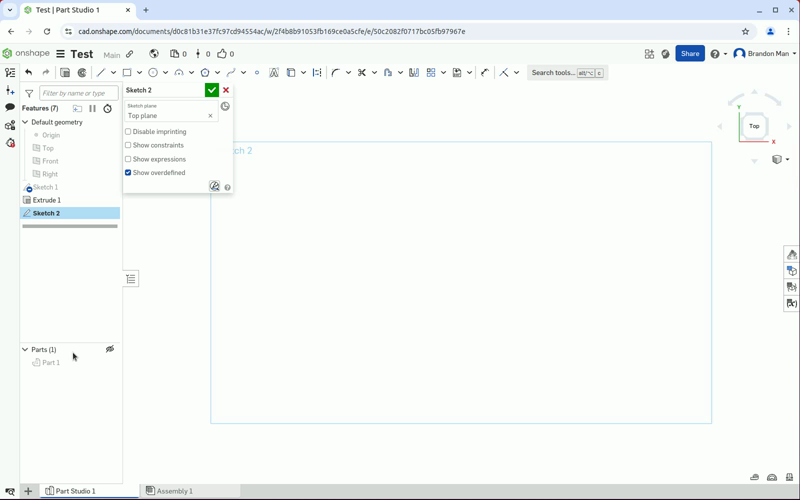
key(l)
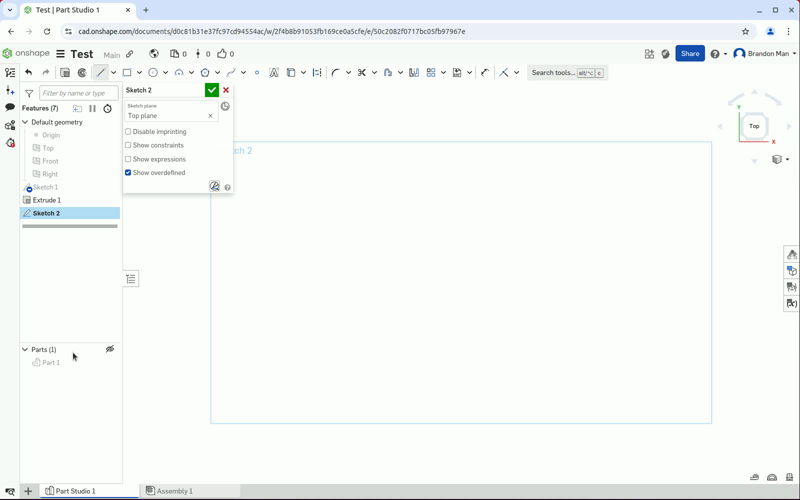
key_down(shift)
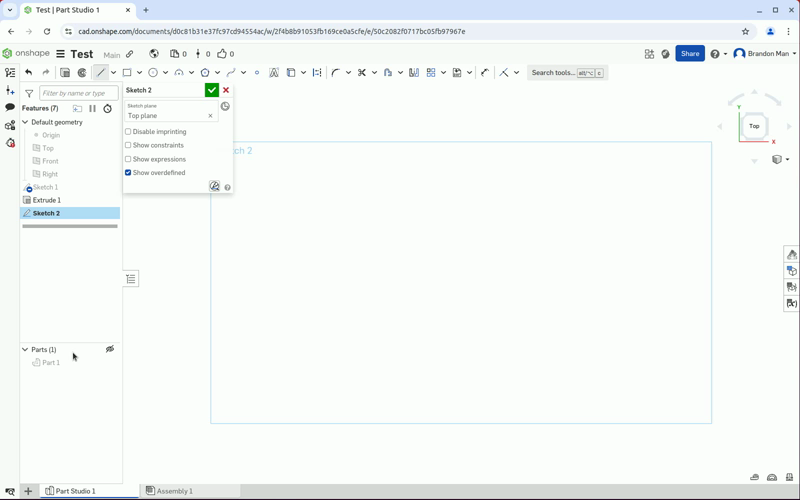
mouse_move(449, 383)
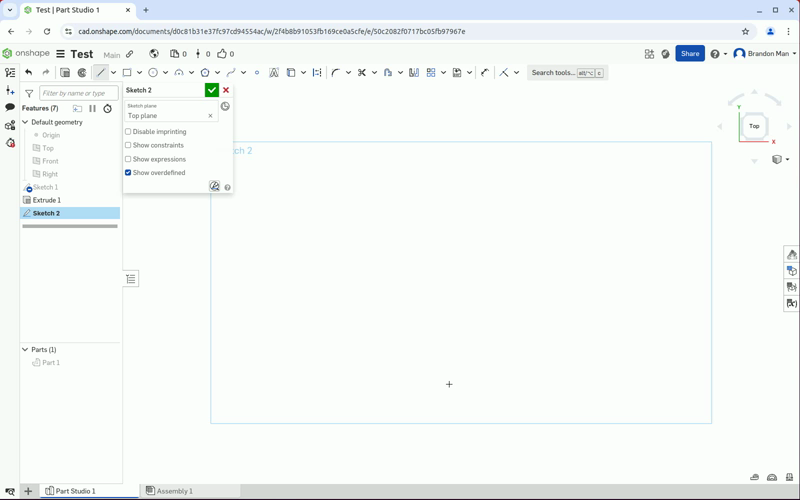
click(449, 383)
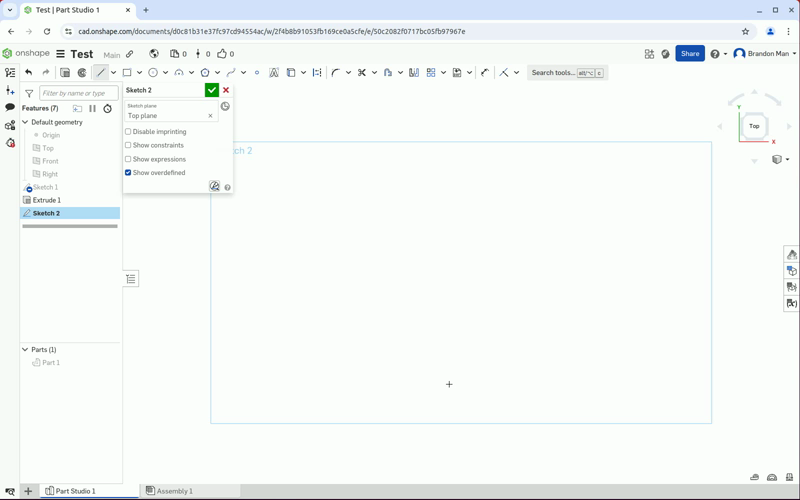
key_up(shift)
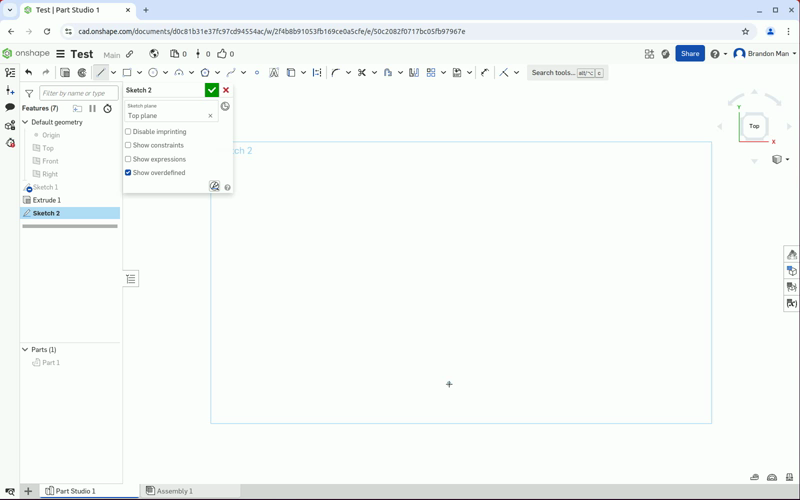
key_down(shift)
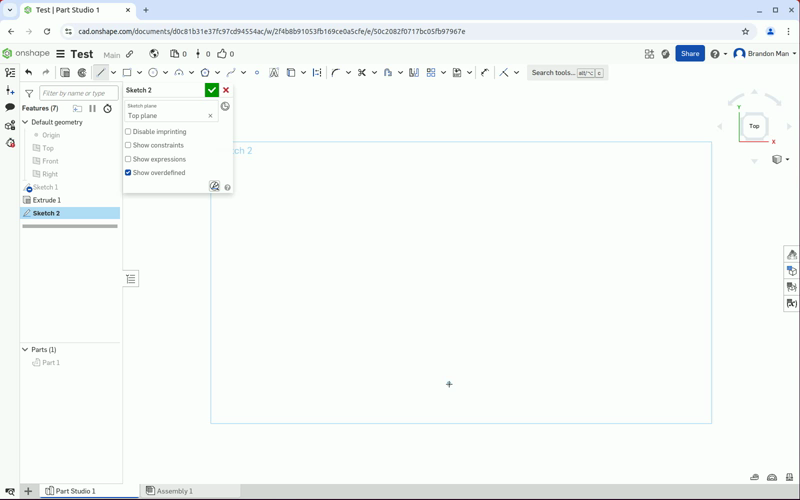
mouse_move(479, 383)
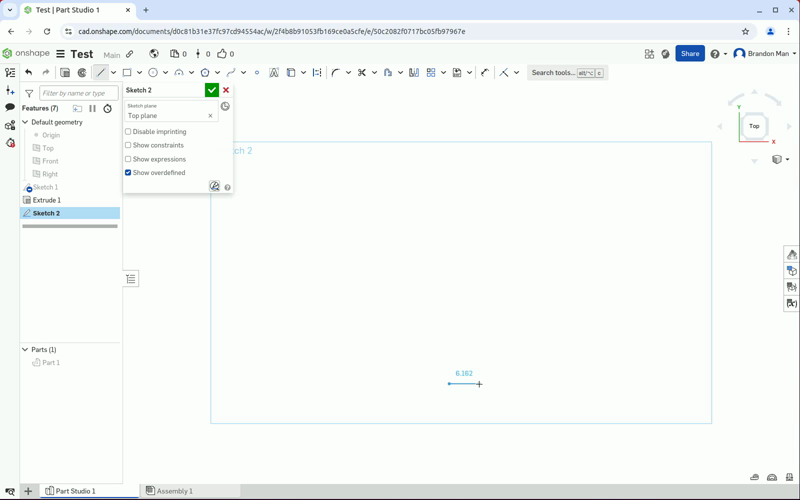
mouse_move(460, 383)
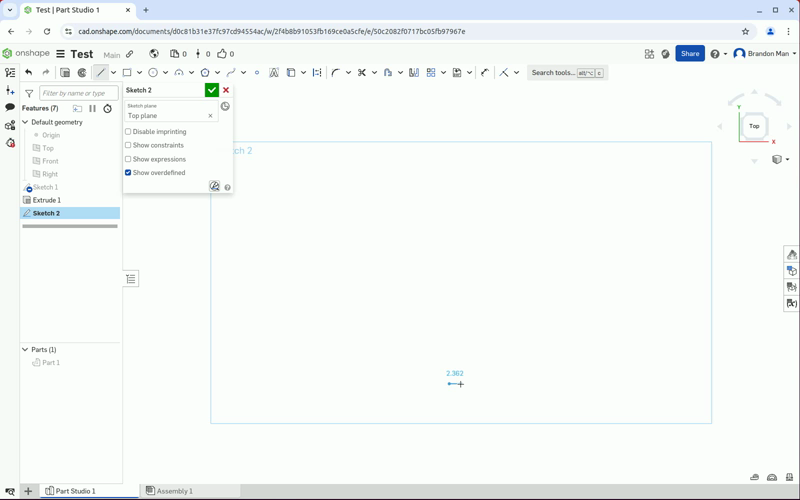
click(460, 383)
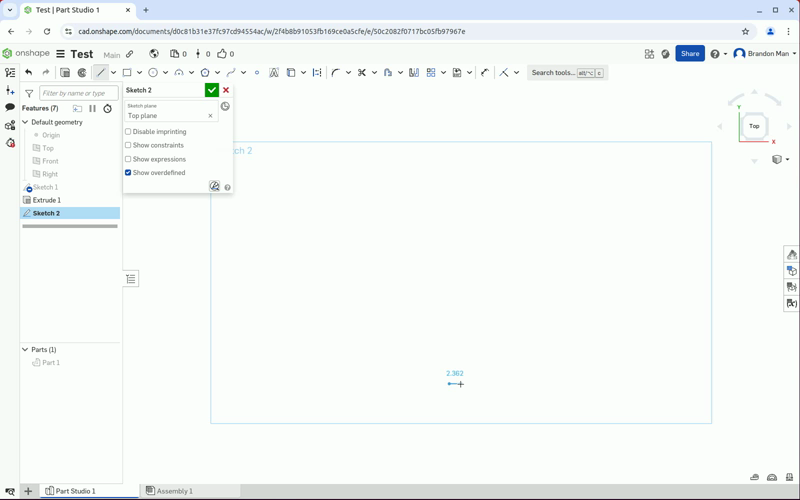
key_up(shift)
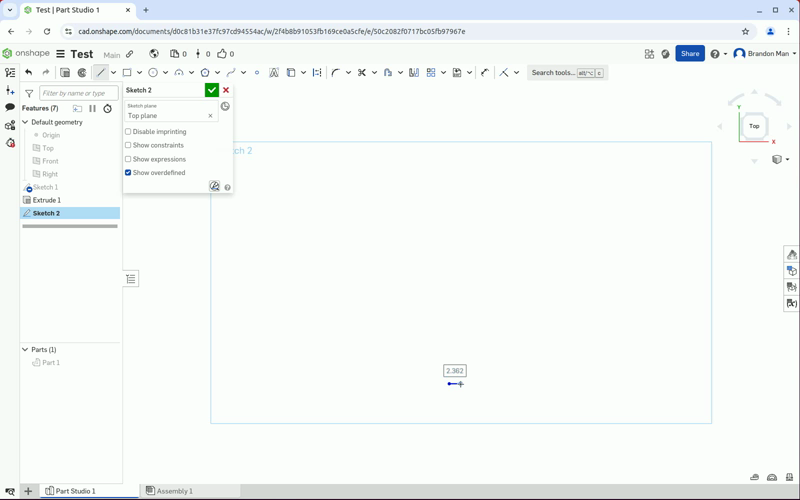
key_down(shift)
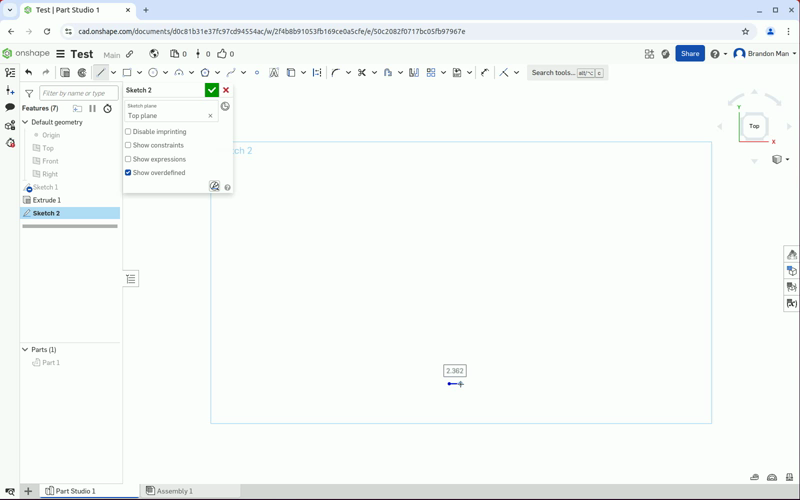
mouse_move(490, 383)
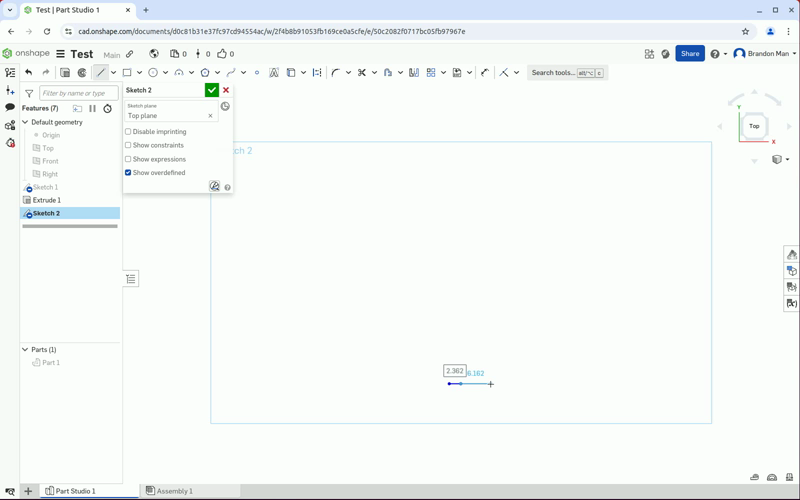
mouse_move(460, 366)
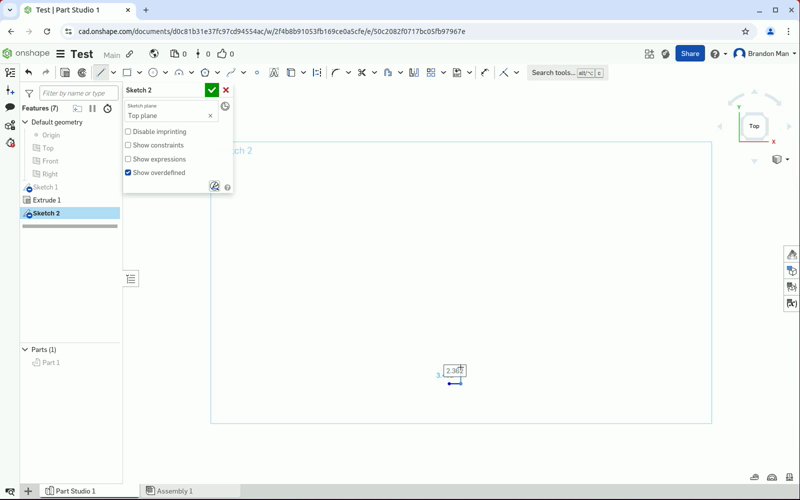
click(460, 366)
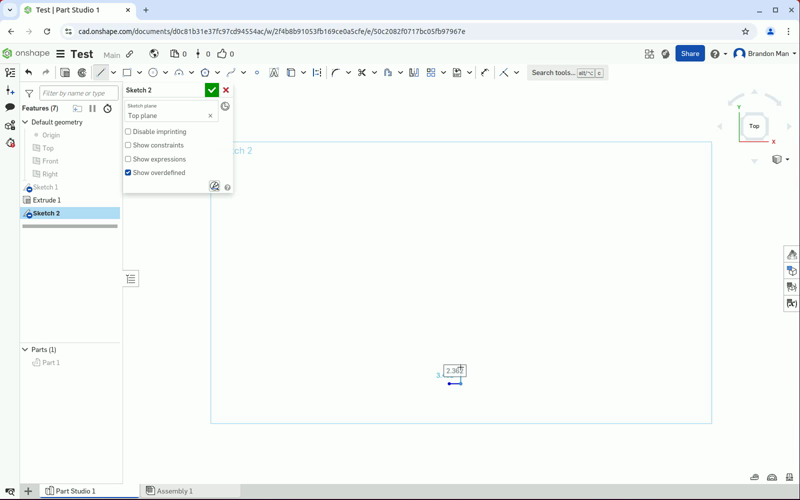
key_up(shift)
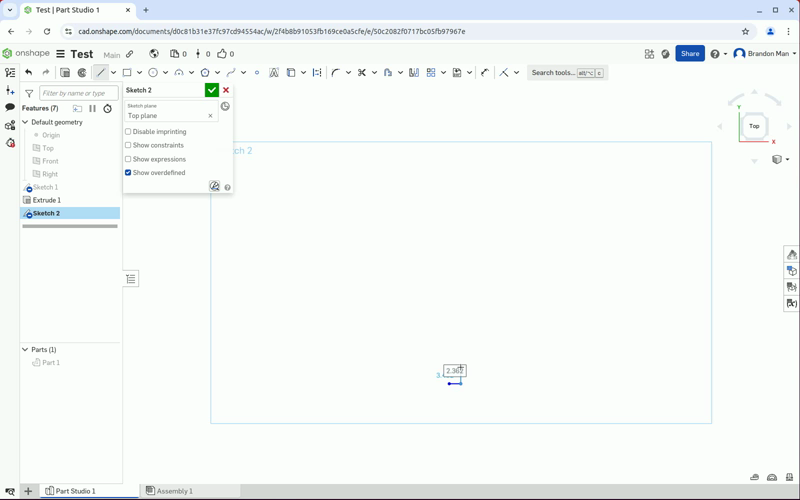
key_down(shift)
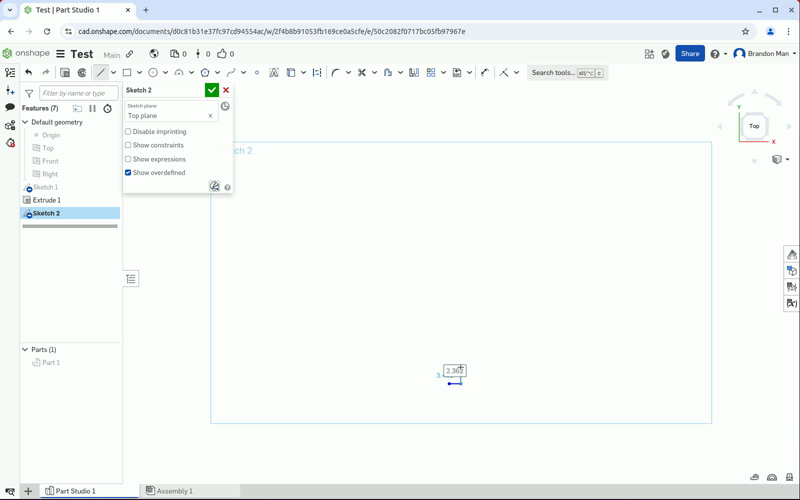
mouse_move(460, 282)
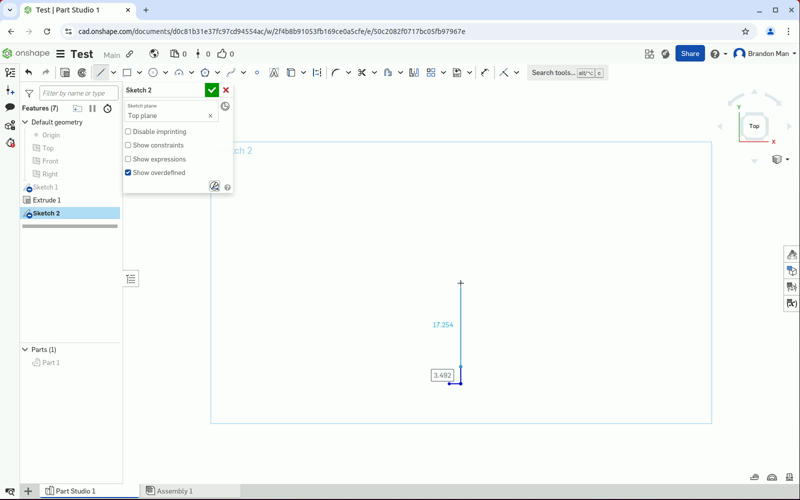
click(460, 282)
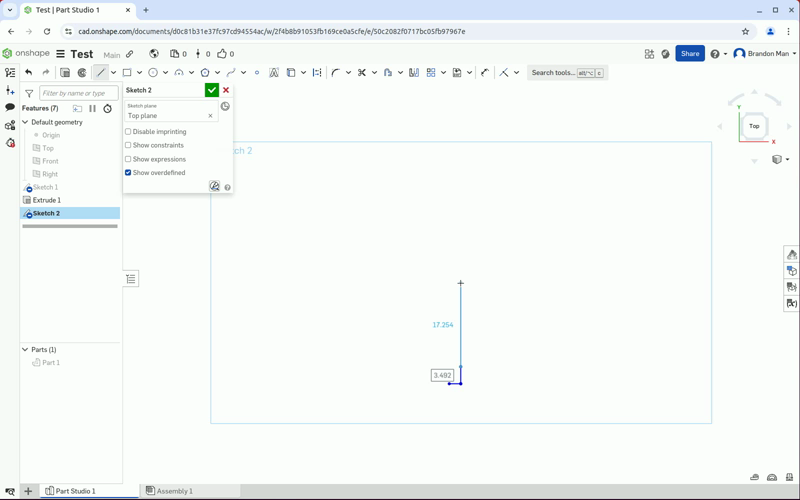
key_up(shift)
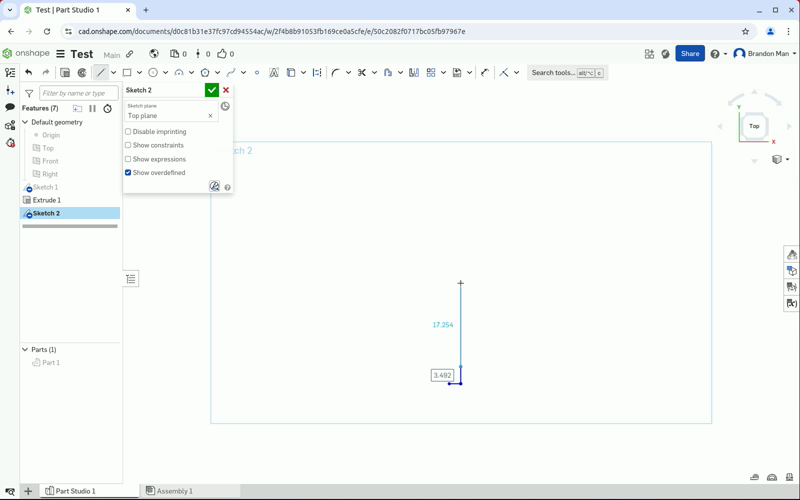
key_down(shift)
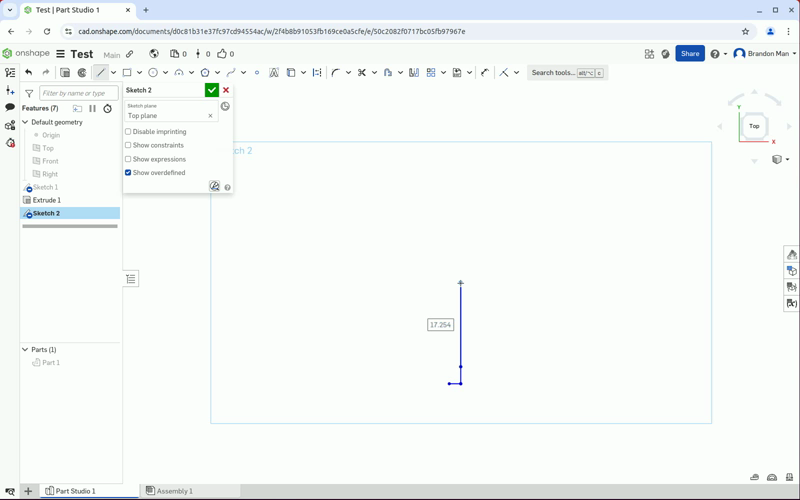
mouse_move(490, 282)
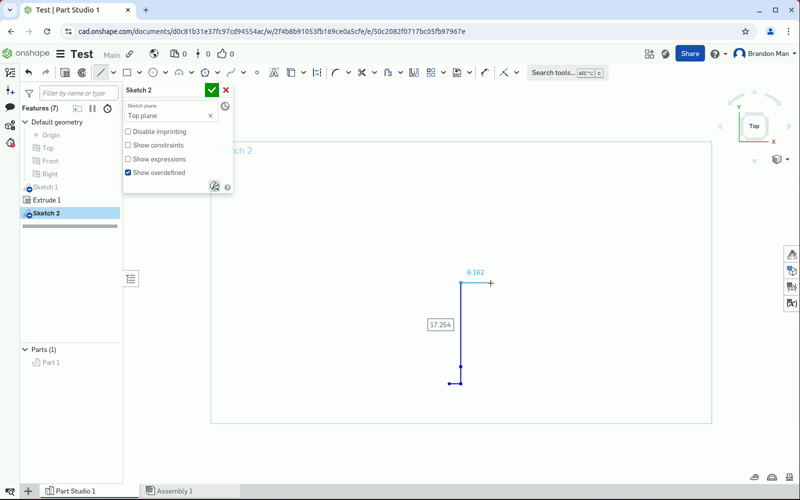
mouse_move(449, 282)
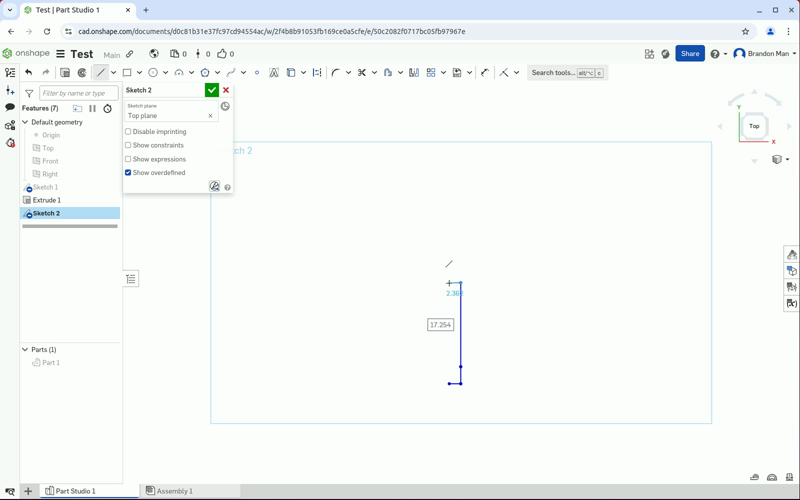
click(449, 282)
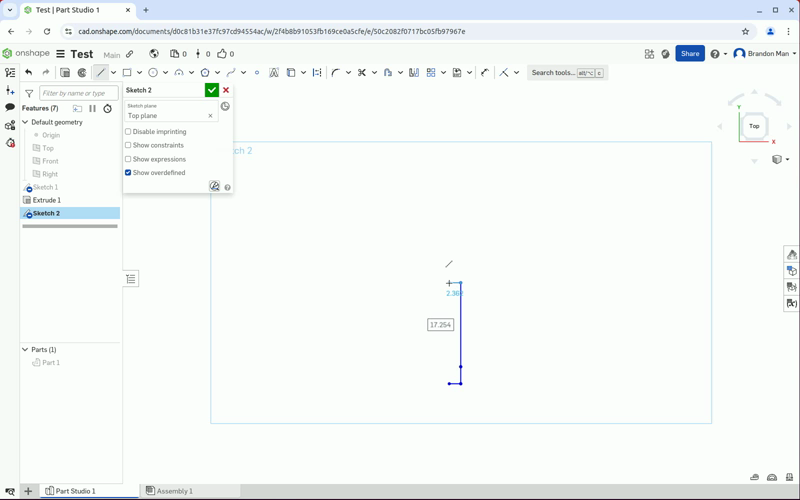
key_up(shift)
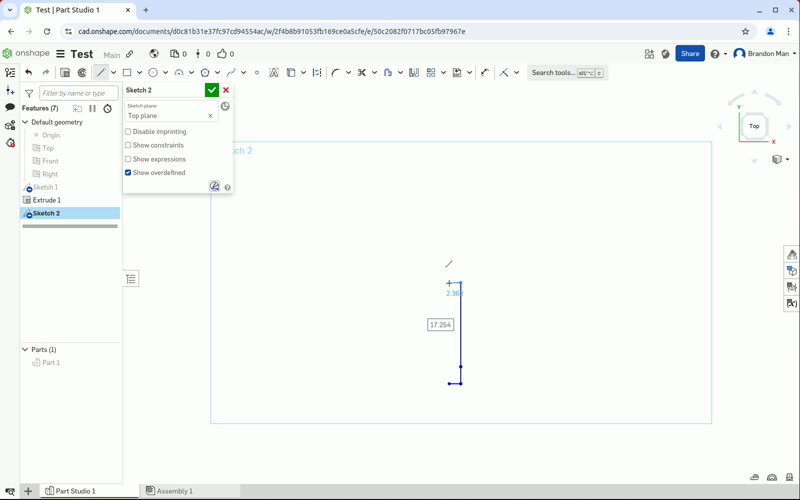
key_down(shift)
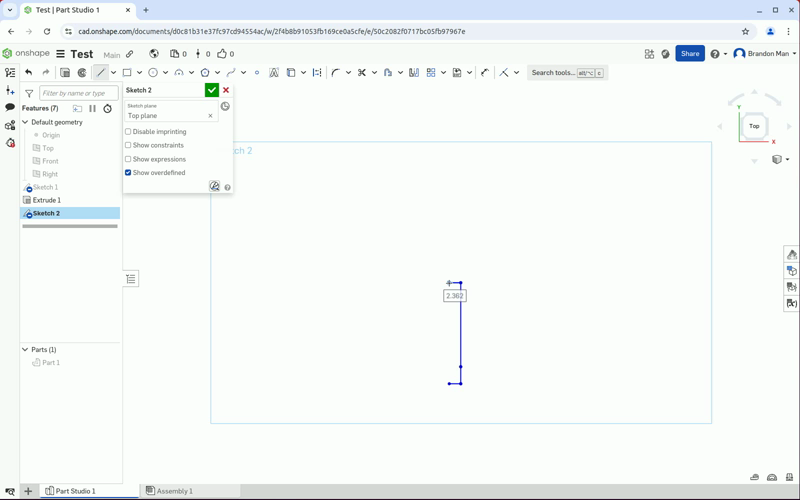
mouse_move(449, 383)
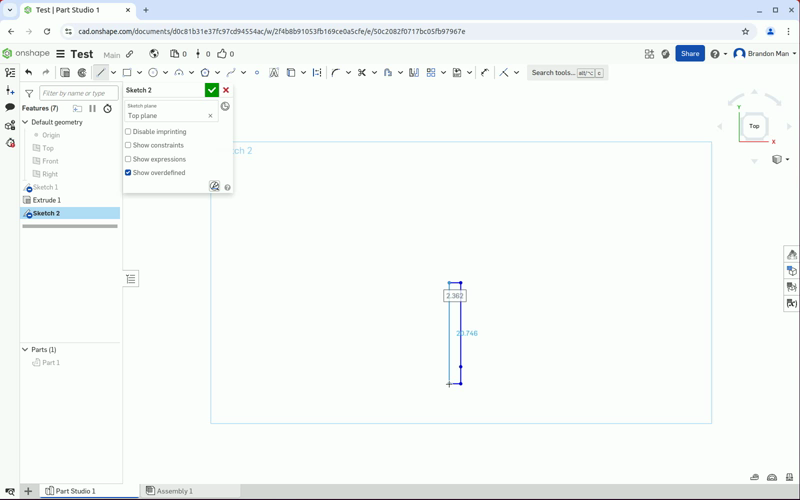
key_up(shift)
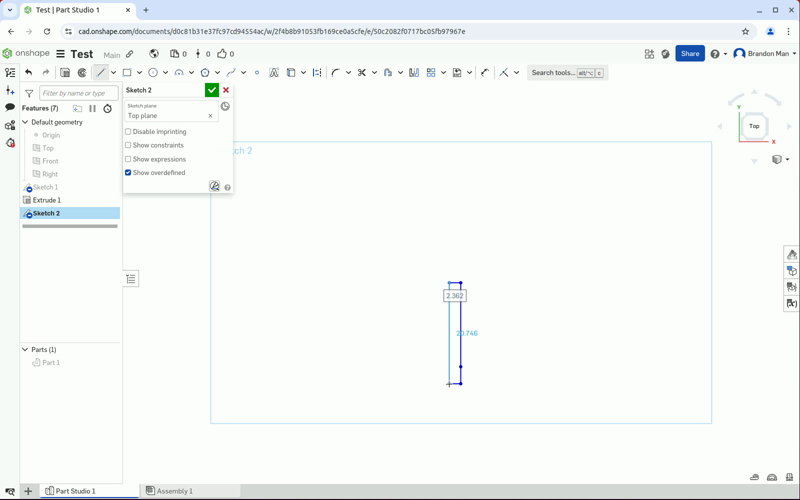
click(449, 383)
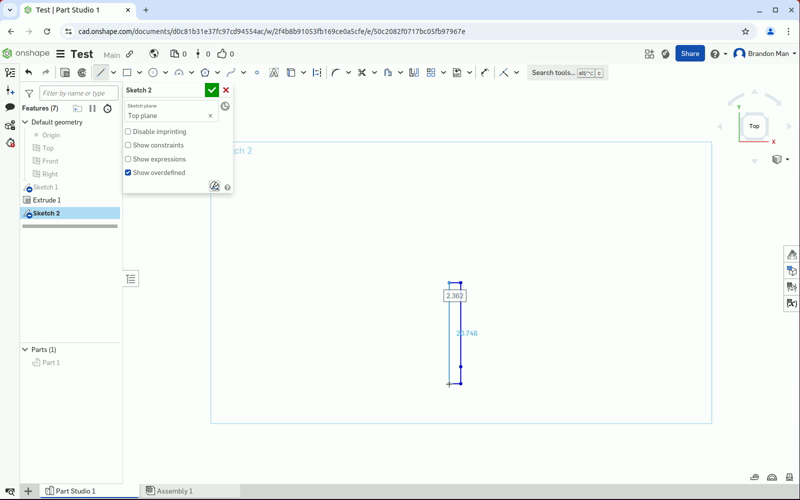
key(esc)
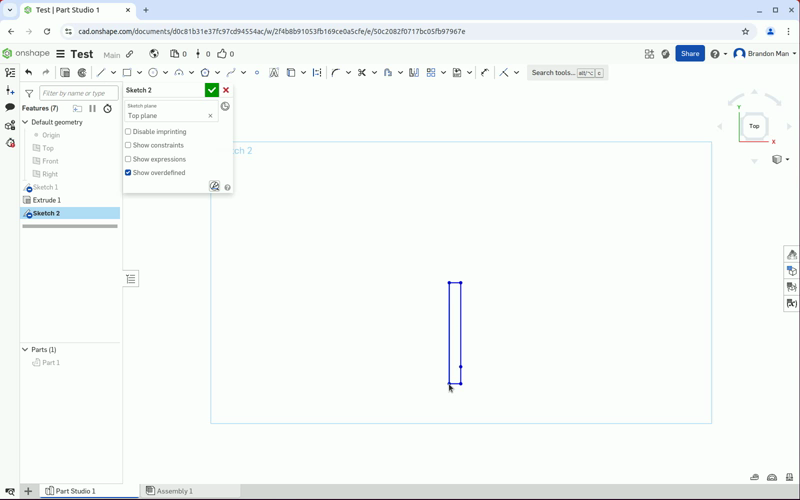
mouse_move(458, 291)
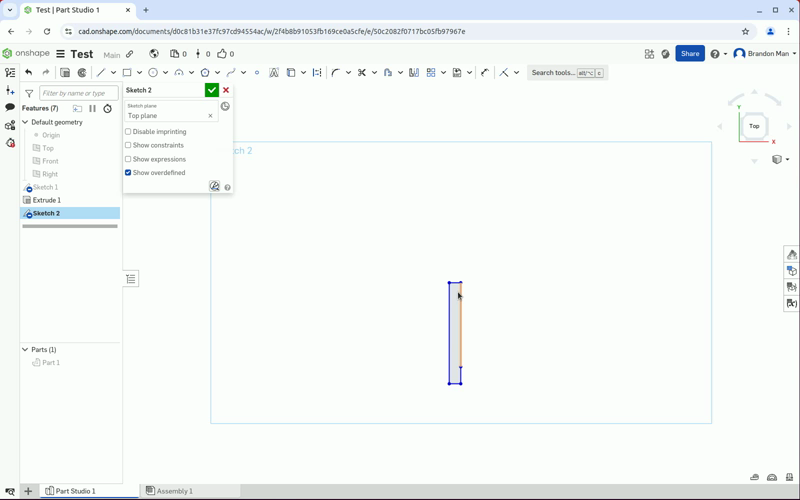
scroll(6)
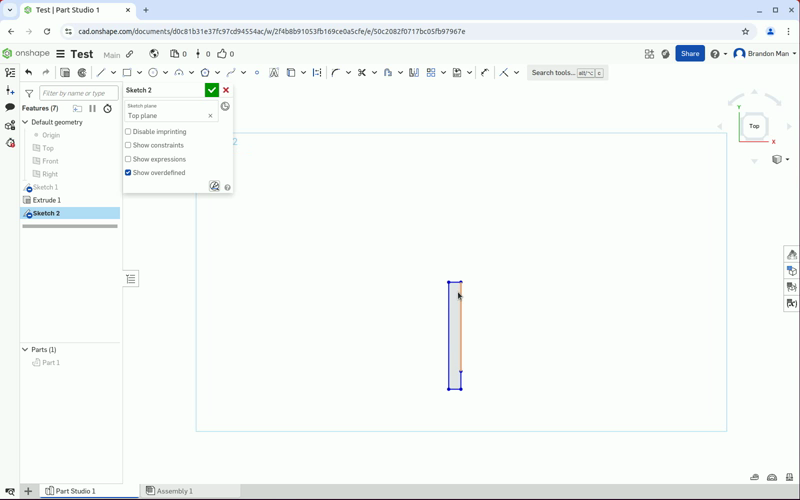
scroll(6)
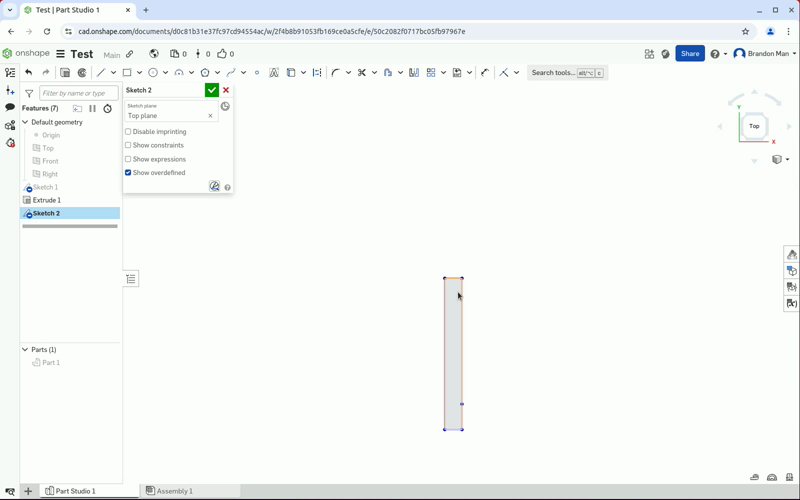
scroll(6)
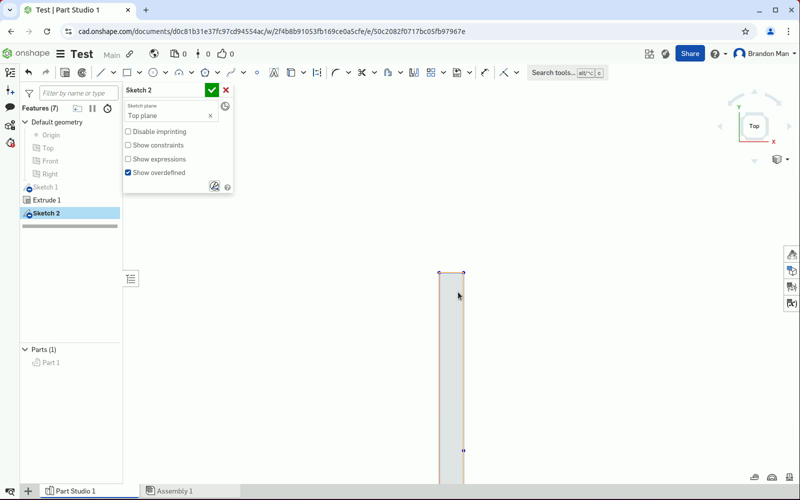
scroll(6)
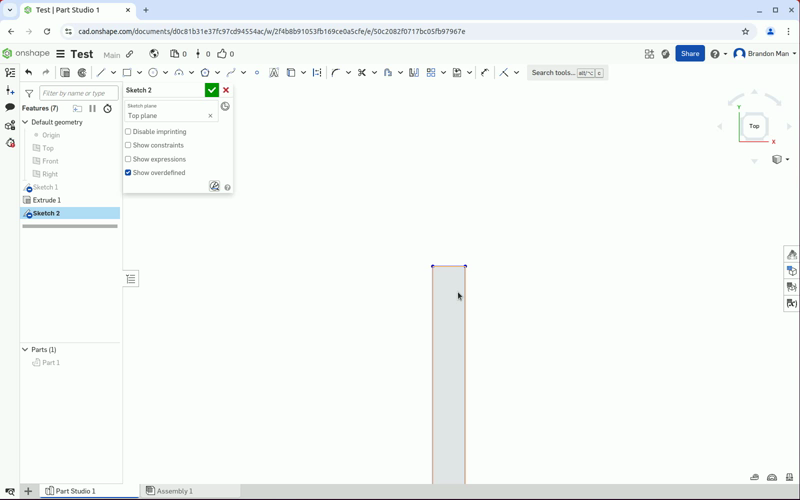
scroll(6)
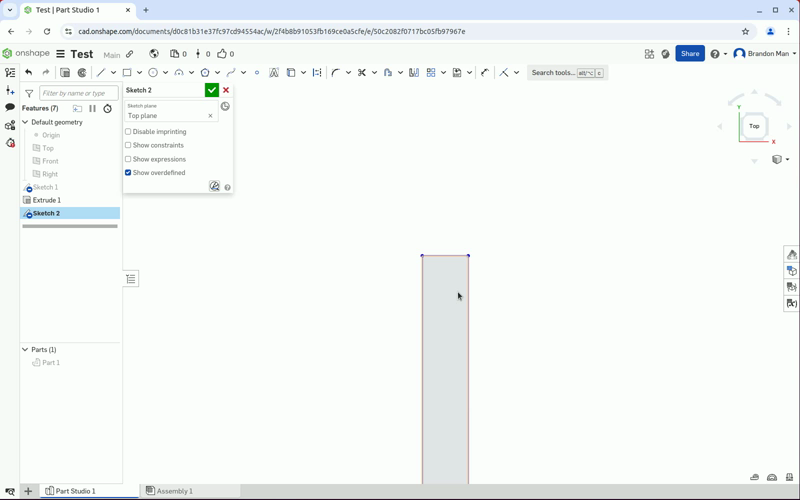
scroll(6)
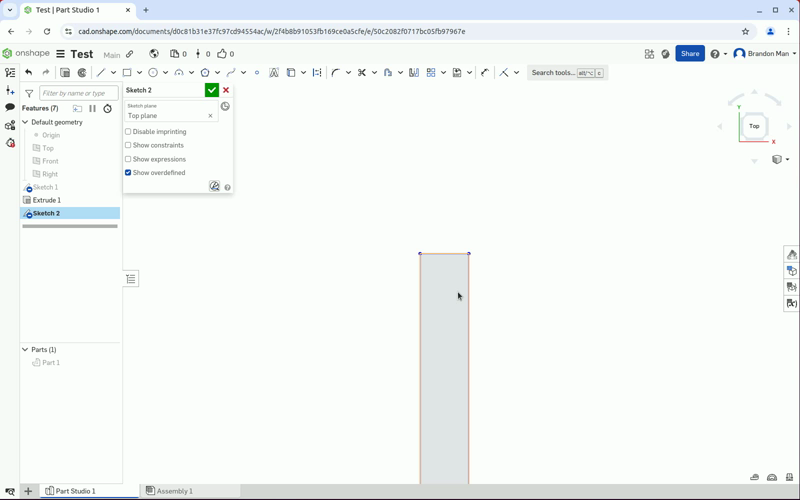
scroll(6)
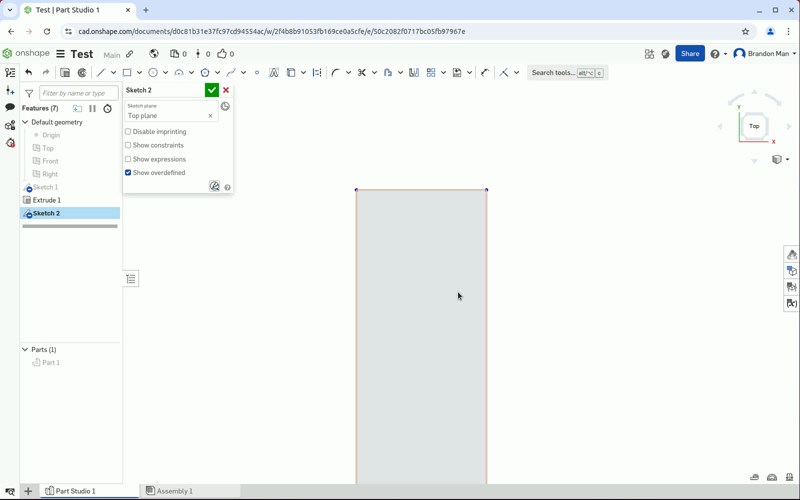
click(458, 291)
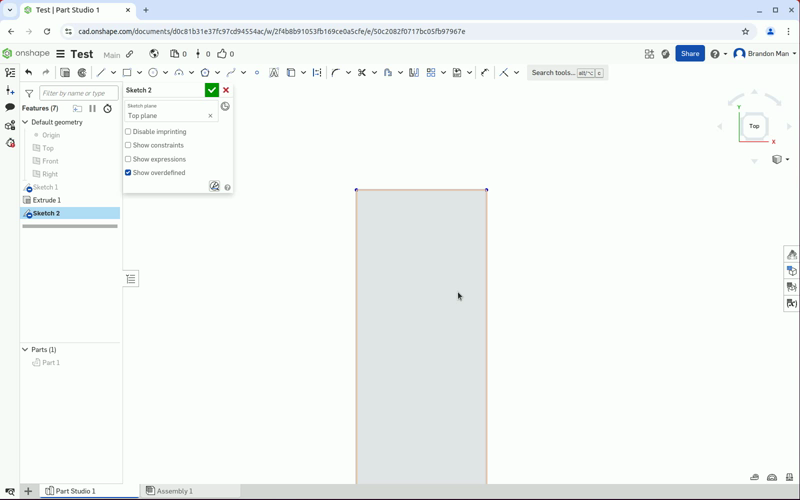
scroll(-6)
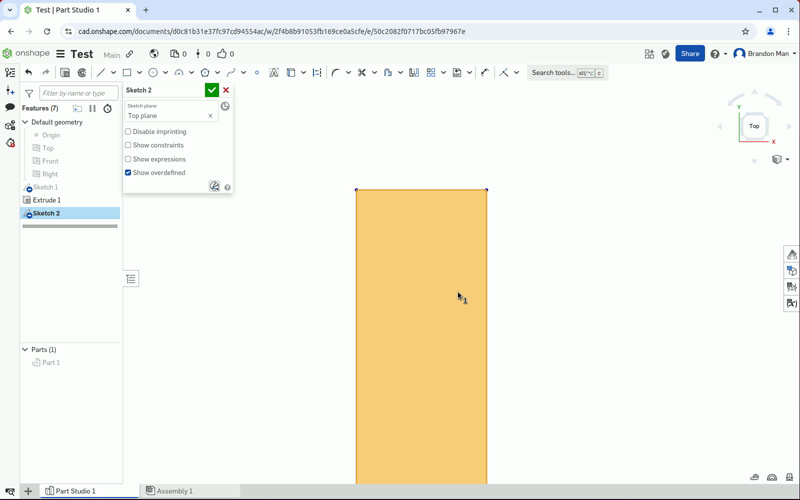
scroll(-6)
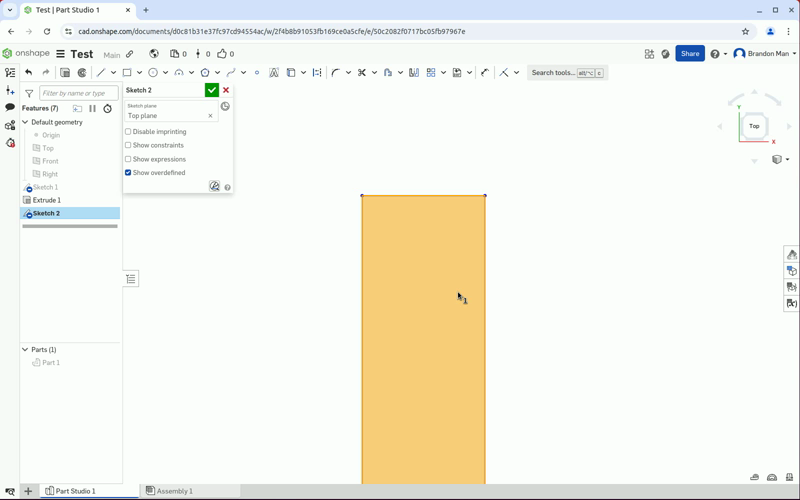
scroll(-6)
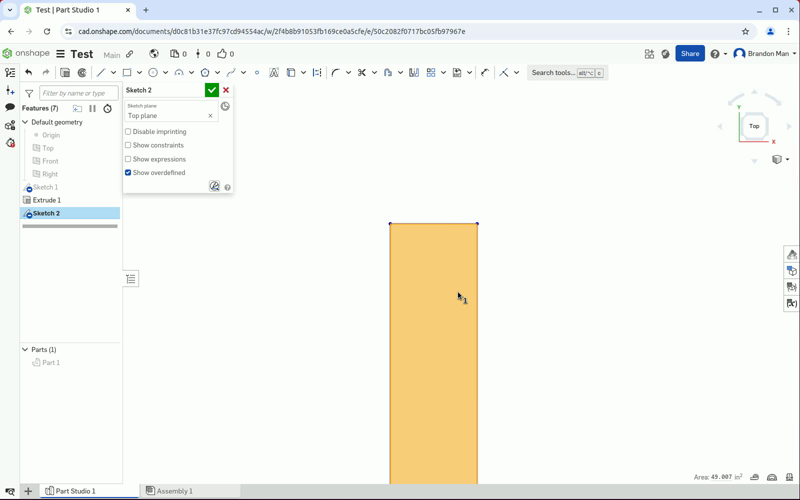
scroll(-6)
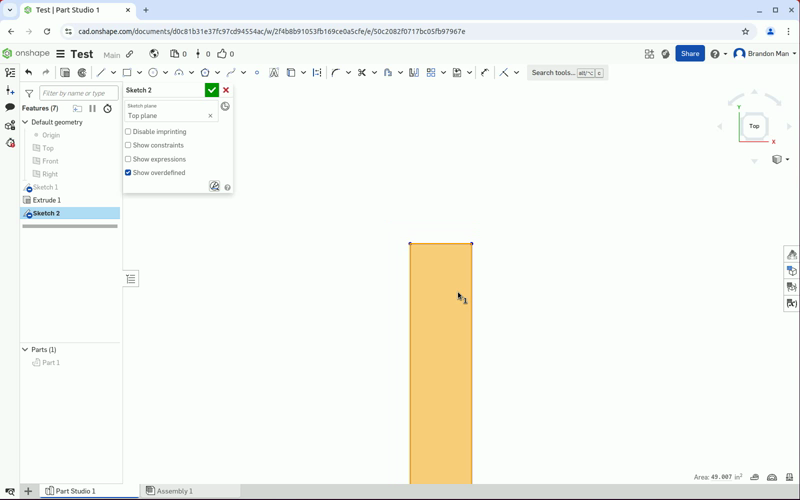
scroll(-6)
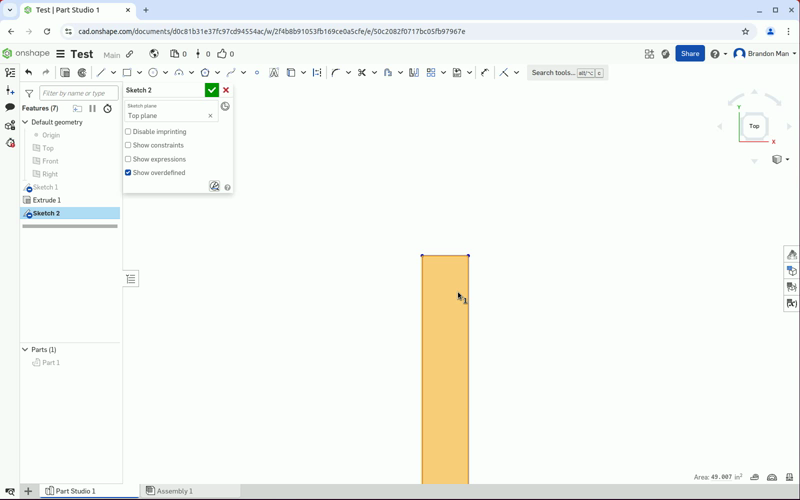
scroll(-6)
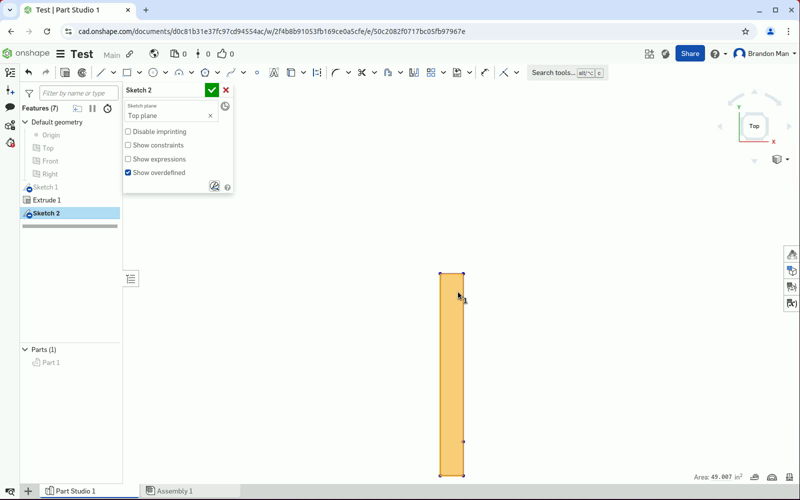
scroll(-6)
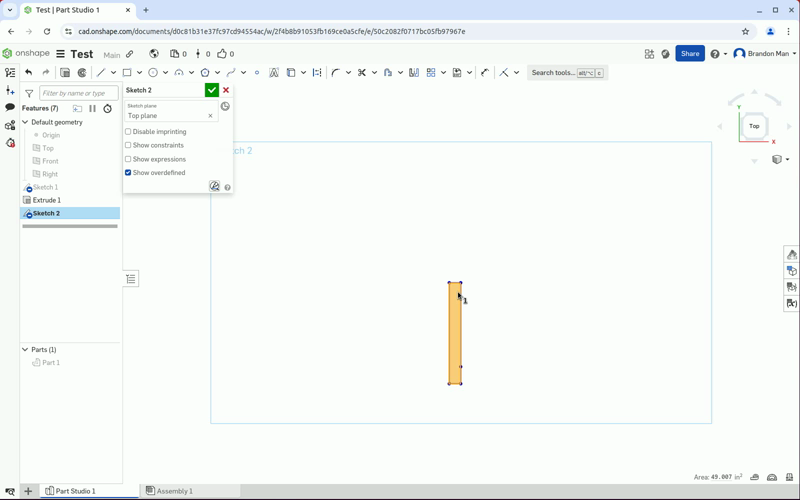
mouse_move(73, 352)
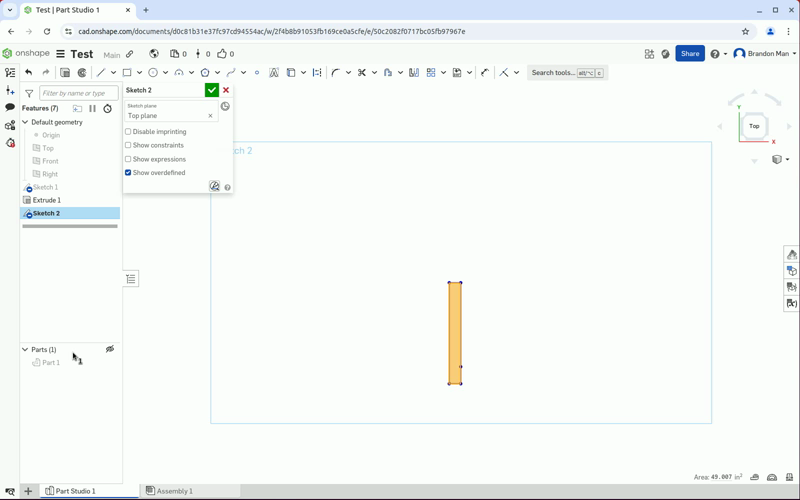
key(shift+y)
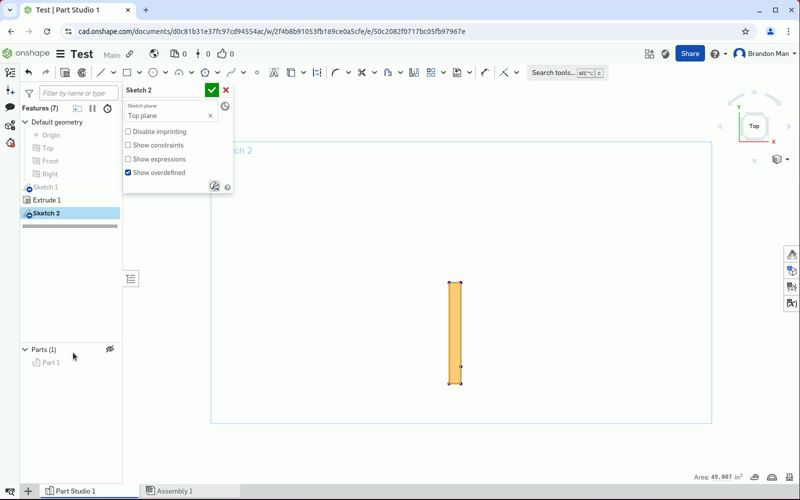
key(shift+e)
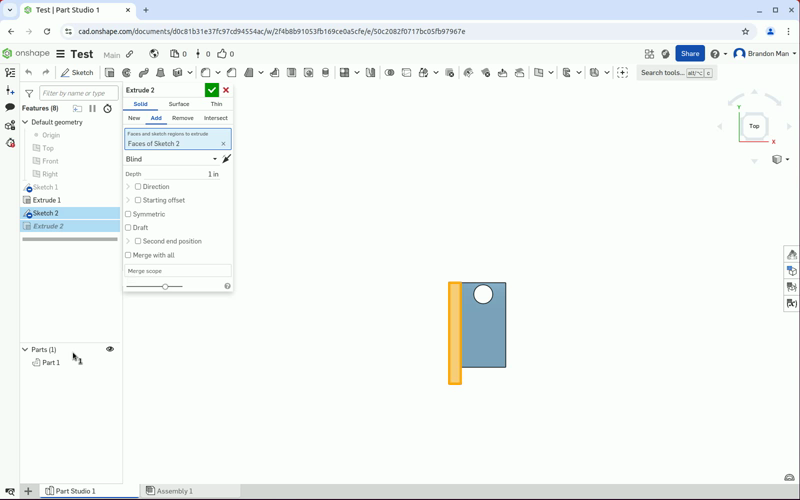
mouse_move(143, 106)
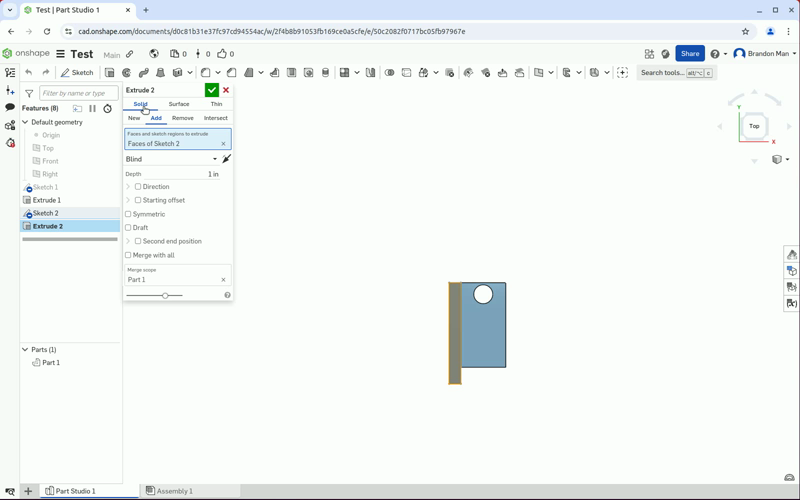
click(143, 106)
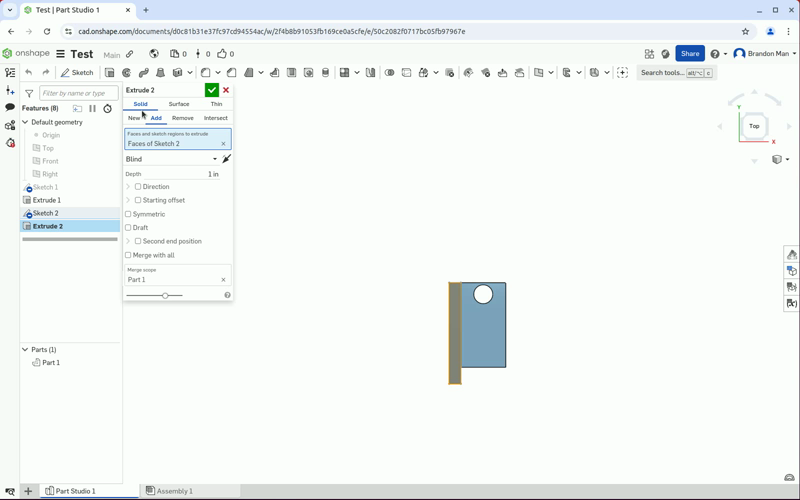
mouse_move(137, 120)
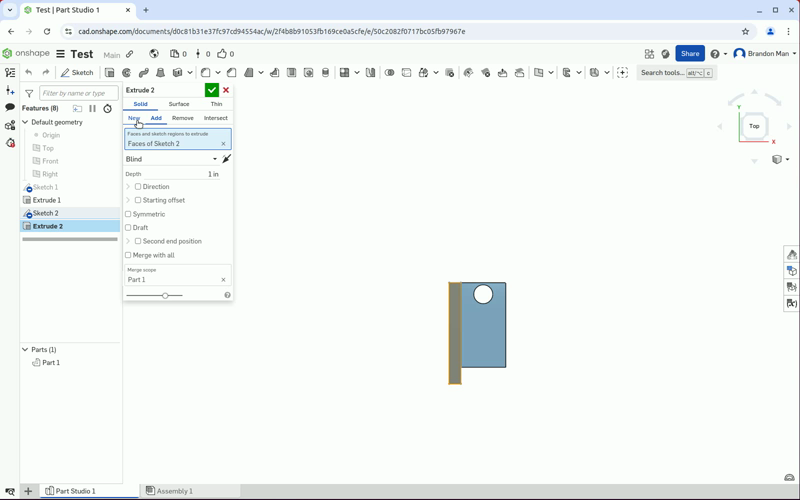
click(137, 120)
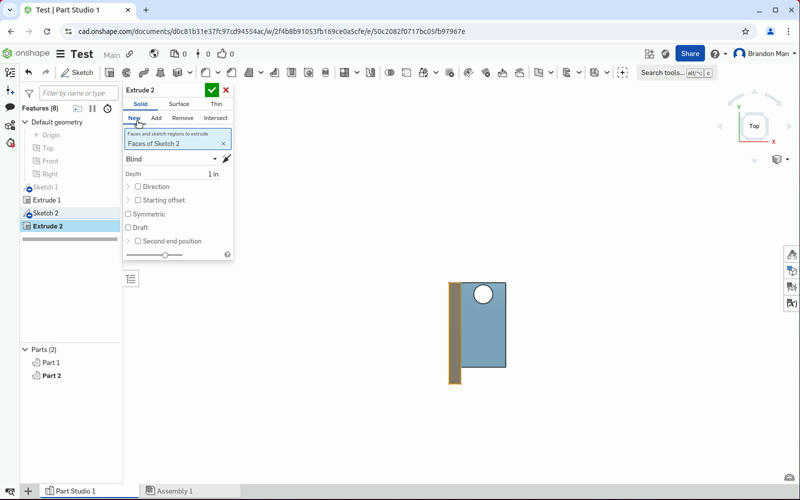
key(tab, 4)
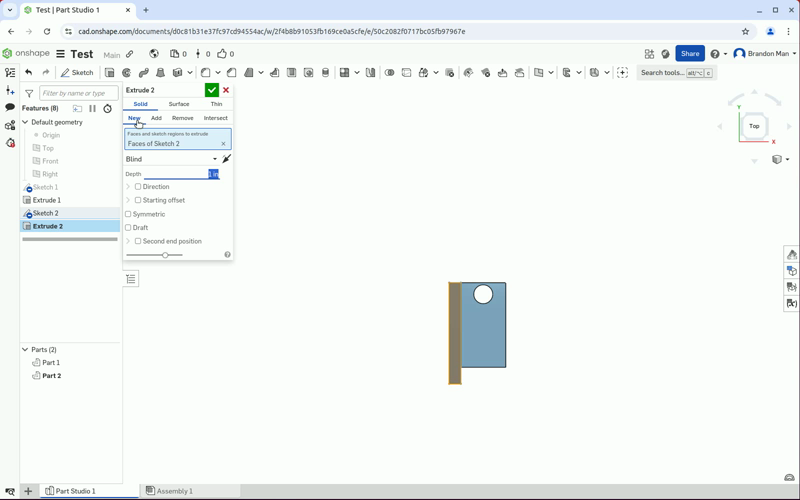
text(3.129)
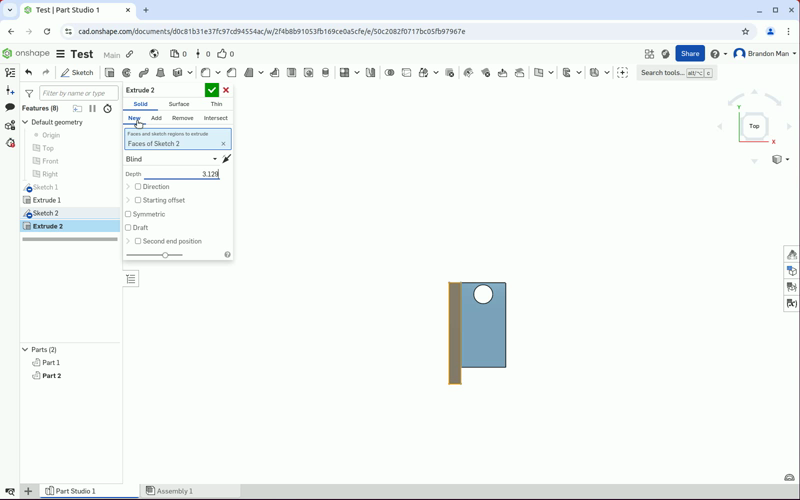
key(enter)
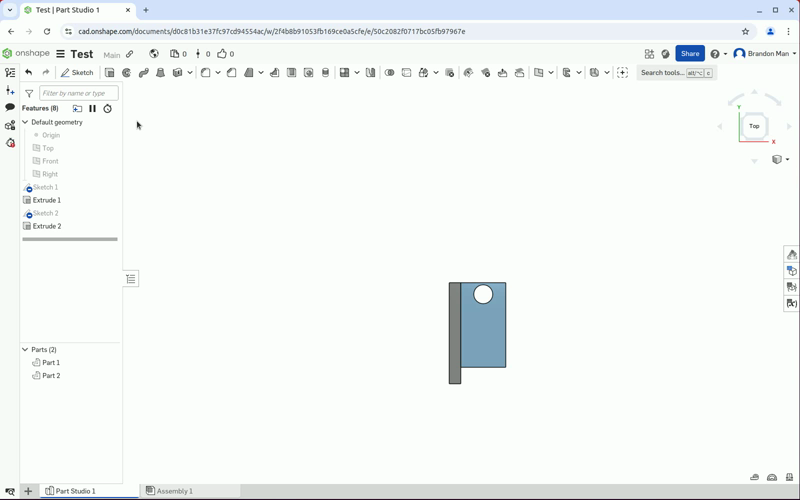
key(shift+h)
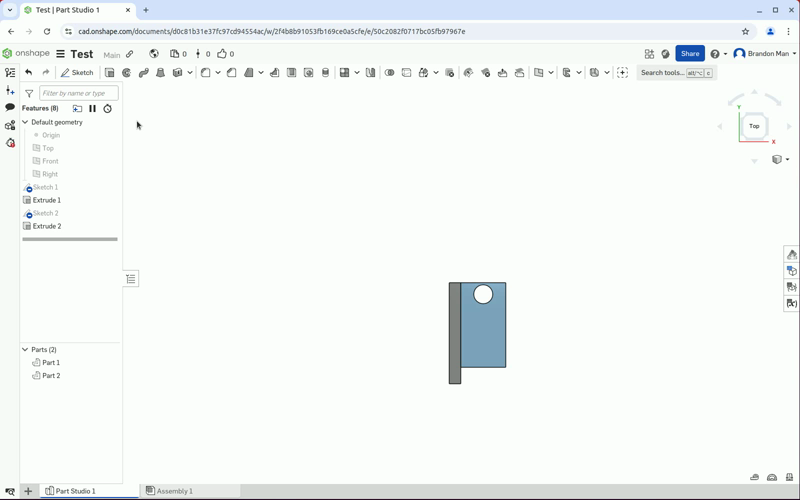
key(shift+h)
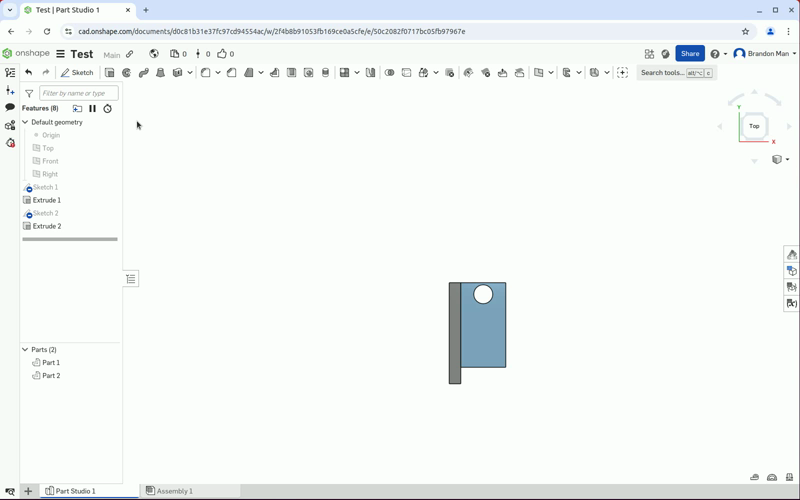
mouse_move(73, 189)
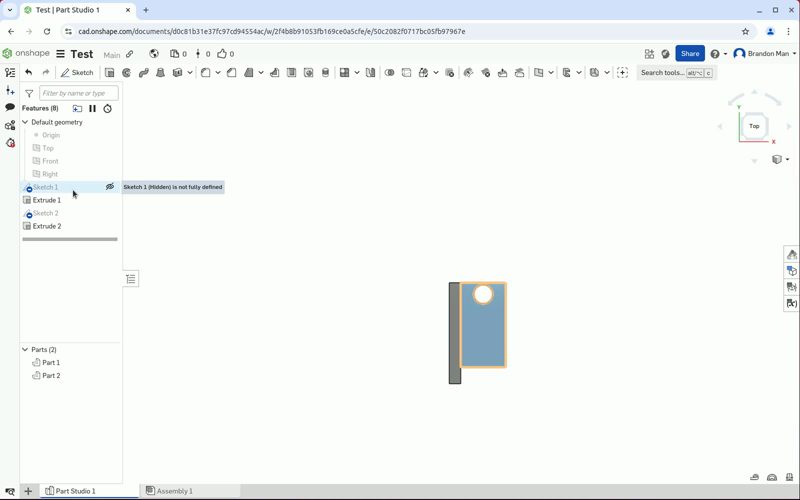
click(73, 189)
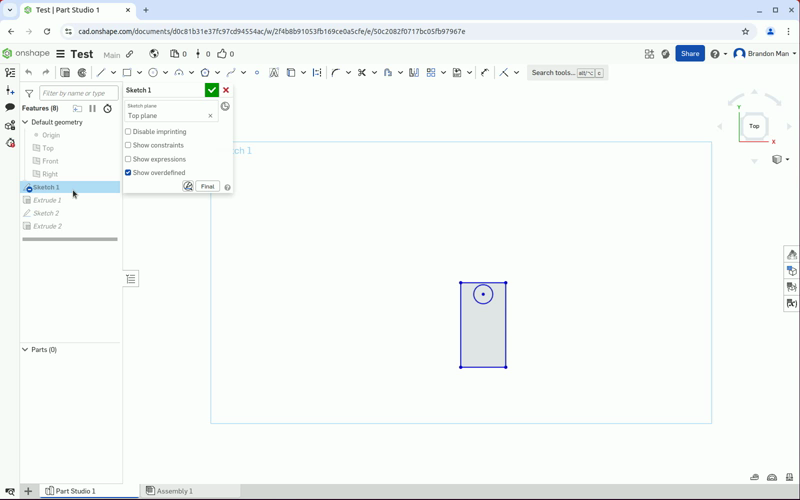
mouse_move(229, 92)
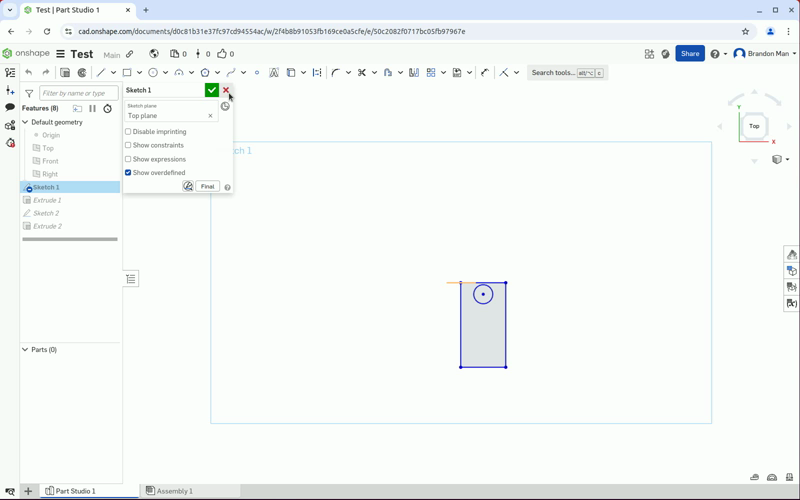
click(229, 92)
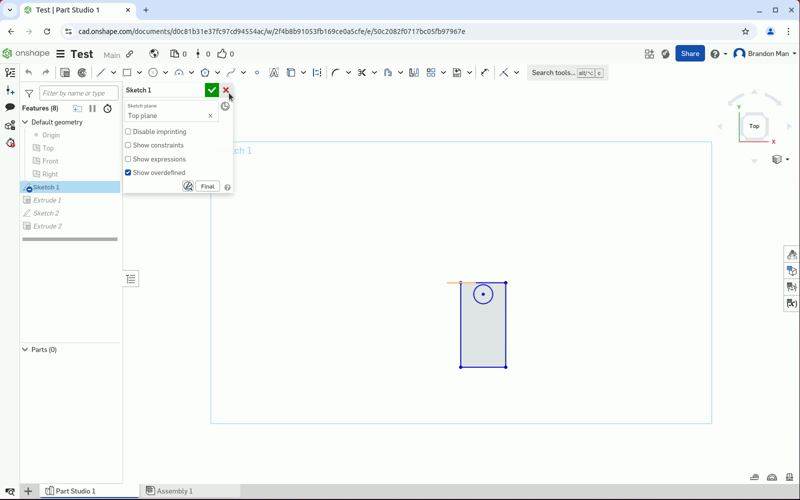
key(shift+s)
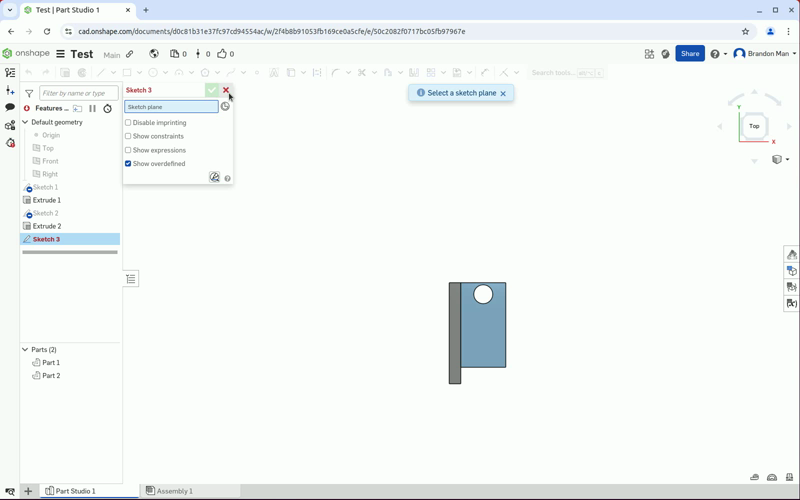
mouse_move(73, 150)
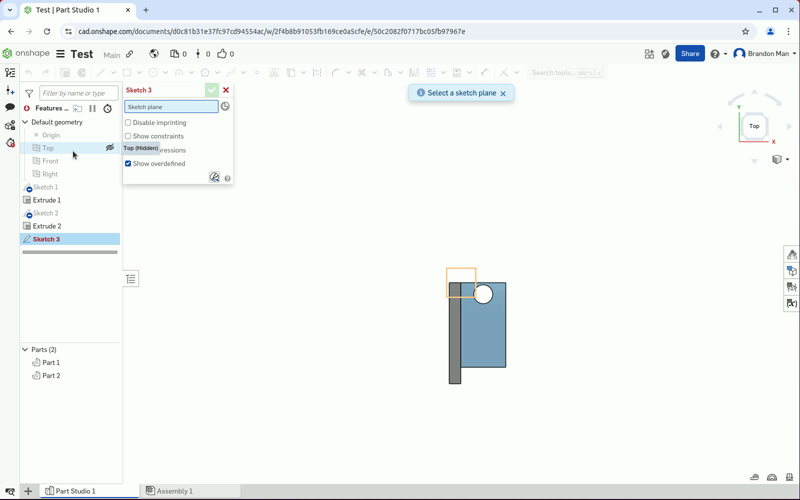
click(73, 150)
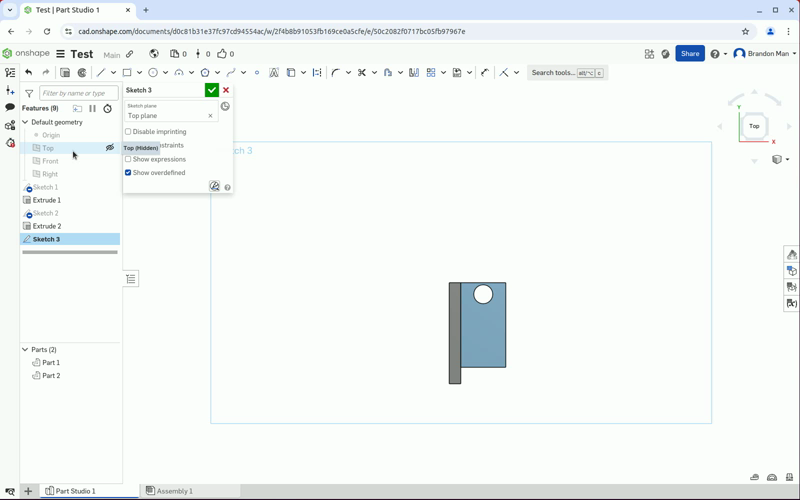
mouse_move(73, 352)
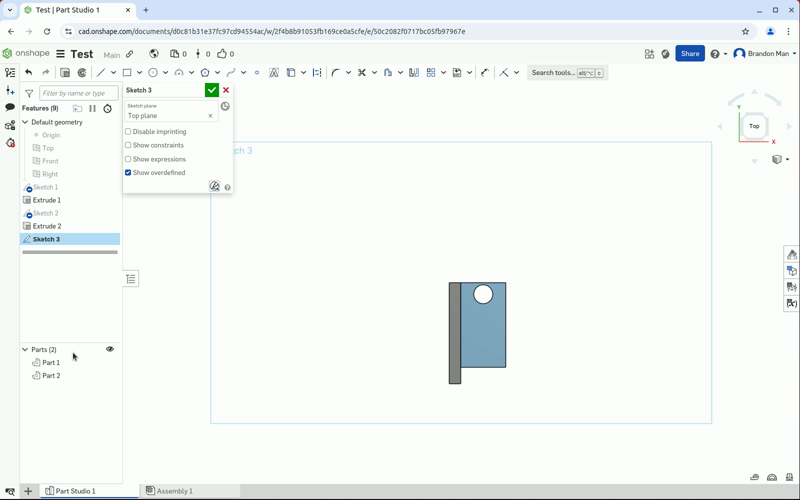
key(y)
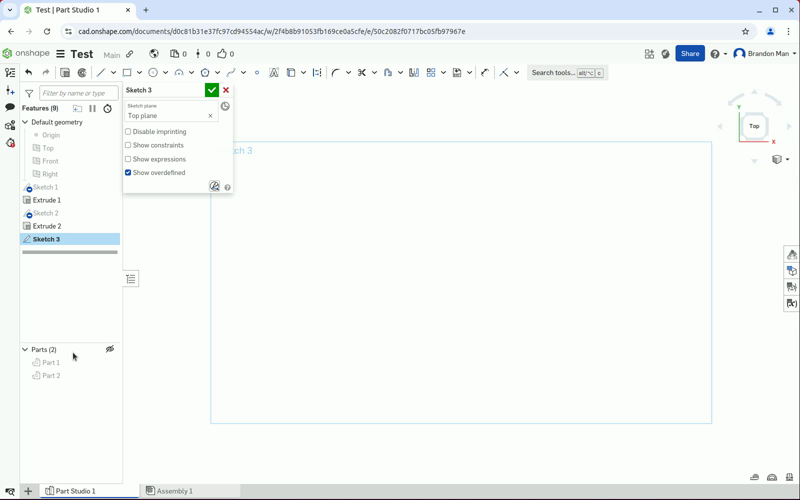
key(l)
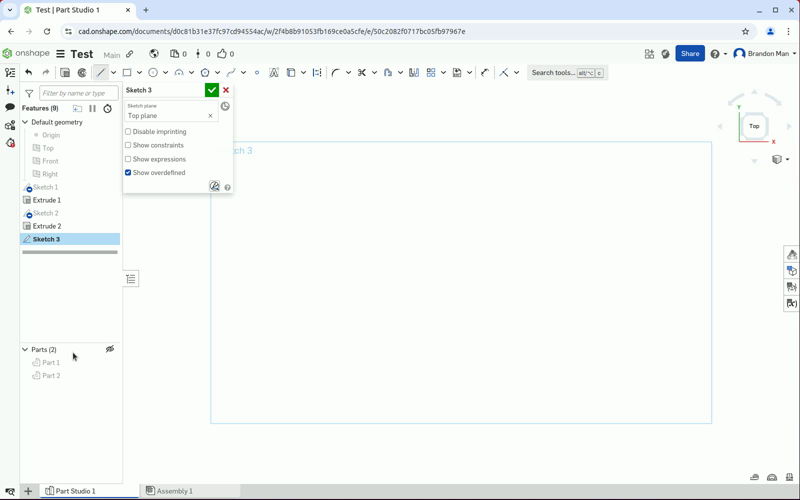
key_down(shift)
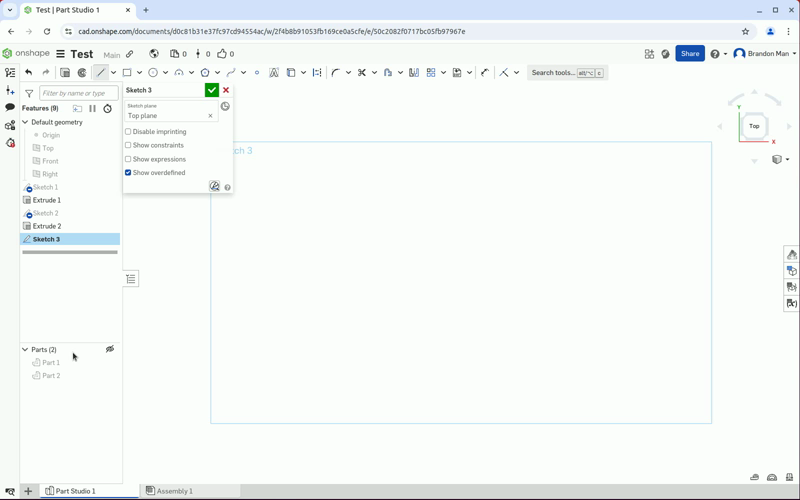
mouse_move(505, 383)
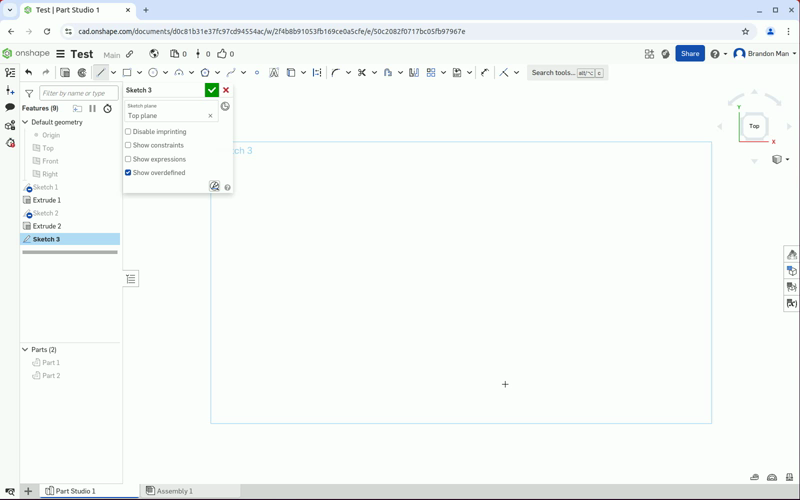
click(505, 383)
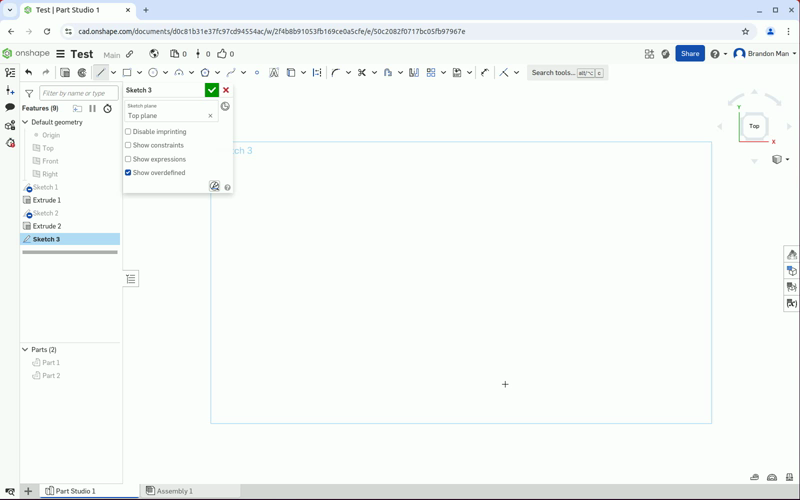
key_up(shift)
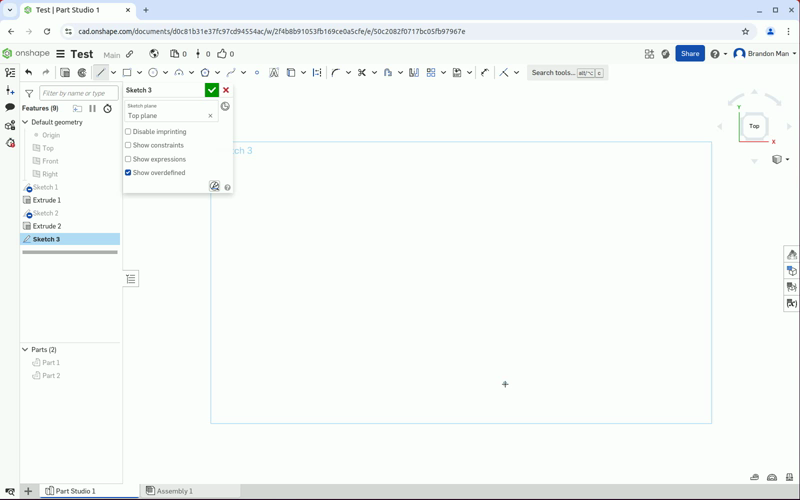
key_down(shift)
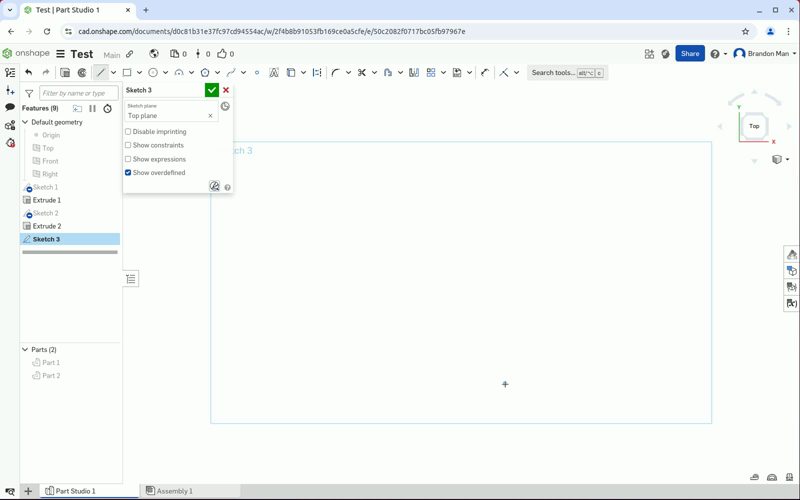
mouse_move(535, 383)
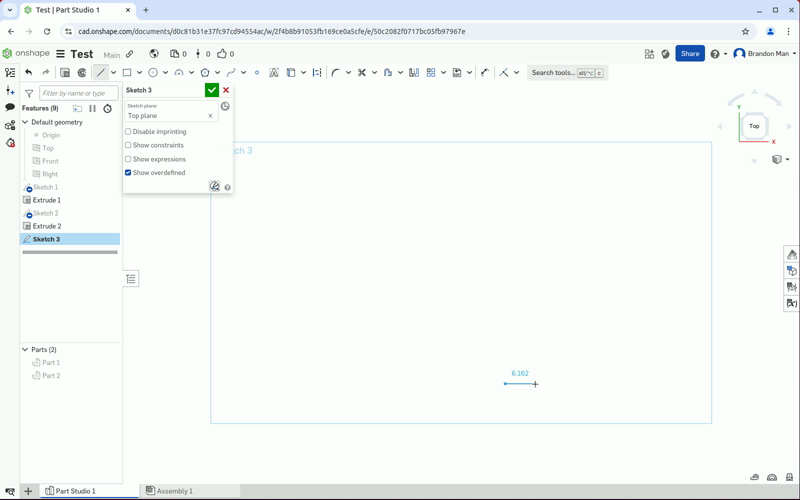
mouse_move(516, 383)
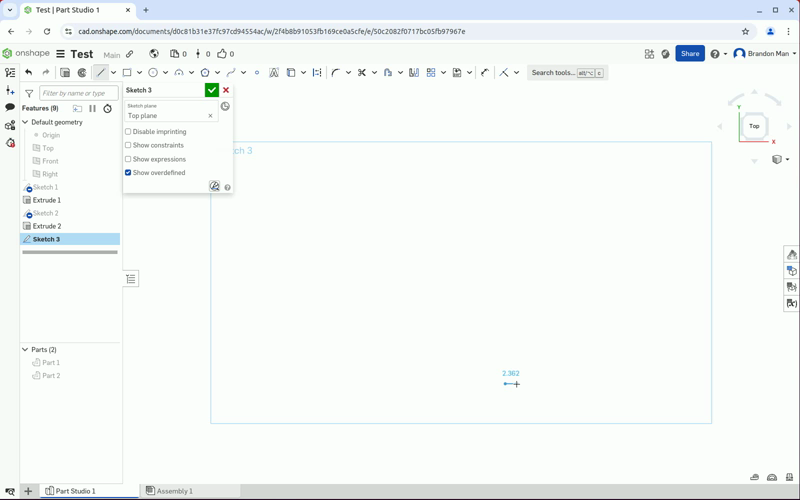
click(516, 383)
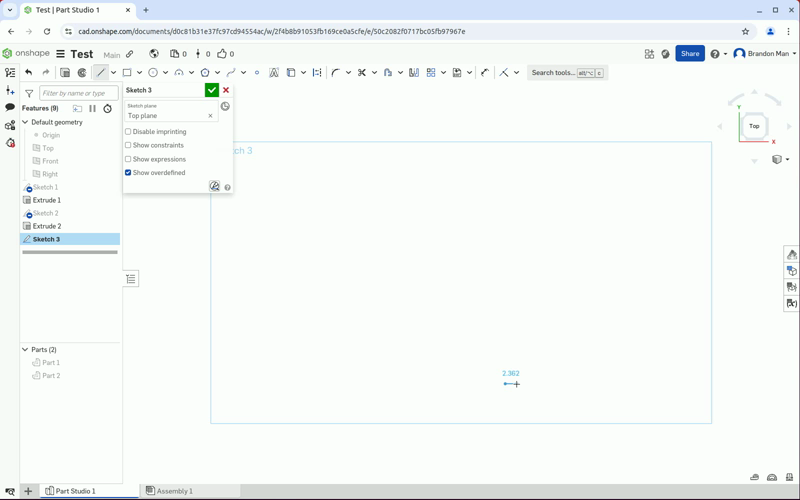
key_up(shift)
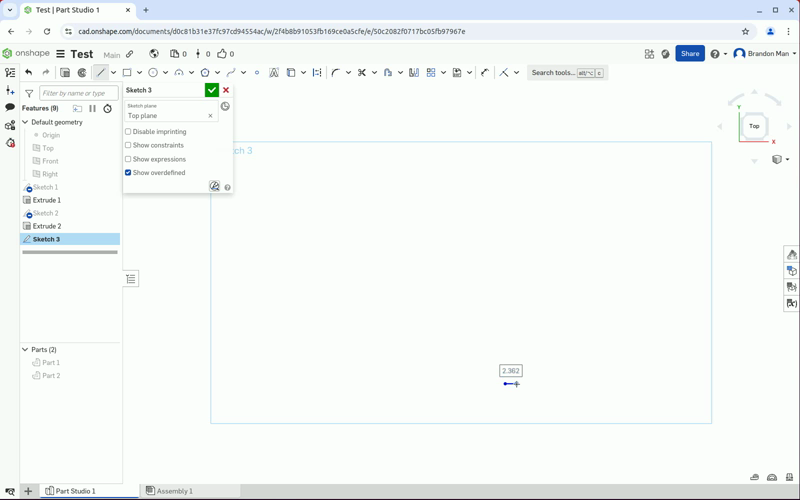
key_down(shift)
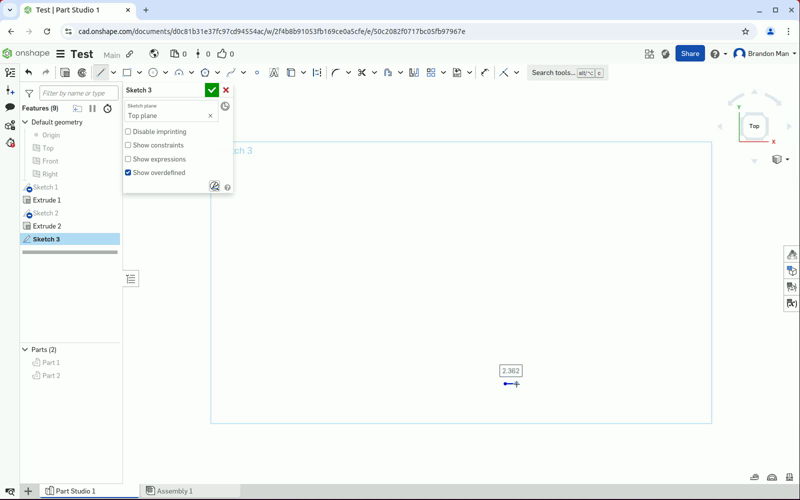
mouse_move(516, 282)
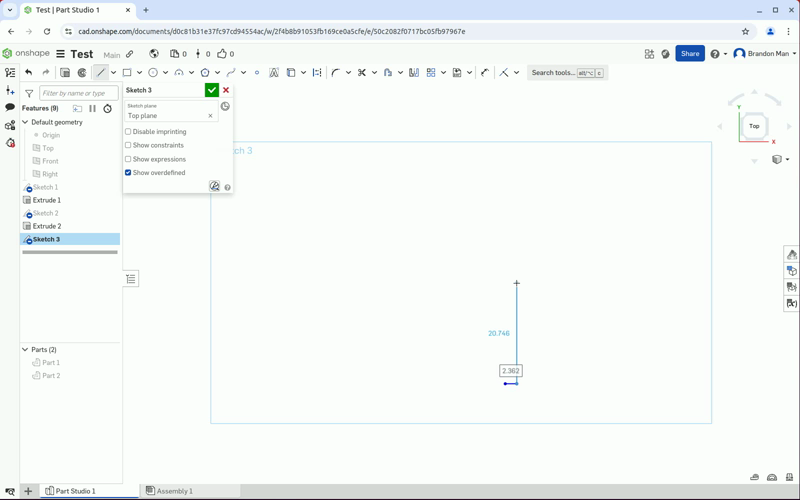
click(516, 282)
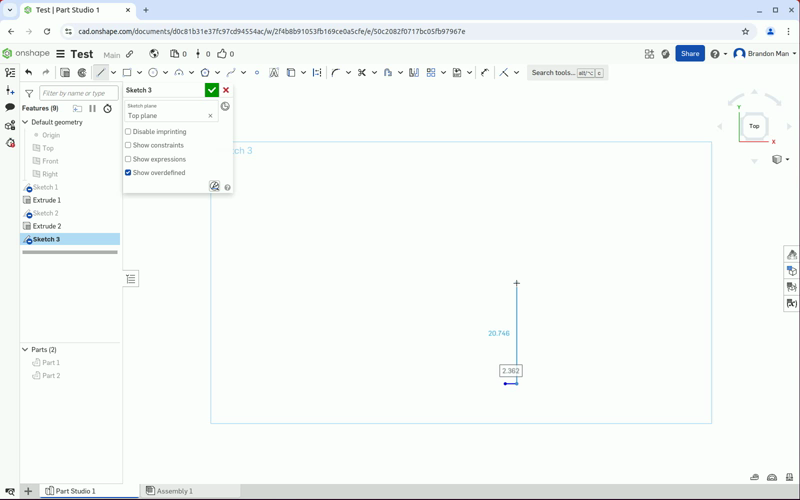
key_up(shift)
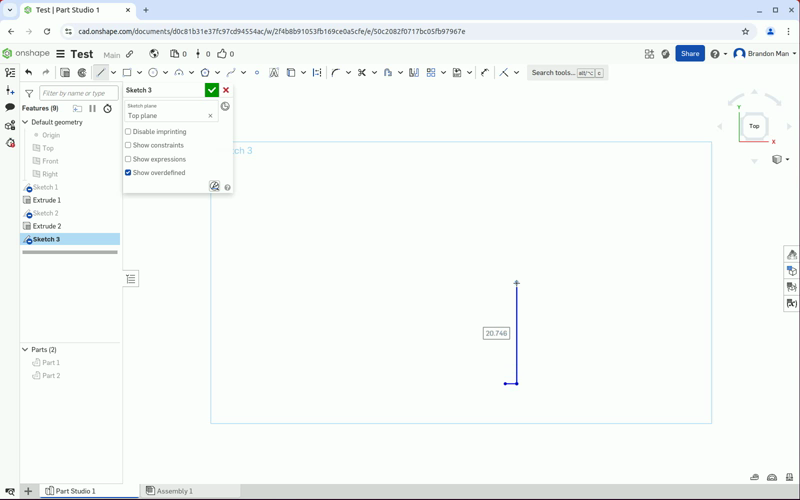
key_down(shift)
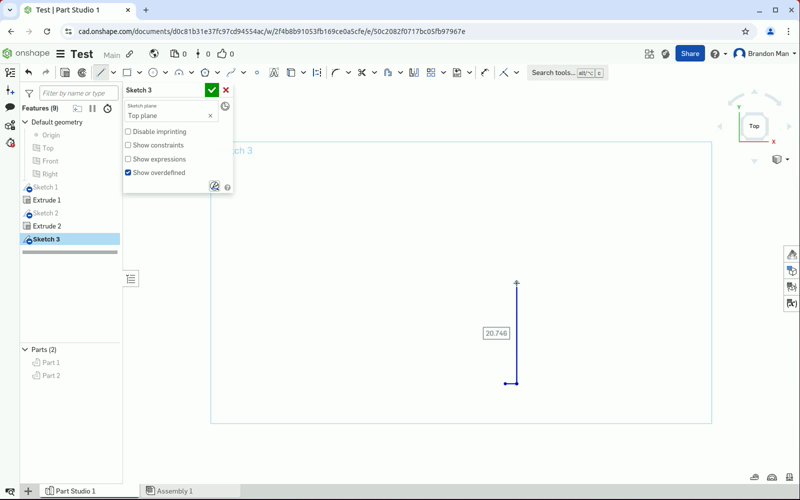
mouse_move(546, 282)
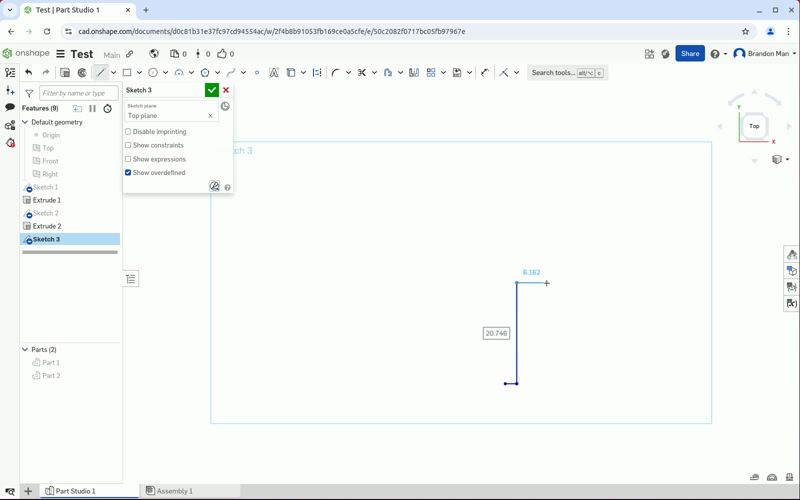
mouse_move(505, 282)
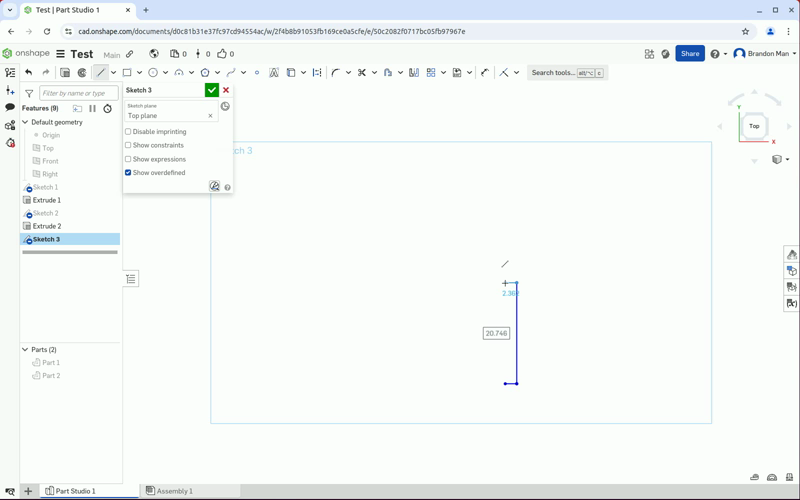
click(505, 282)
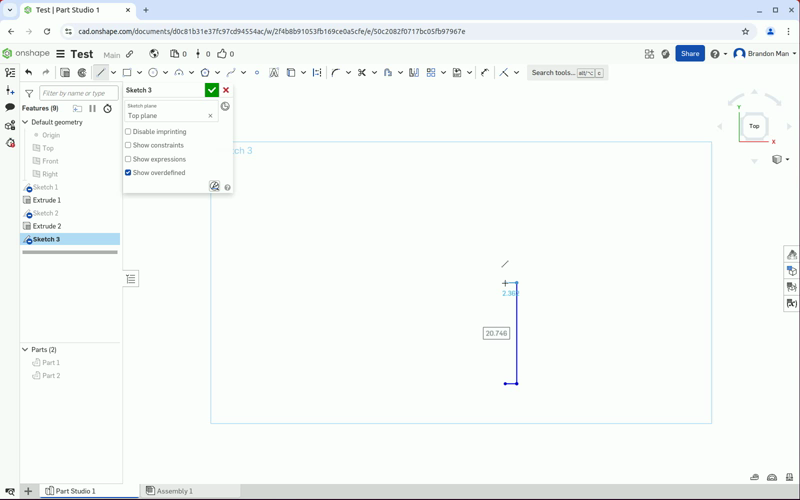
key_up(shift)
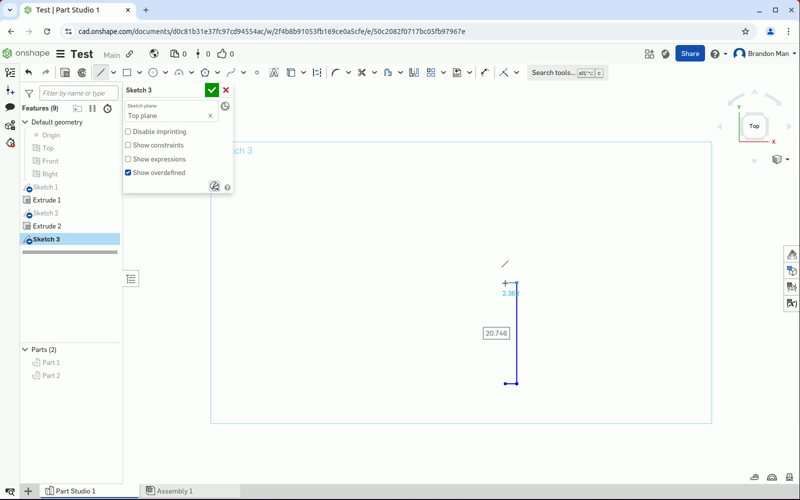
key_down(shift)
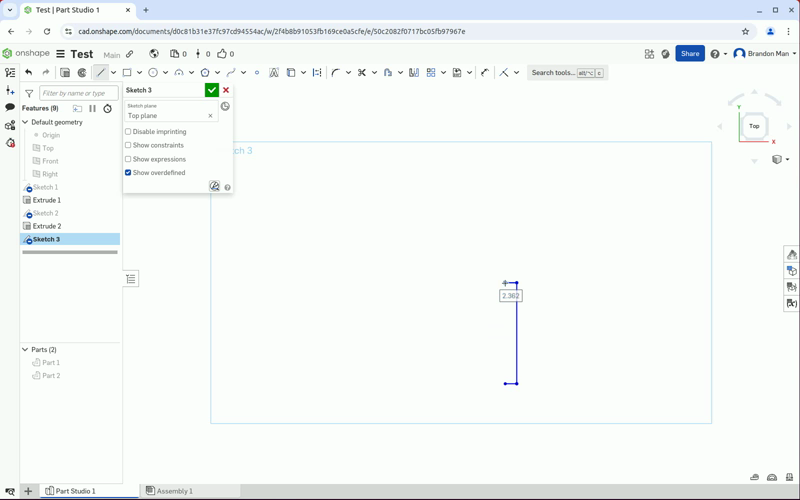
mouse_move(505, 366)
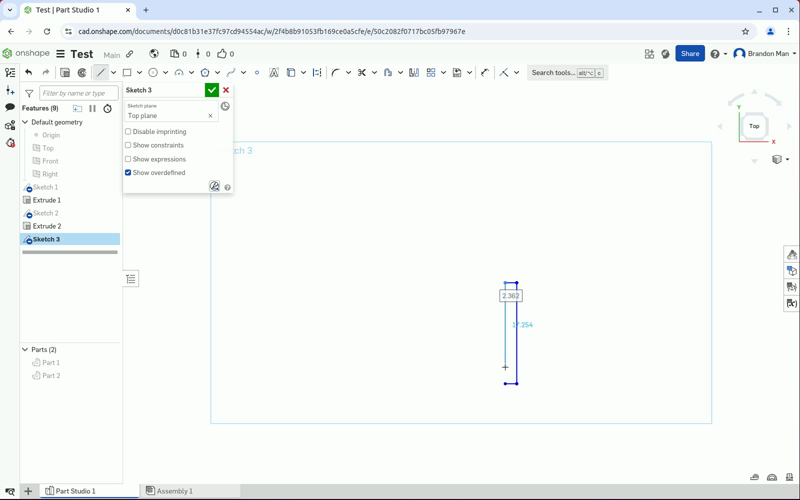
click(505, 366)
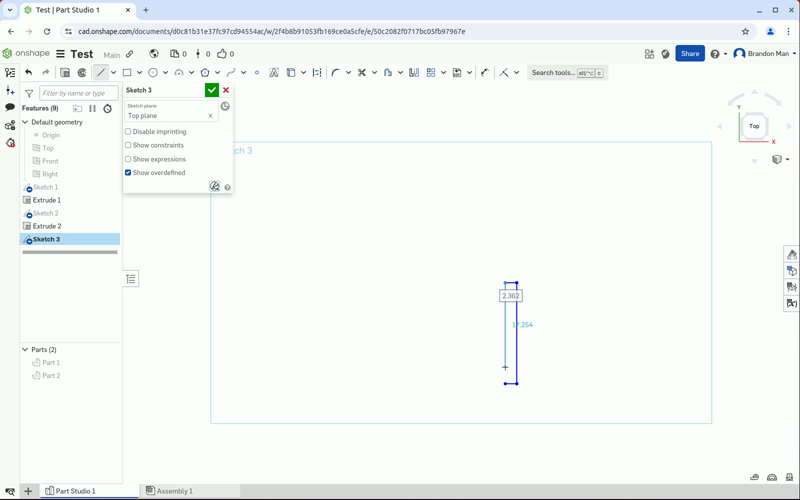
key_up(shift)
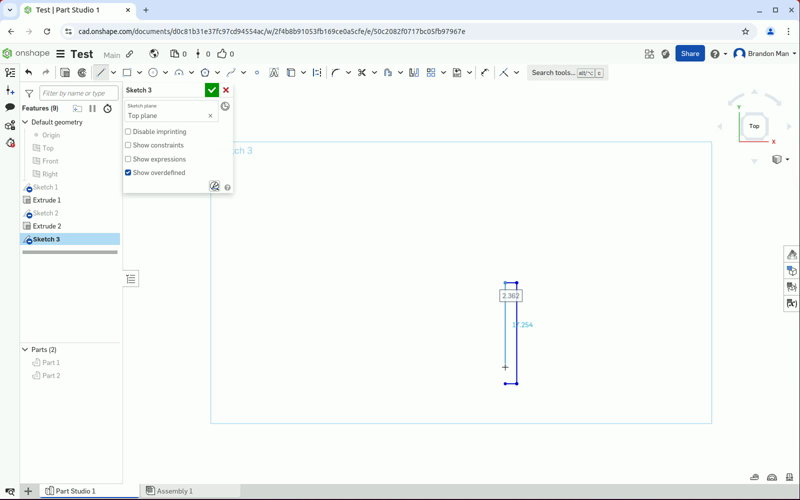
mouse_move(535, 366)
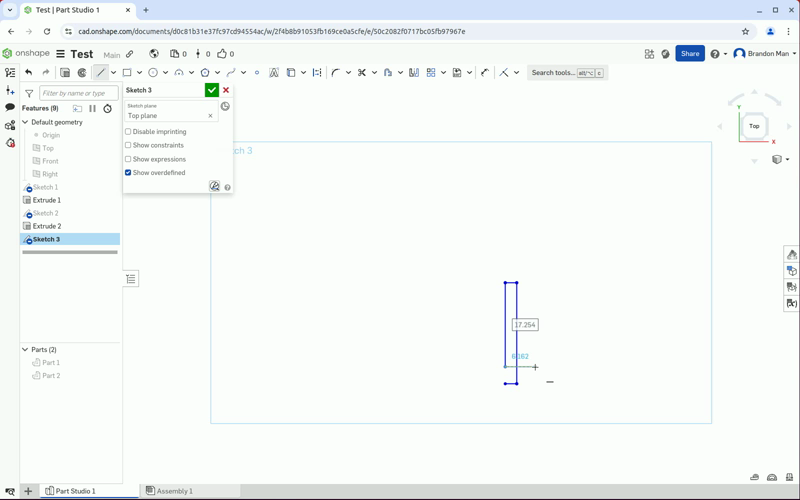
key_down(shift)
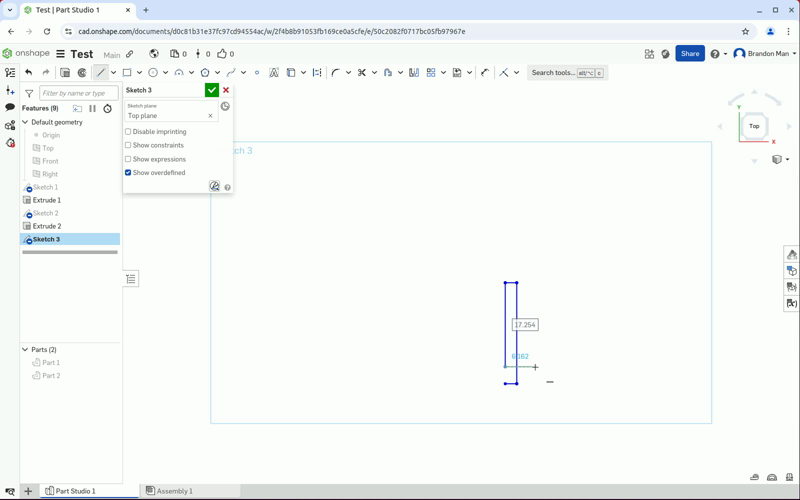
mouse_move(505, 383)
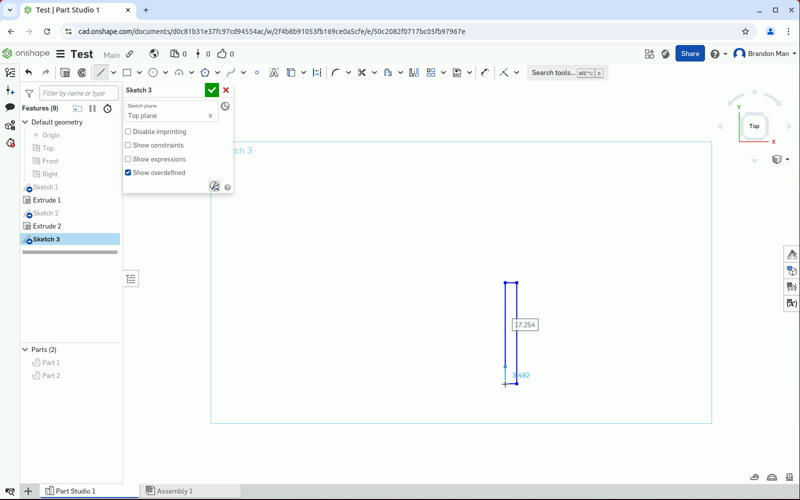
key_up(shift)
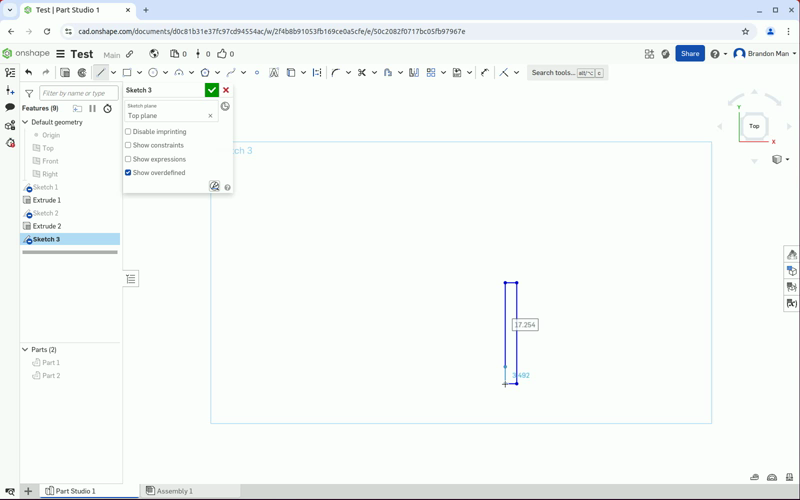
click(505, 383)
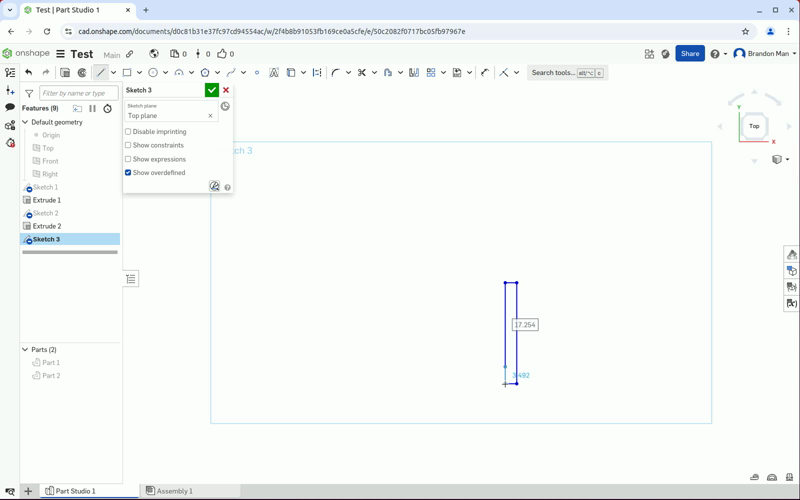
key(esc)
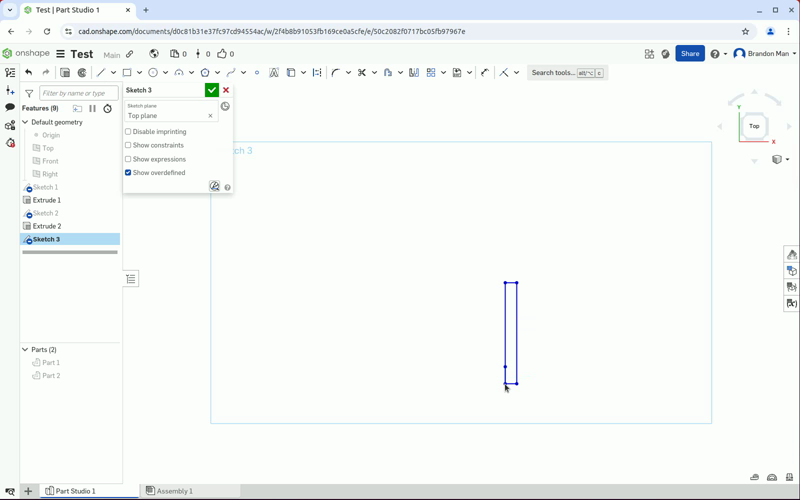
mouse_move(509, 368)
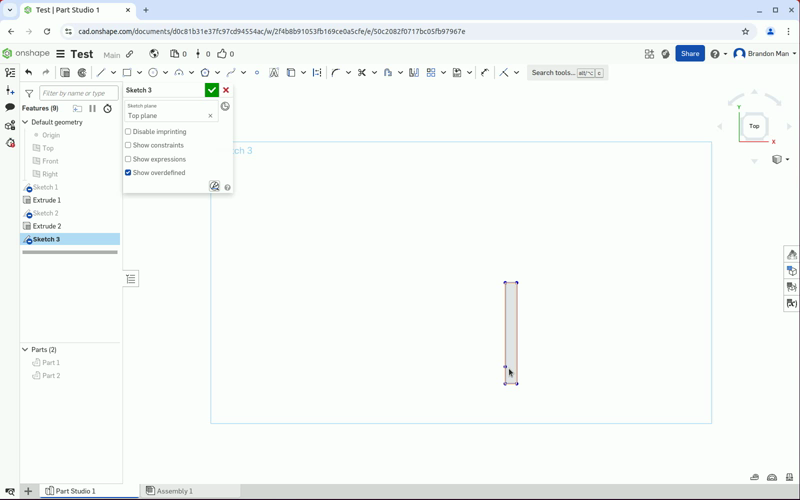
scroll(6)
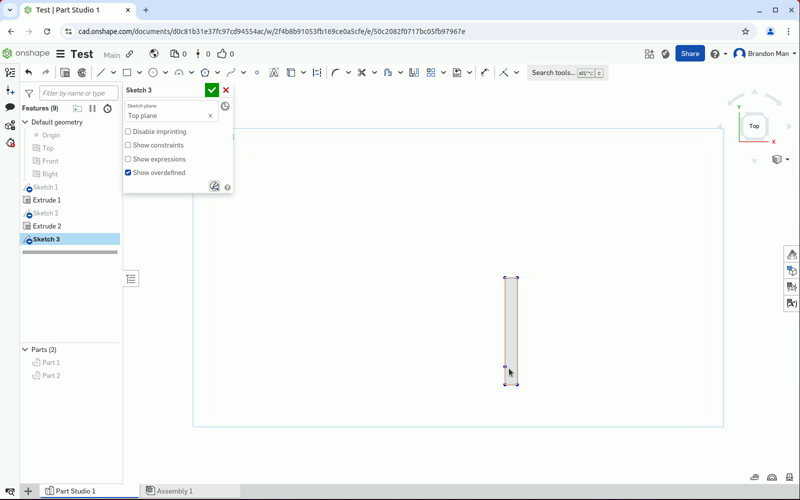
scroll(6)
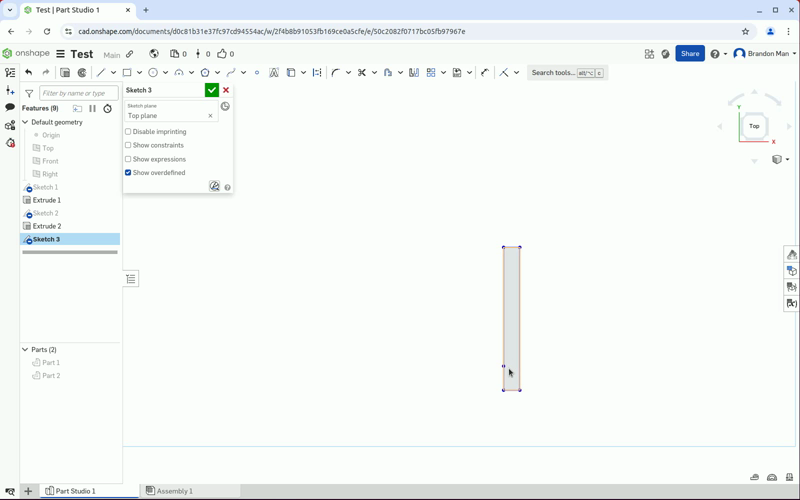
scroll(6)
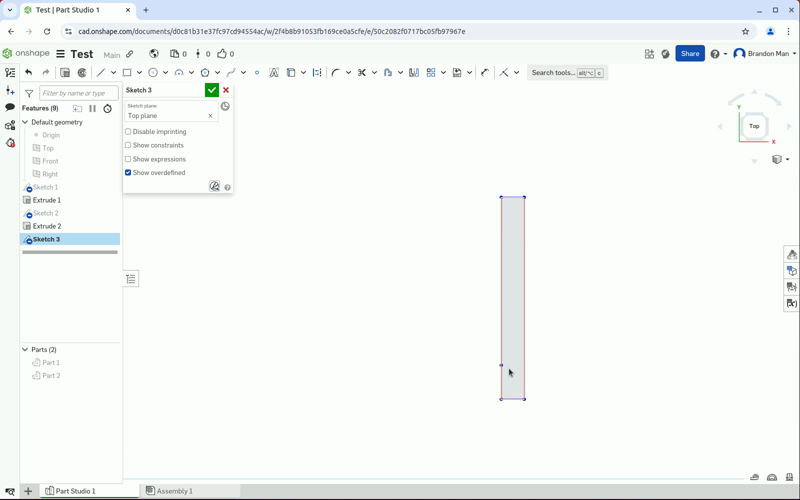
scroll(6)
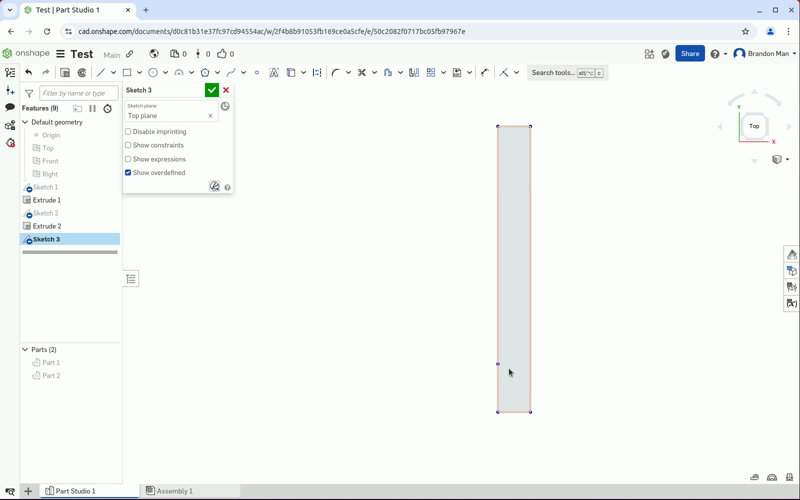
scroll(6)
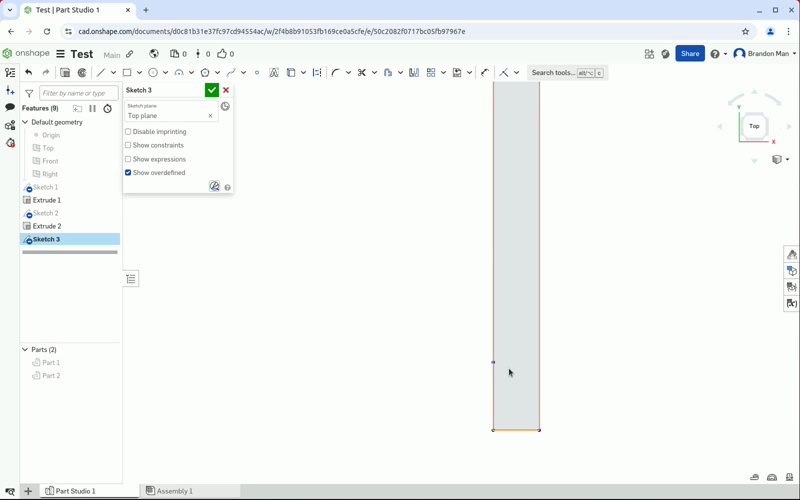
scroll(6)
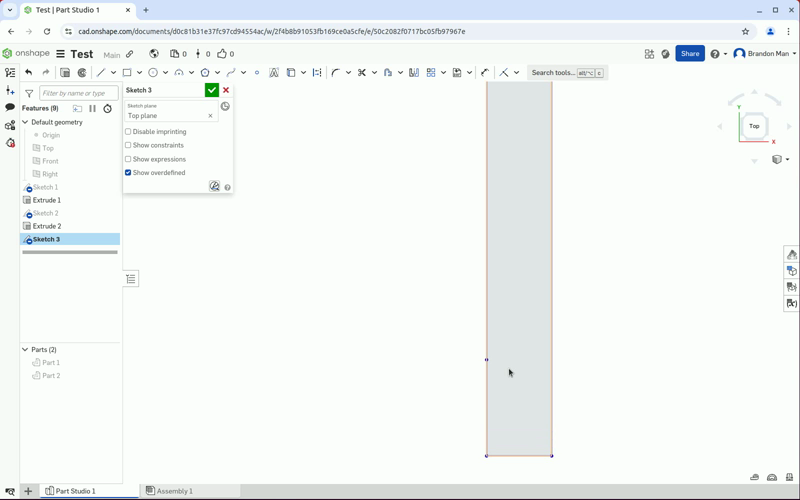
scroll(6)
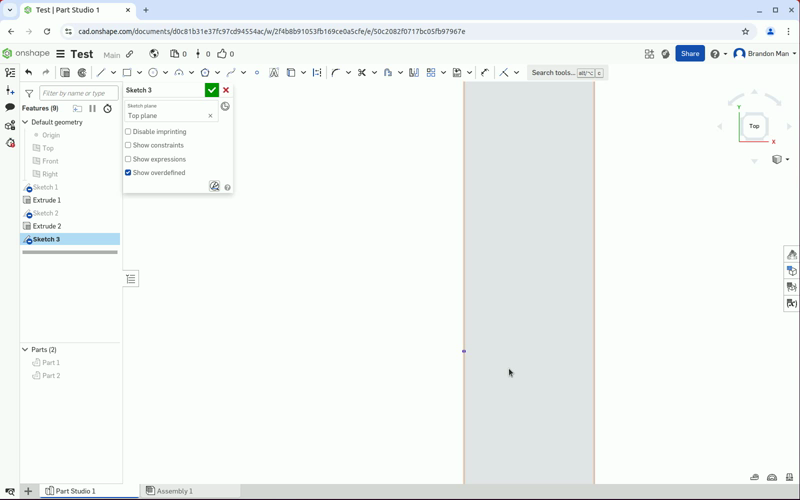
click(509, 368)
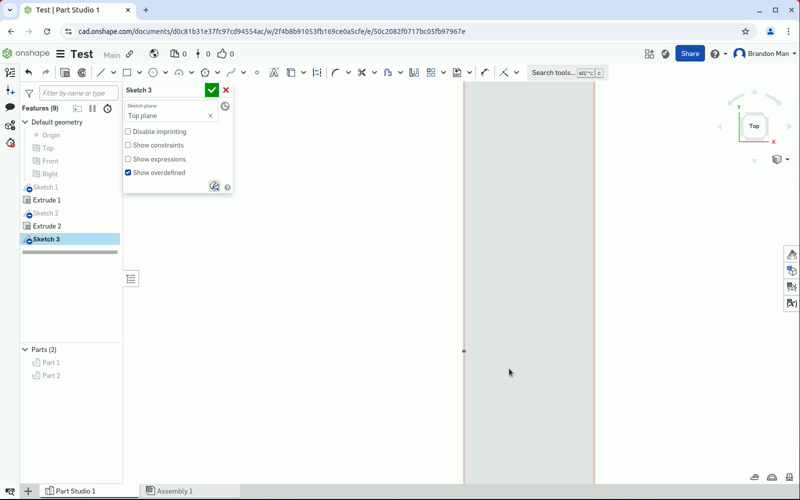
scroll(-6)
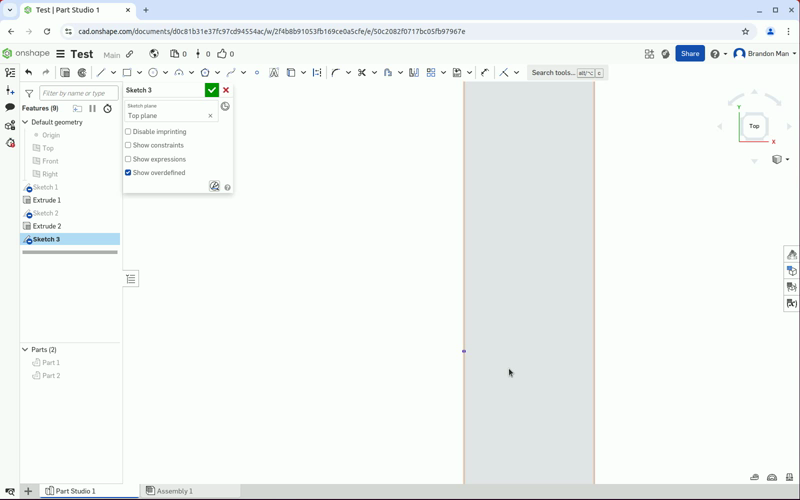
scroll(-6)
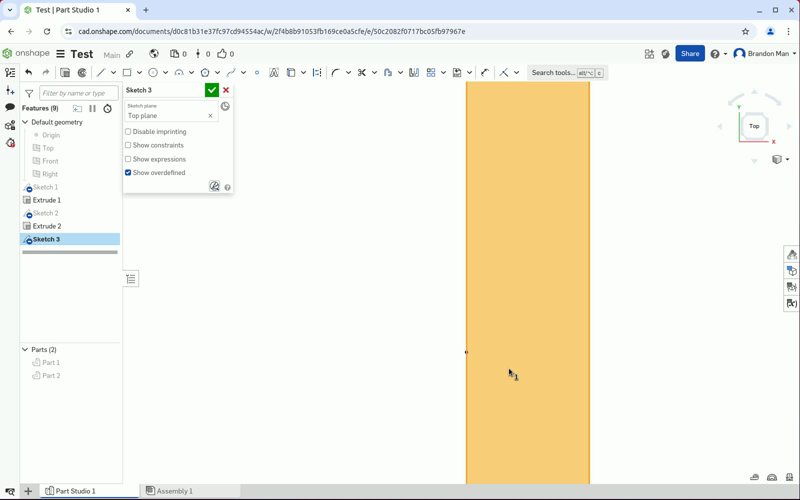
scroll(-6)
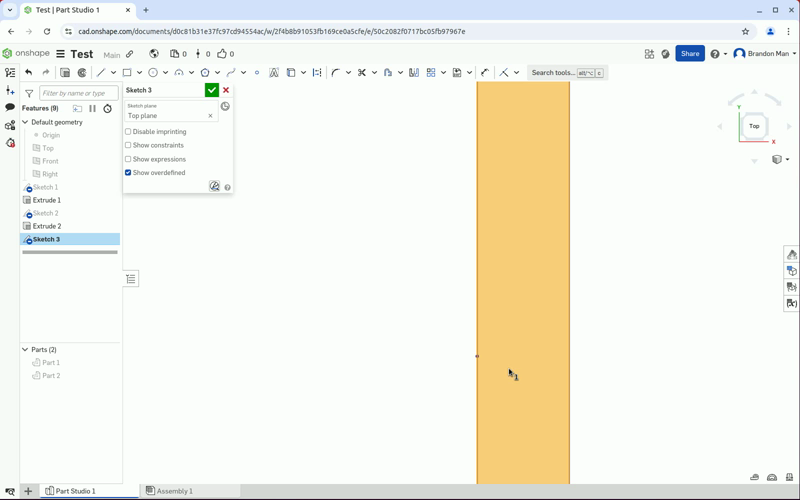
scroll(-6)
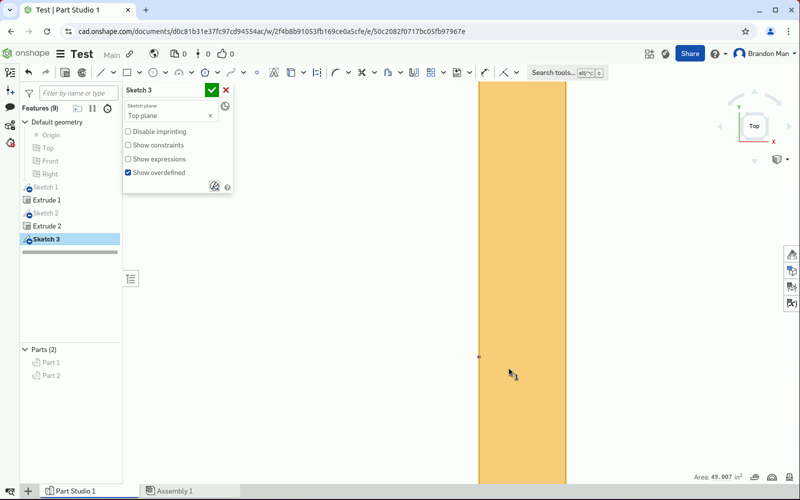
scroll(-6)
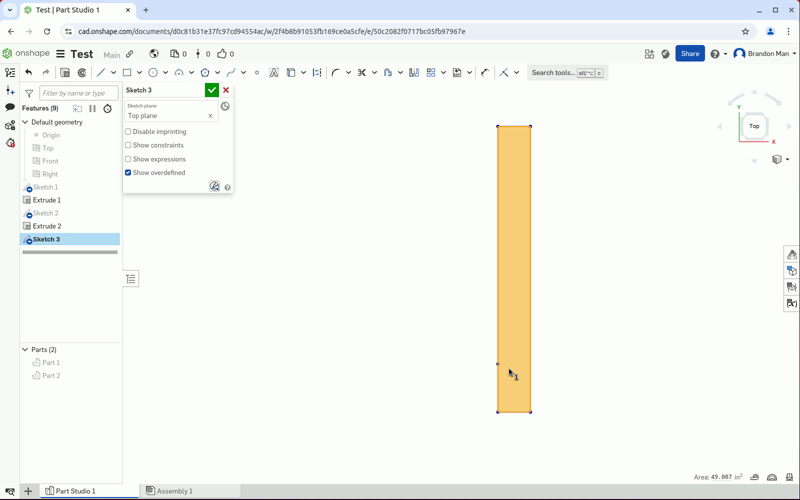
scroll(-6)
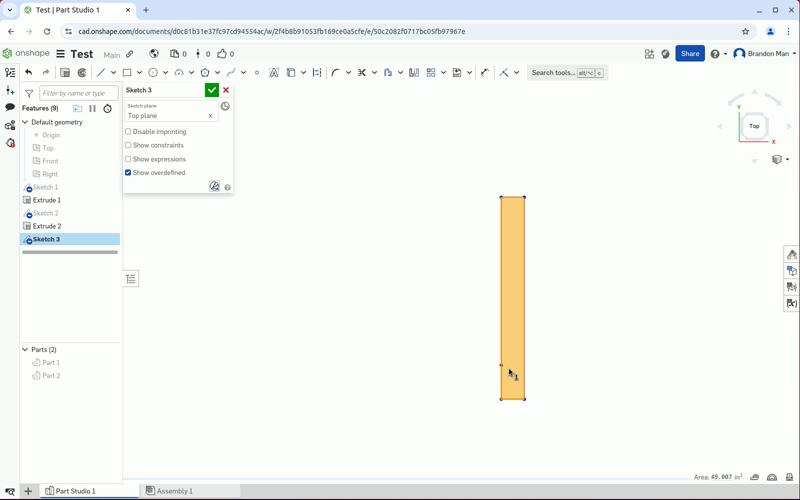
scroll(-6)
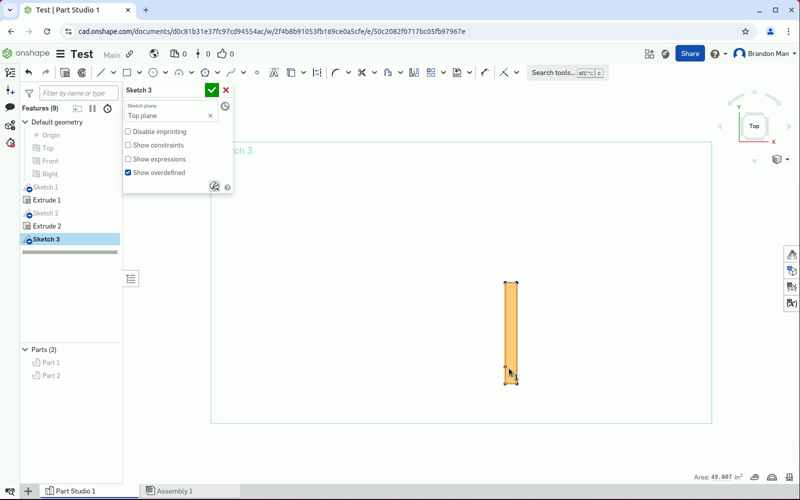
mouse_move(73, 352)
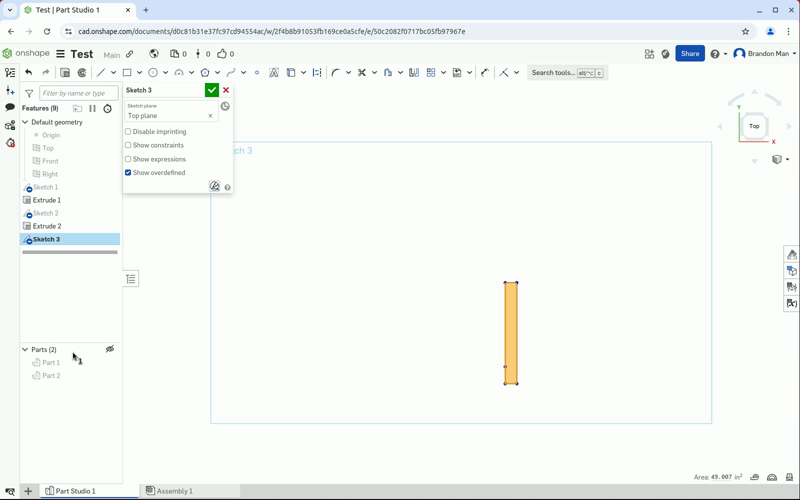
key(shift+y)
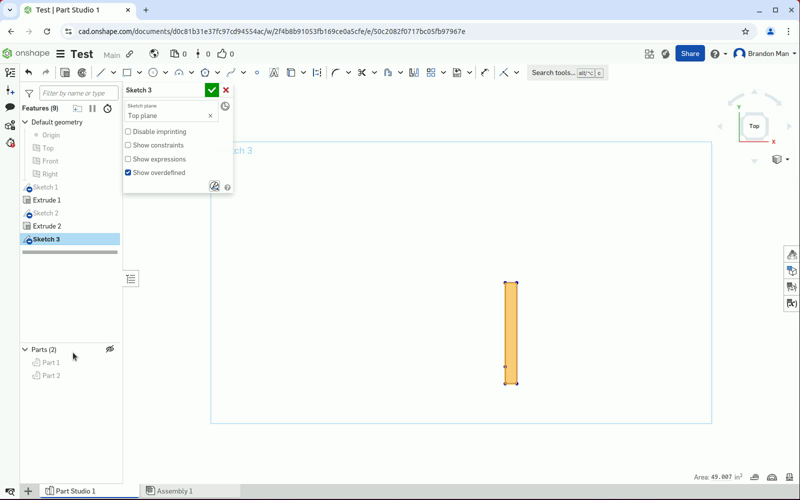
key(shift+e)
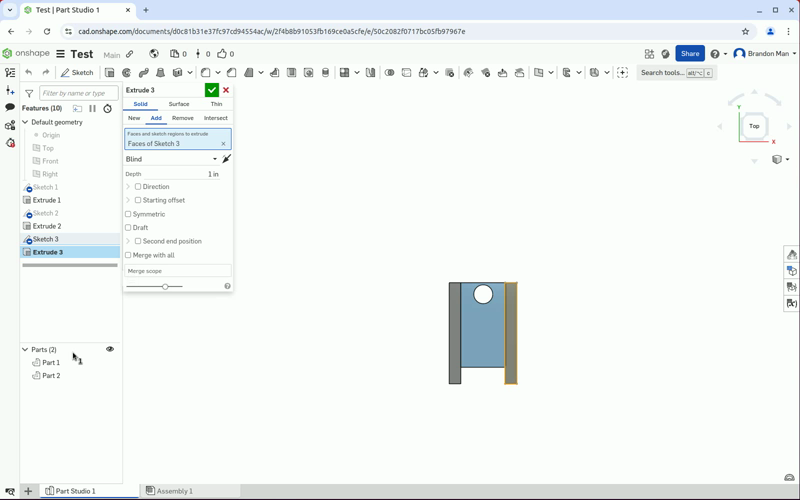
mouse_move(143, 106)
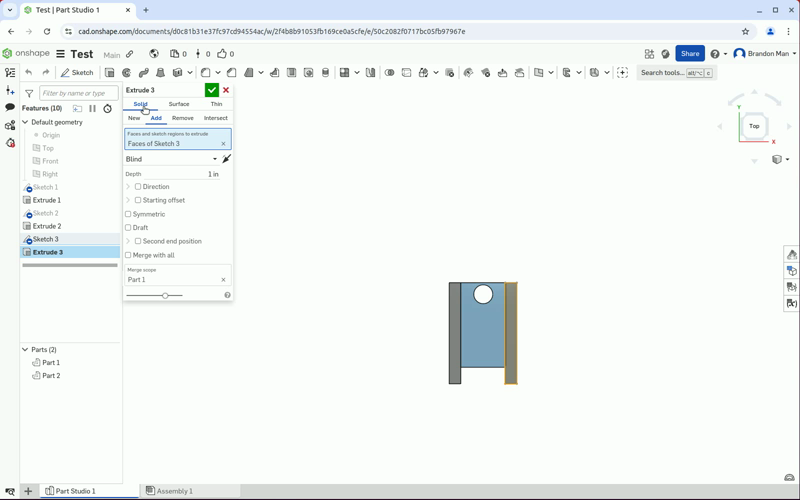
click(143, 106)
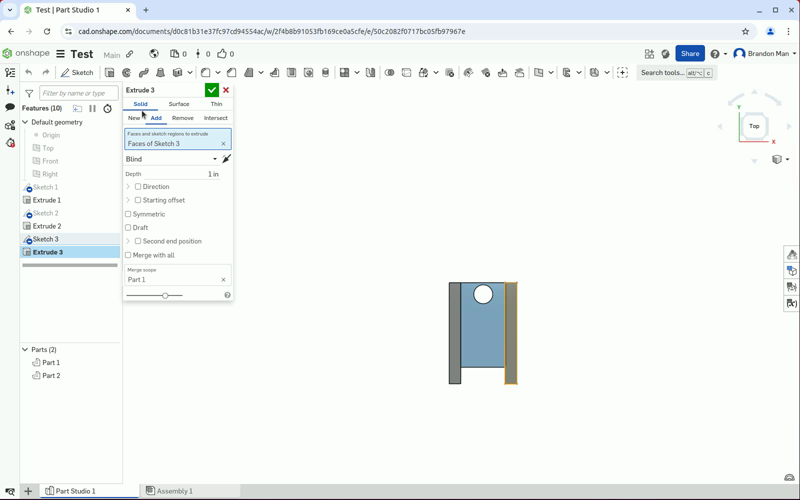
mouse_move(137, 120)
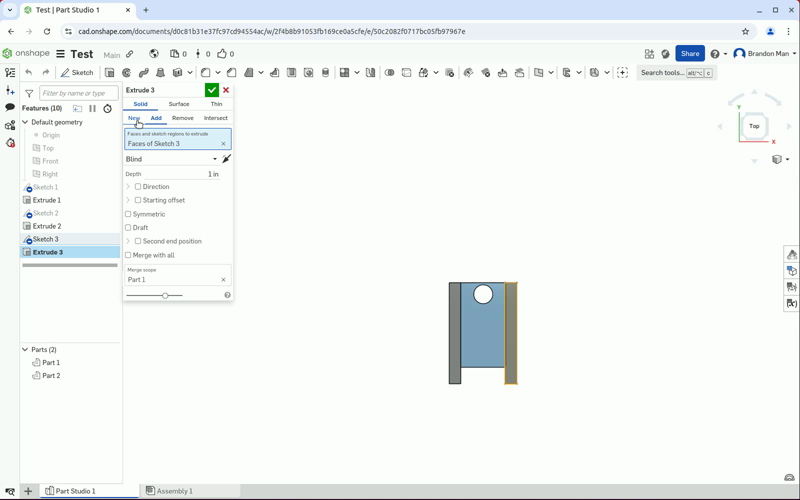
click(137, 120)
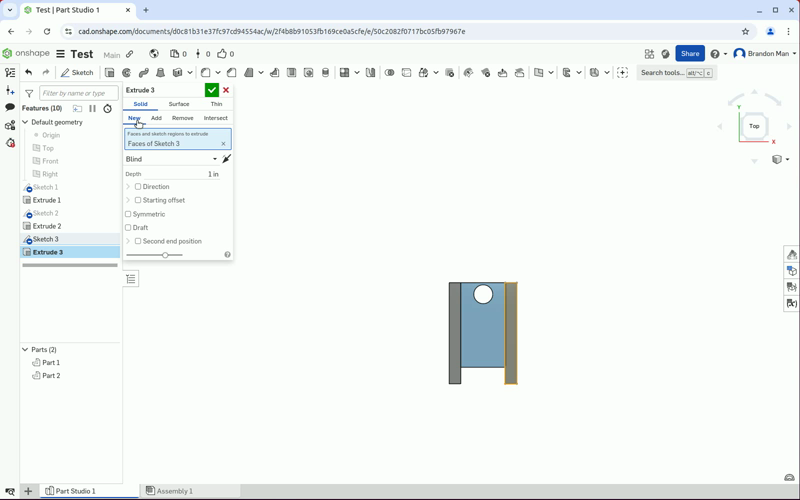
key(tab, 4)
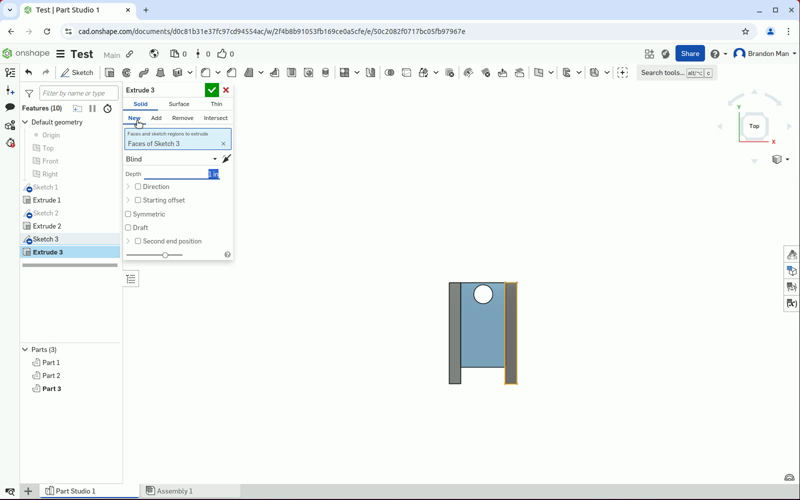
text(3.129)
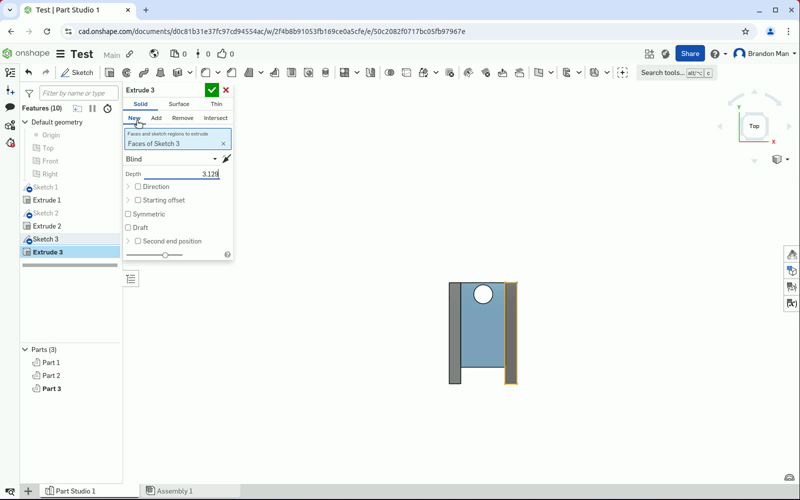
key(enter)
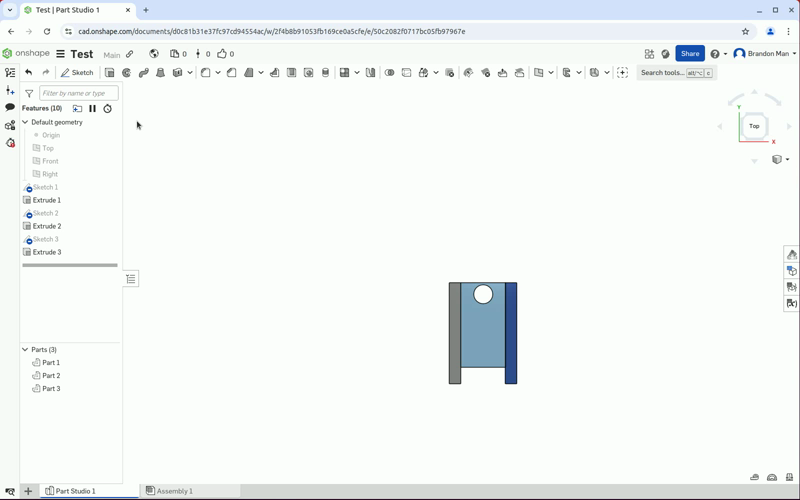
key(shift+h)
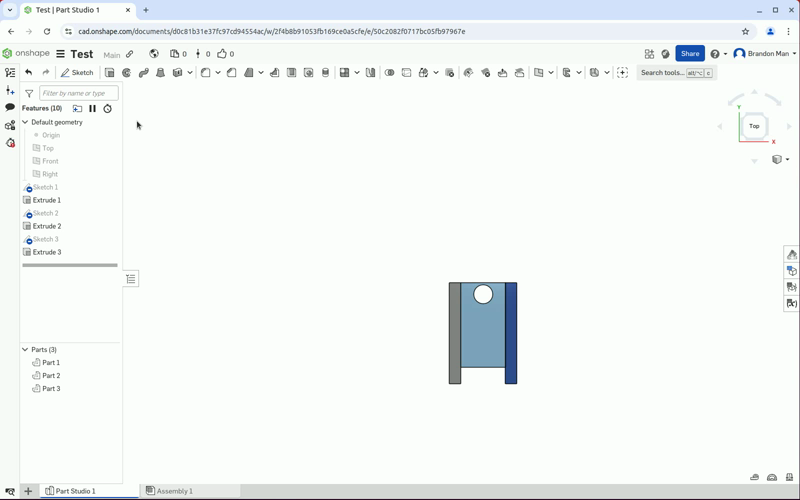
key(shift+h)
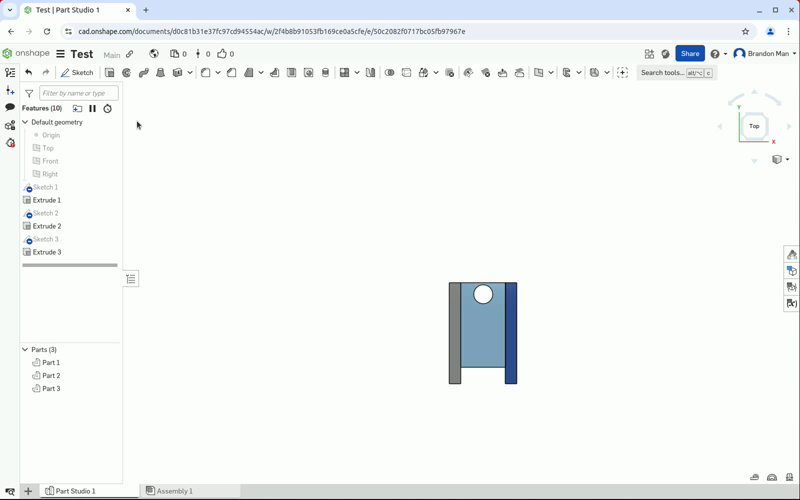
mouse_move(73, 189)
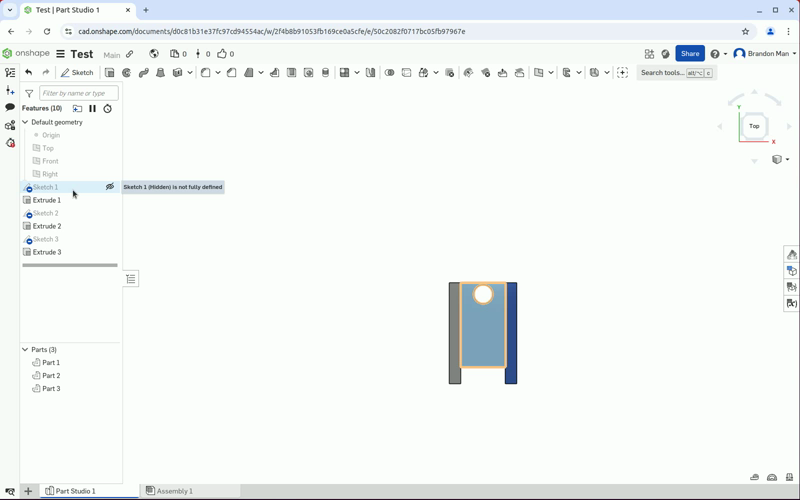
click(73, 189)
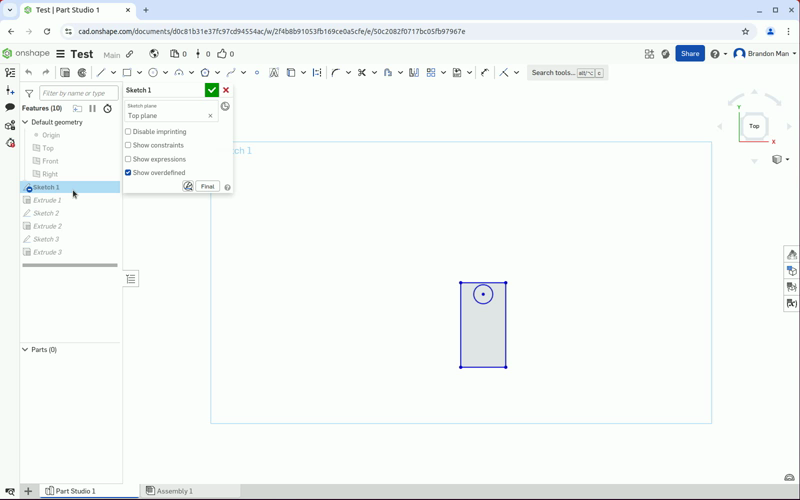
mouse_move(229, 92)
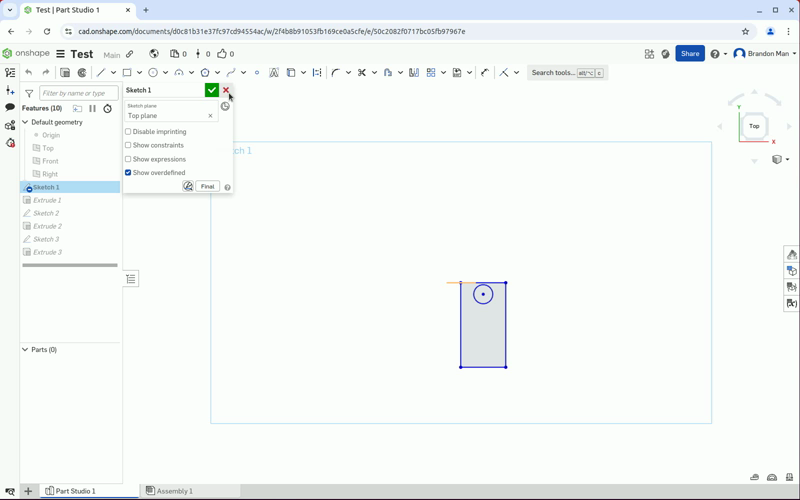
click(229, 92)
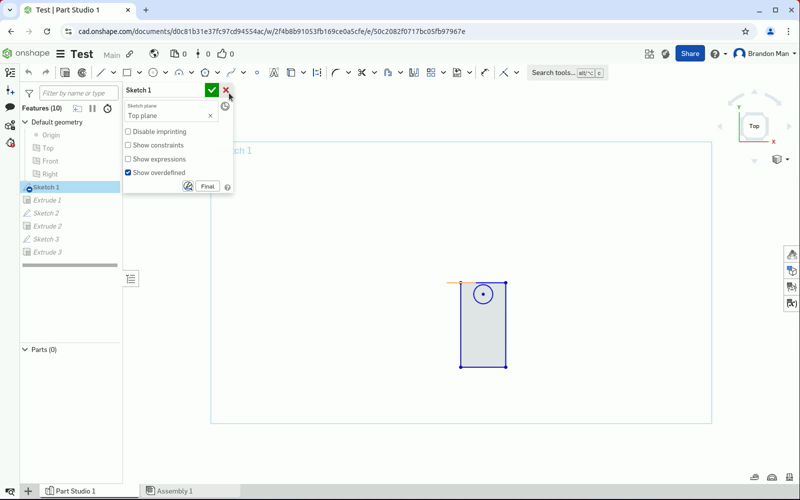
key(shift+s)
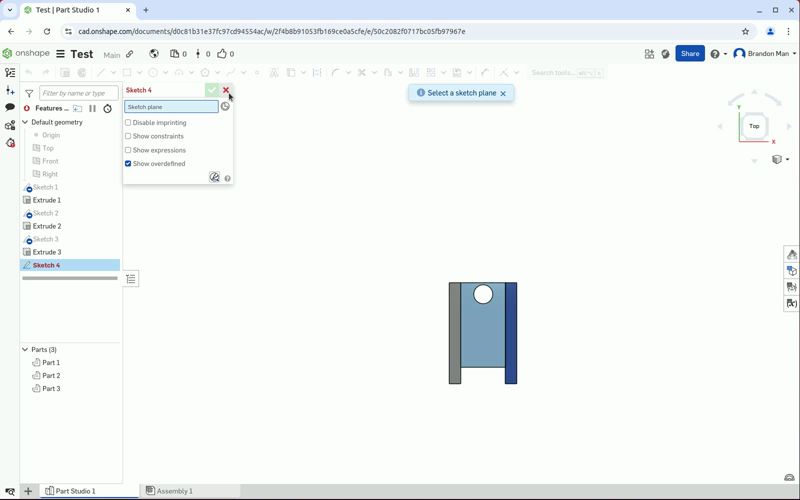
mouse_move(73, 150)
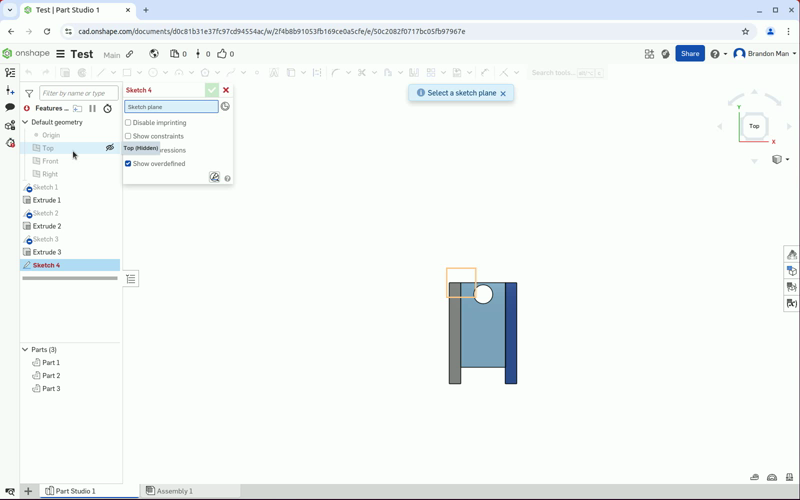
click(73, 150)
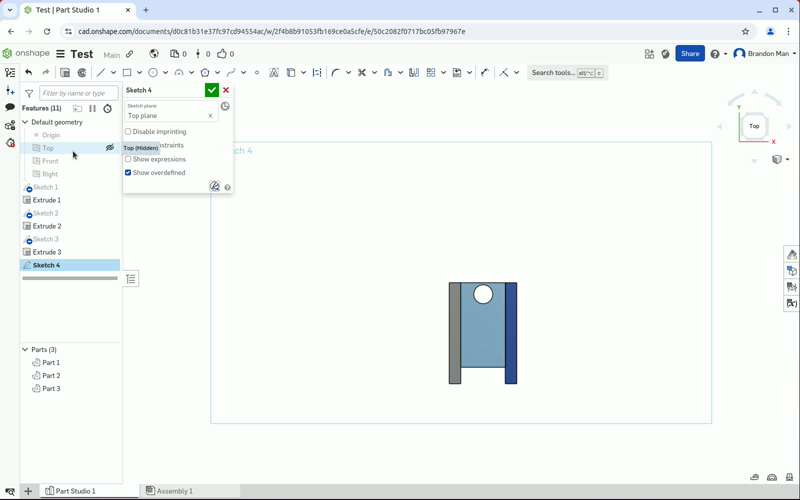
mouse_move(73, 352)
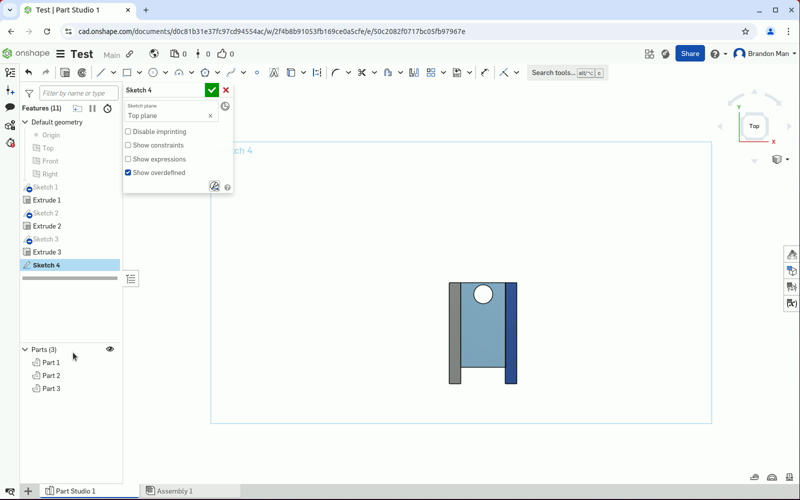
key(y)
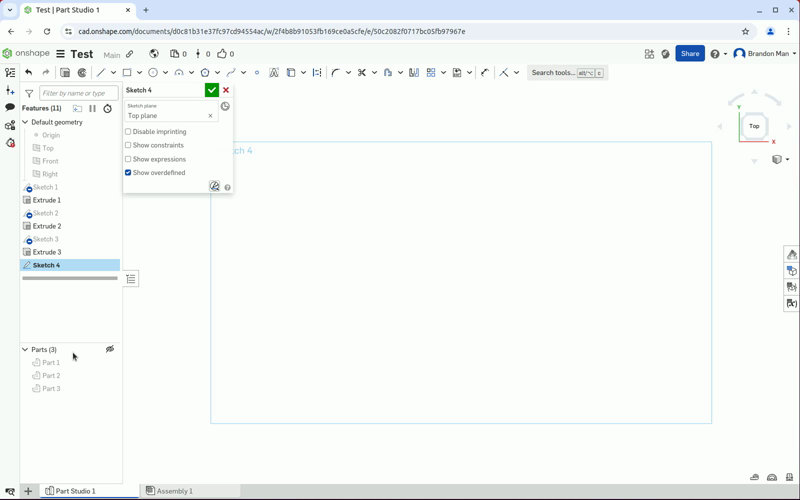
key(l)
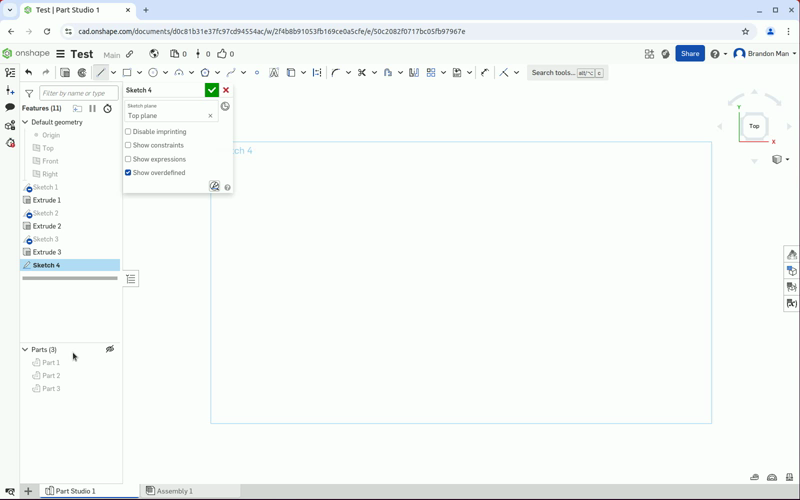
key_down(shift)
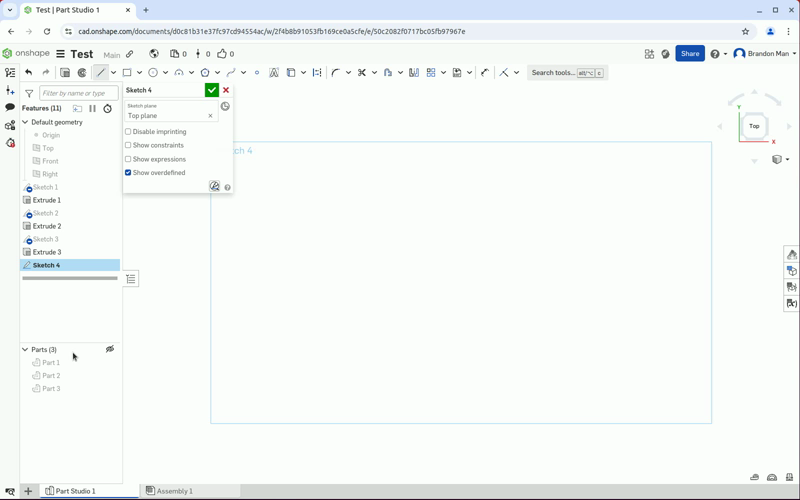
mouse_move(449, 282)
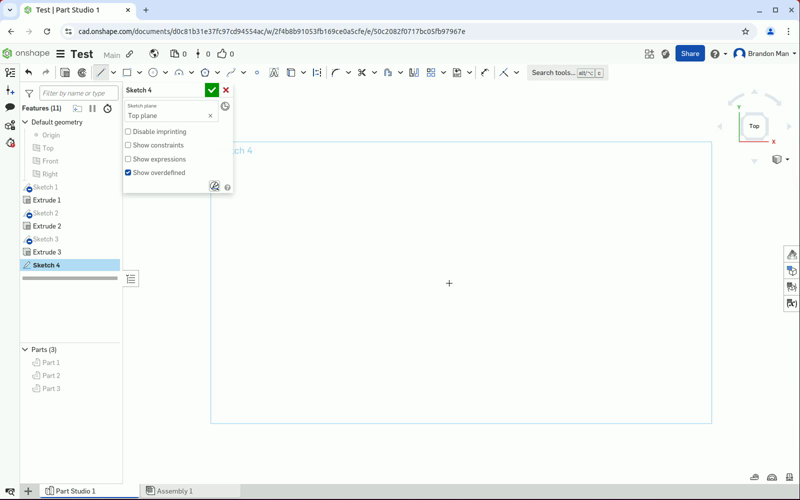
click(449, 282)
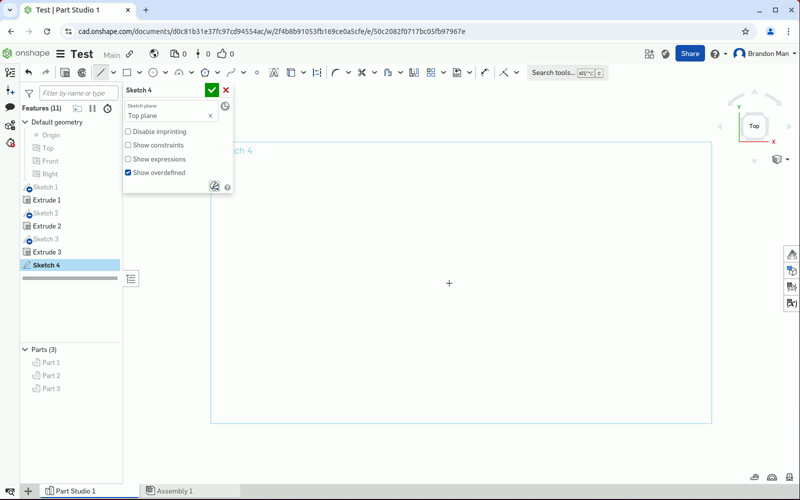
key_up(shift)
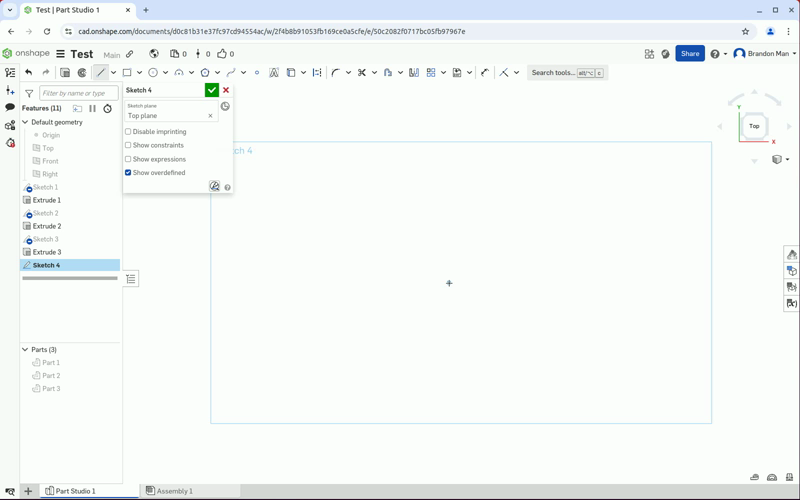
key_down(shift)
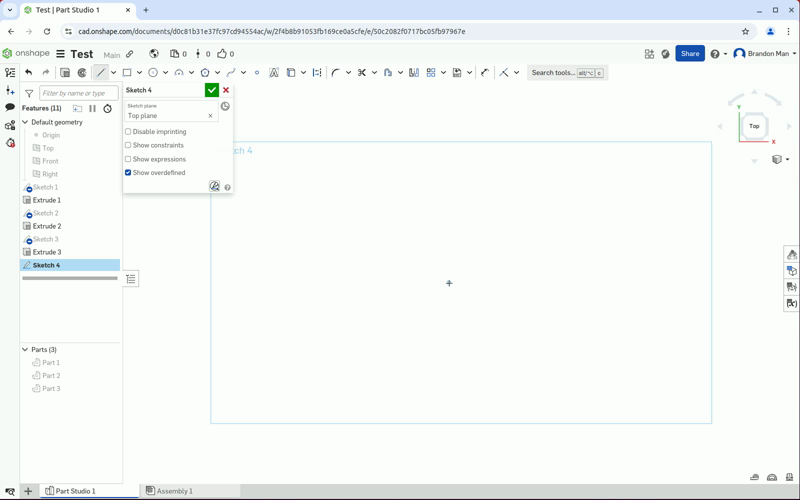
mouse_move(479, 282)
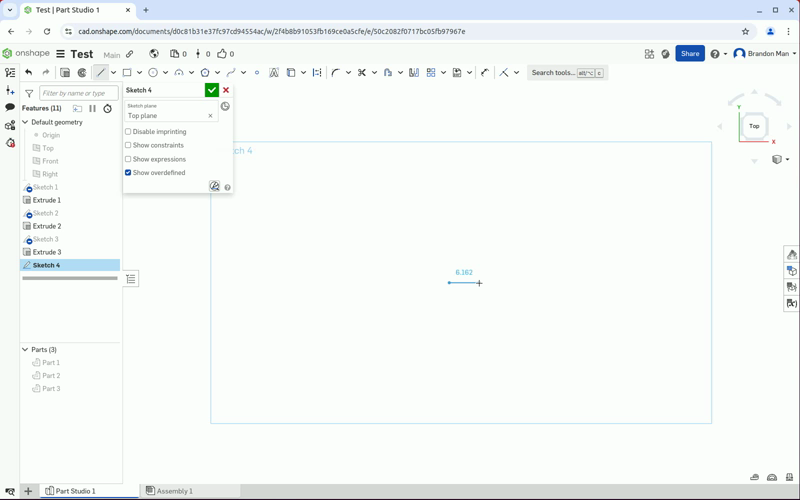
mouse_move(461, 282)
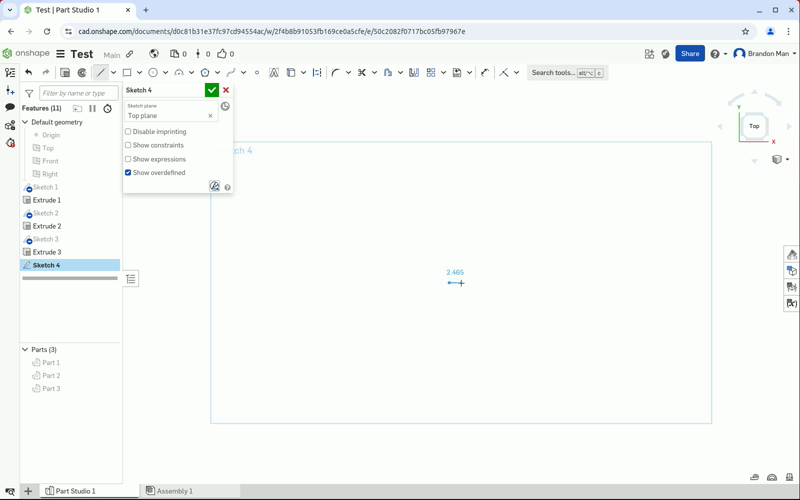
click(461, 282)
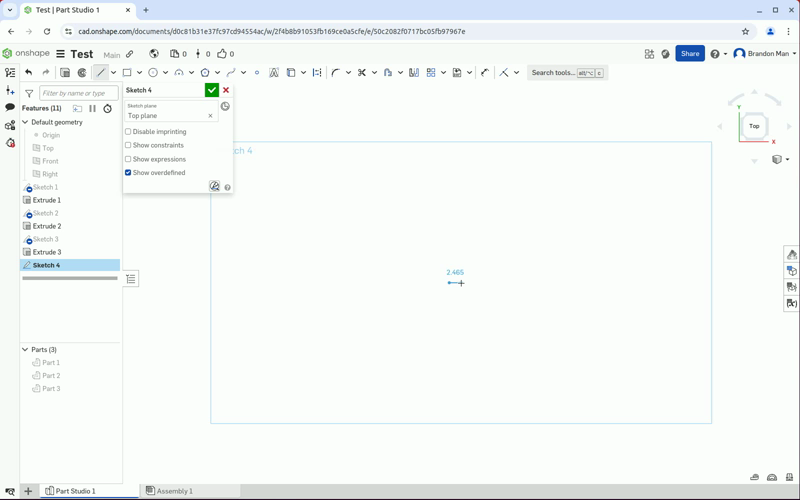
key_up(shift)
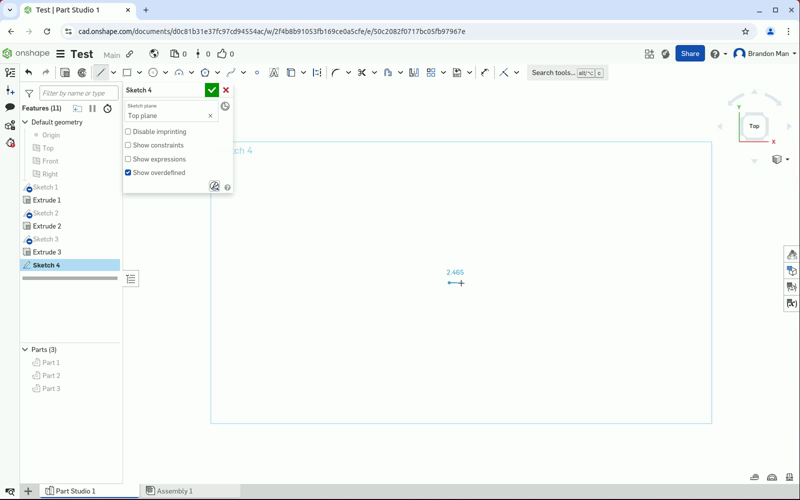
key_down(shift)
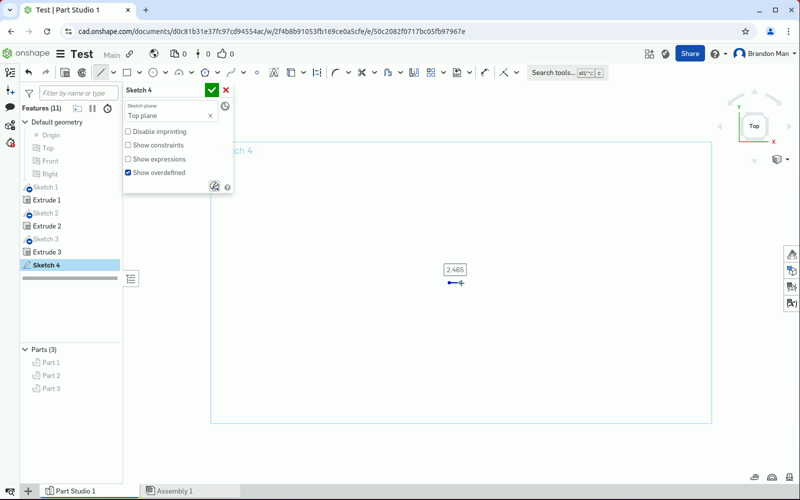
mouse_move(491, 282)
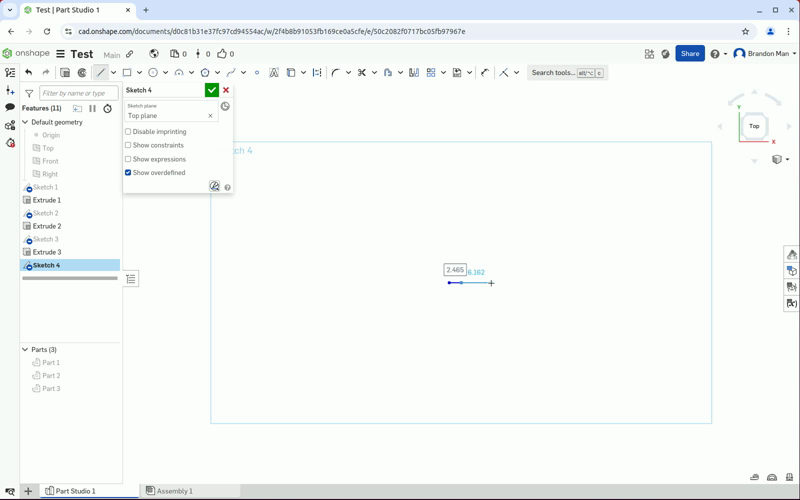
mouse_move(505, 282)
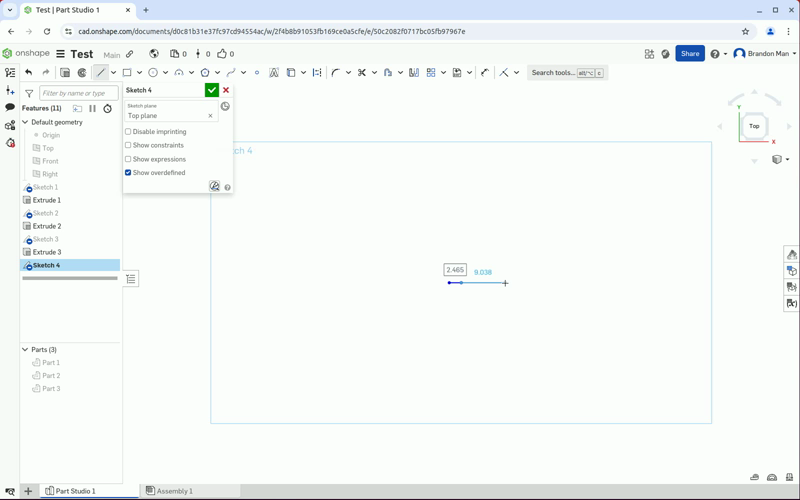
click(505, 282)
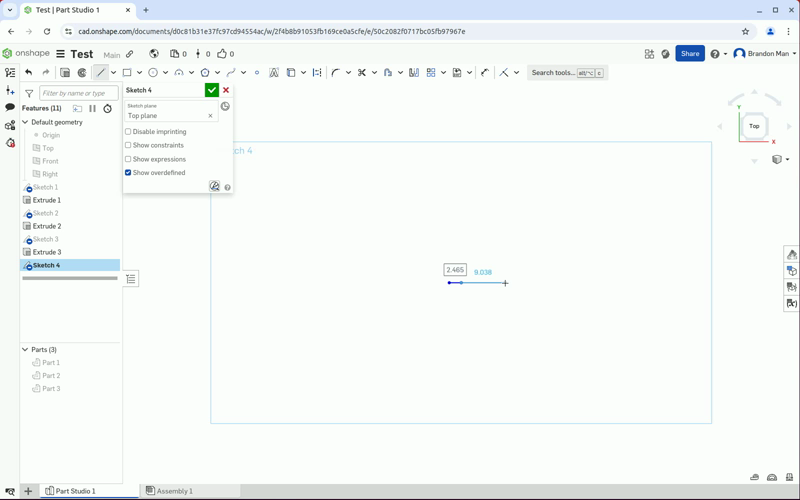
key_up(shift)
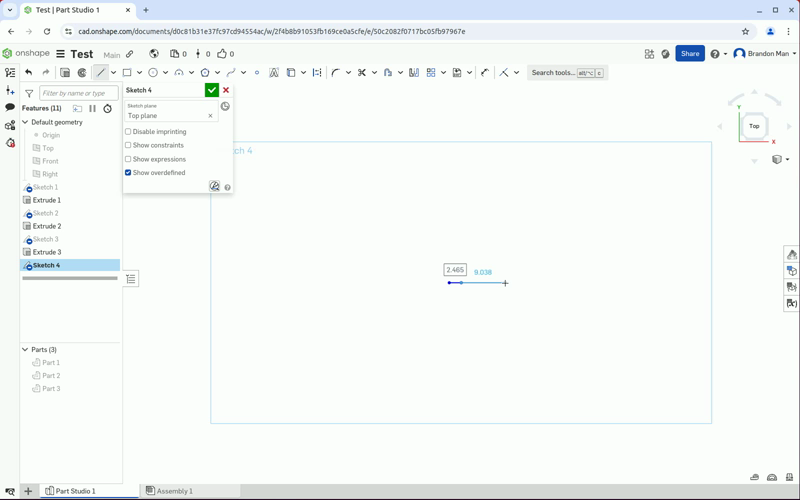
key_down(shift)
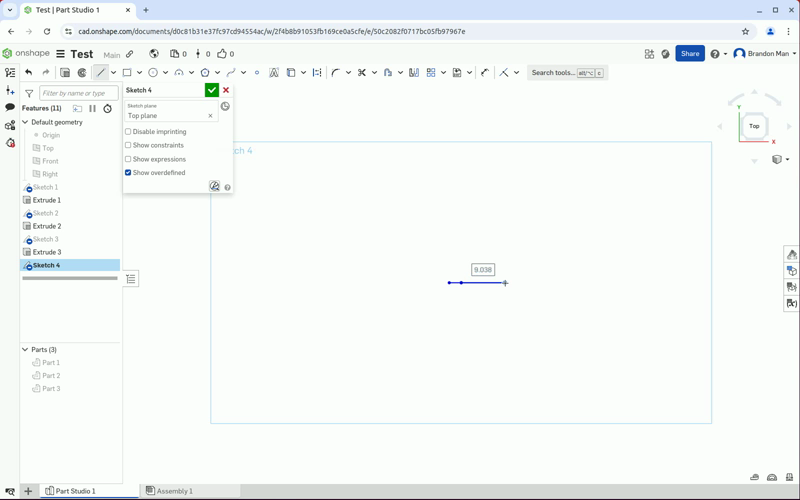
mouse_move(535, 282)
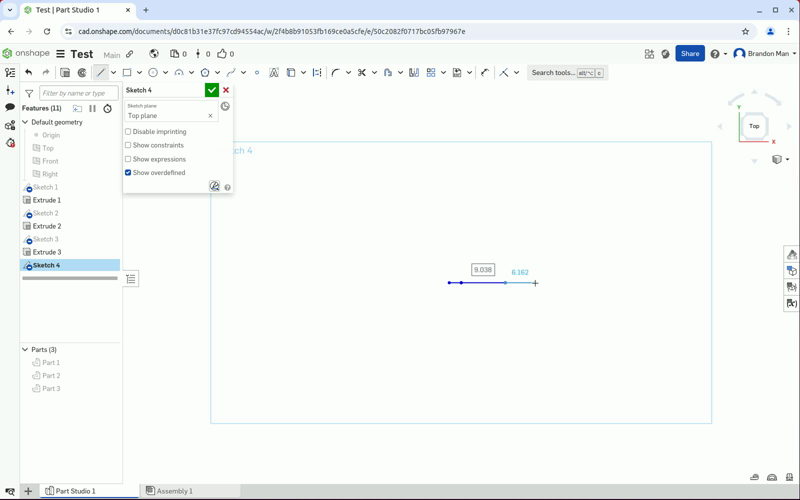
mouse_move(517, 282)
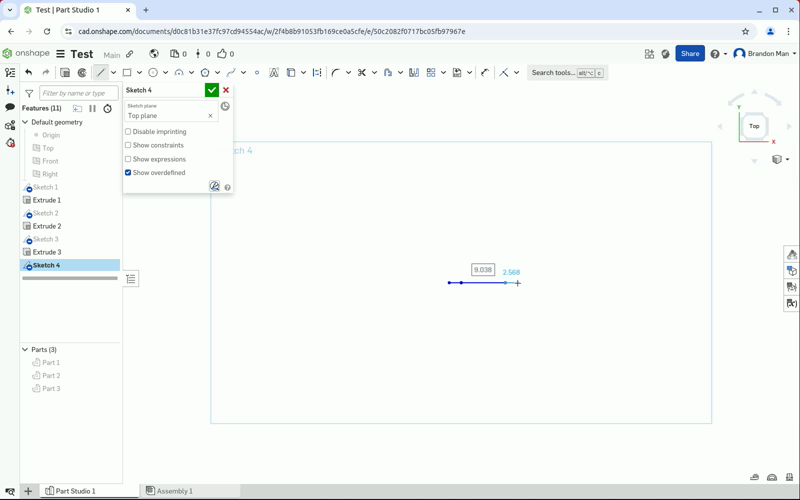
click(517, 282)
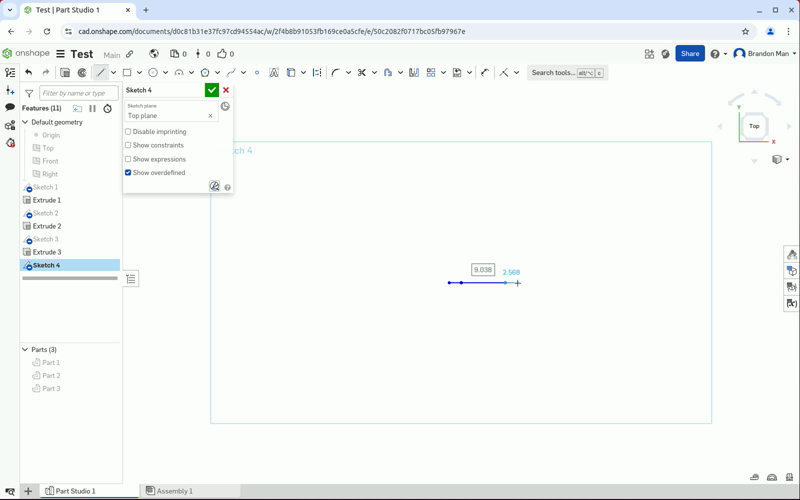
key_up(shift)
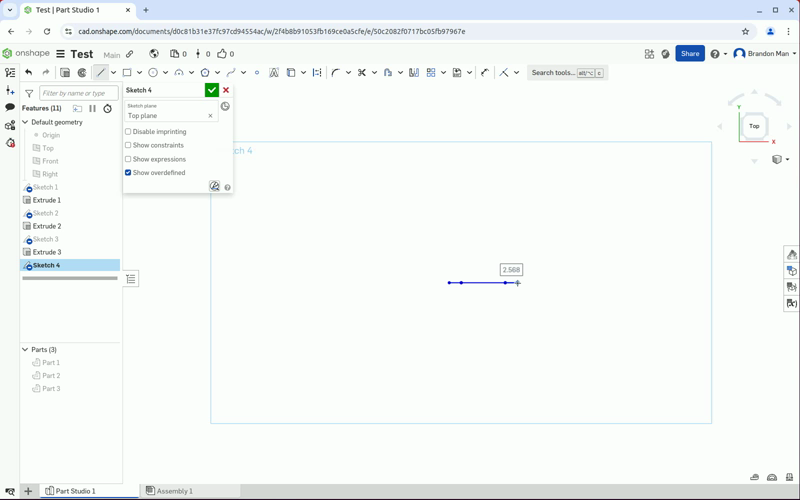
key_down(shift)
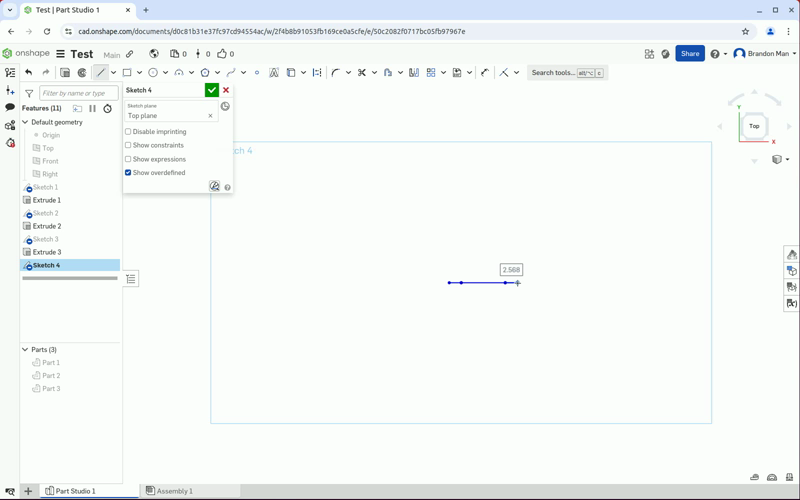
mouse_move(547, 282)
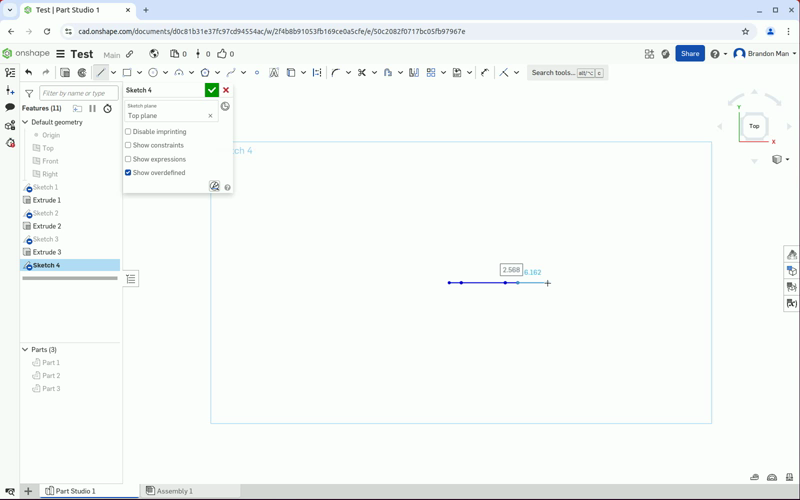
mouse_move(517, 270)
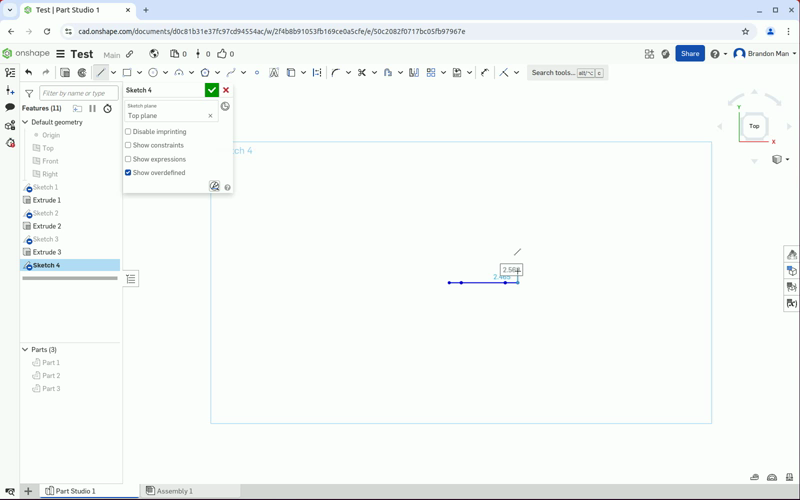
click(517, 270)
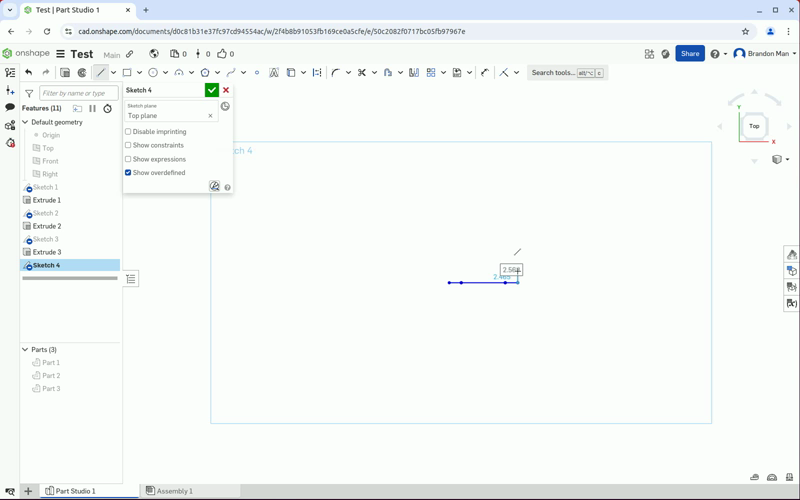
key_up(shift)
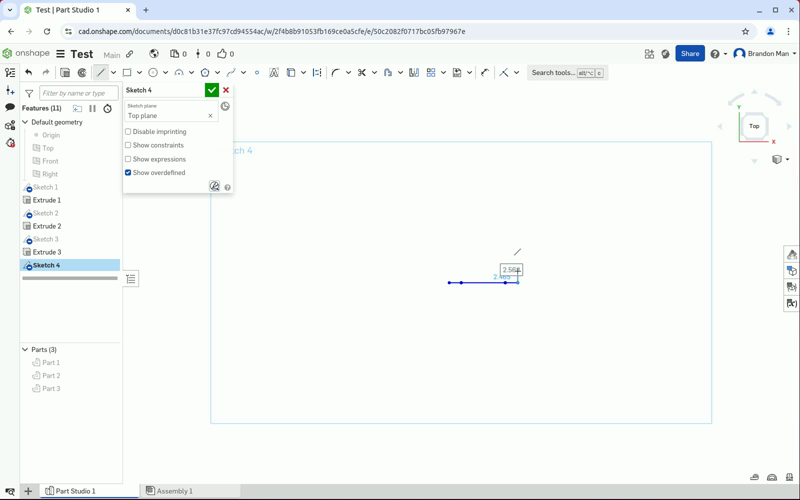
key_down(shift)
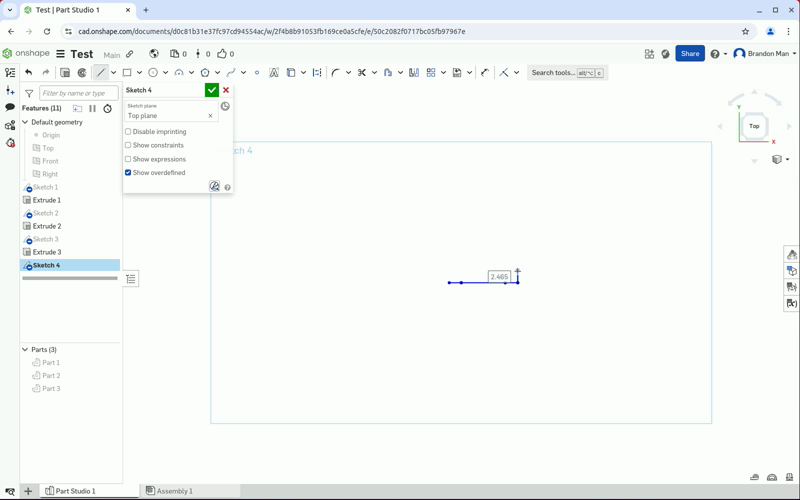
mouse_move(449, 270)
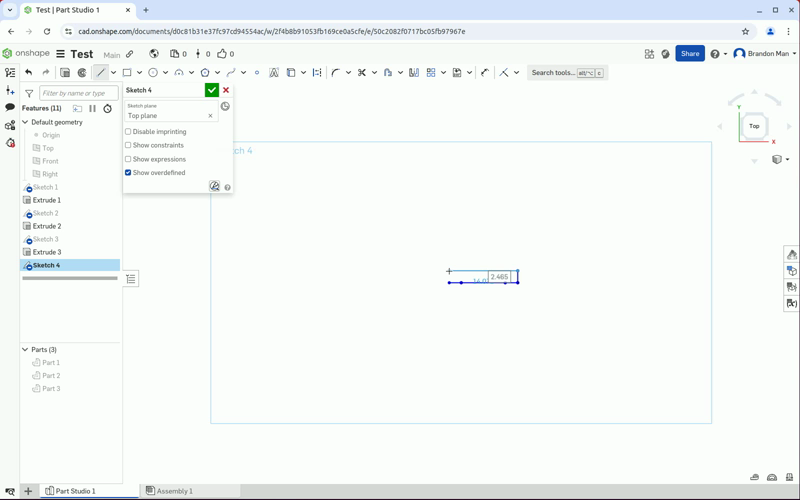
click(449, 270)
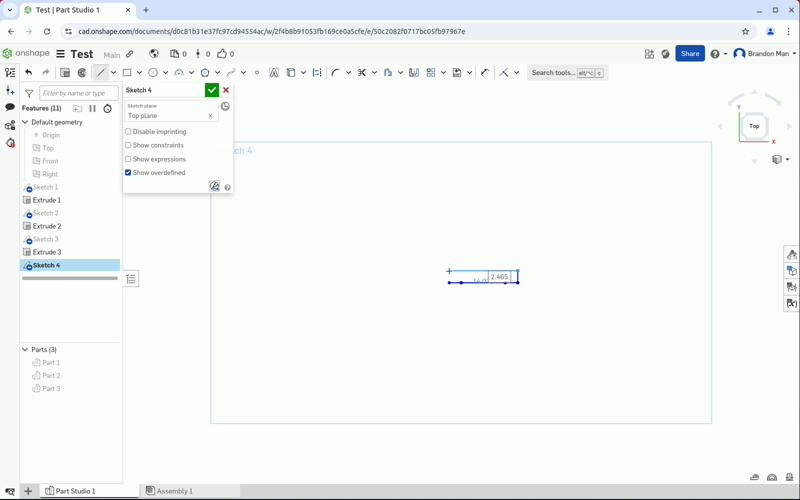
key_up(shift)
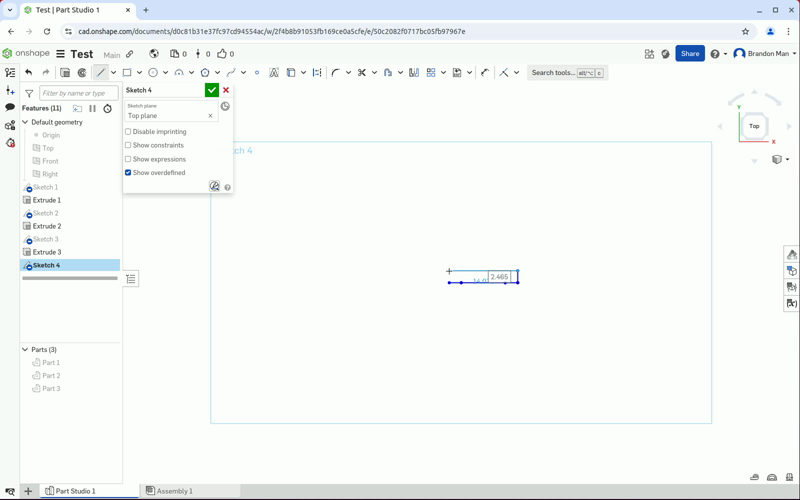
mouse_move(479, 270)
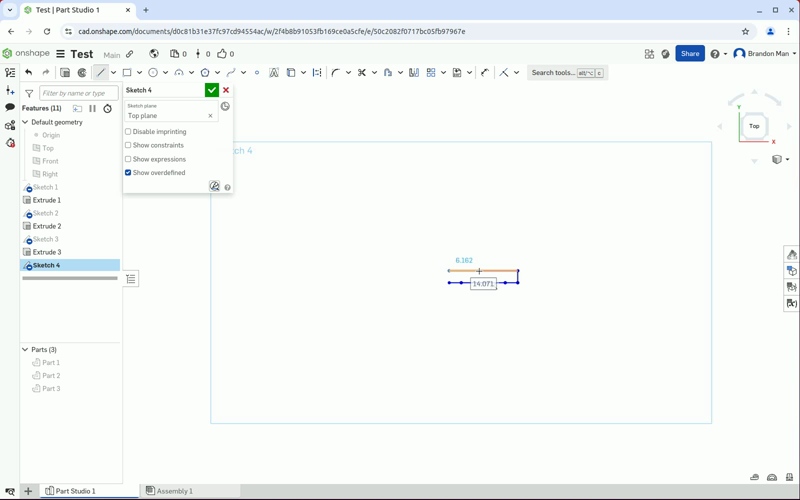
key_down(shift)
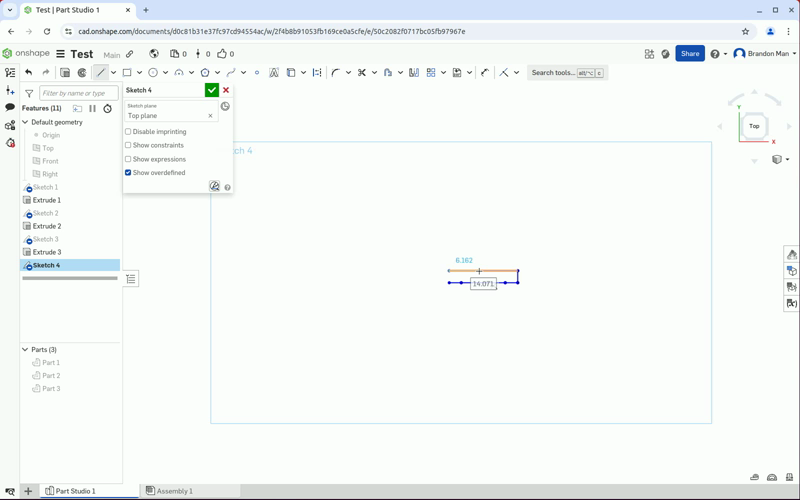
mouse_move(449, 282)
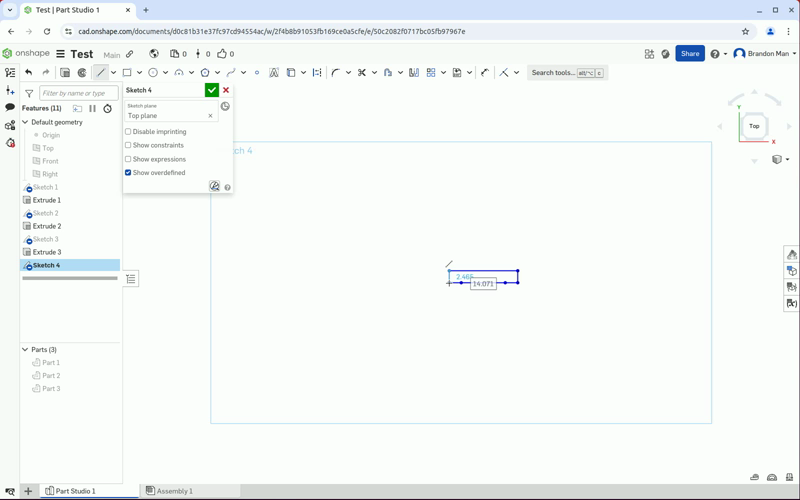
key_up(shift)
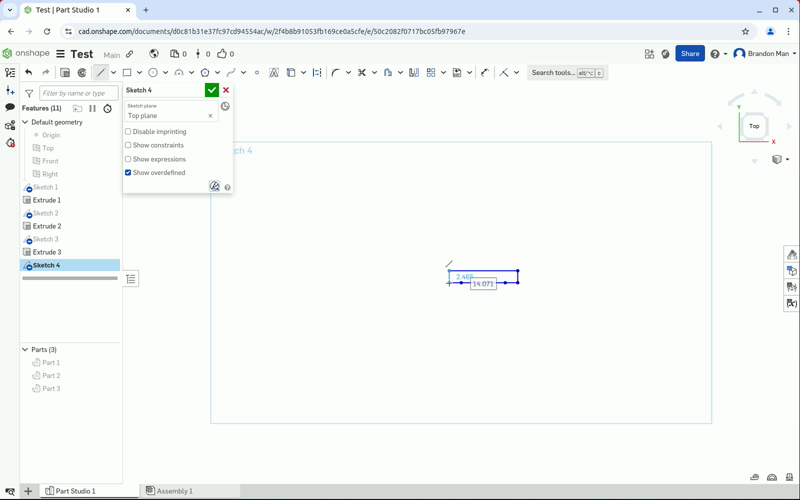
click(449, 282)
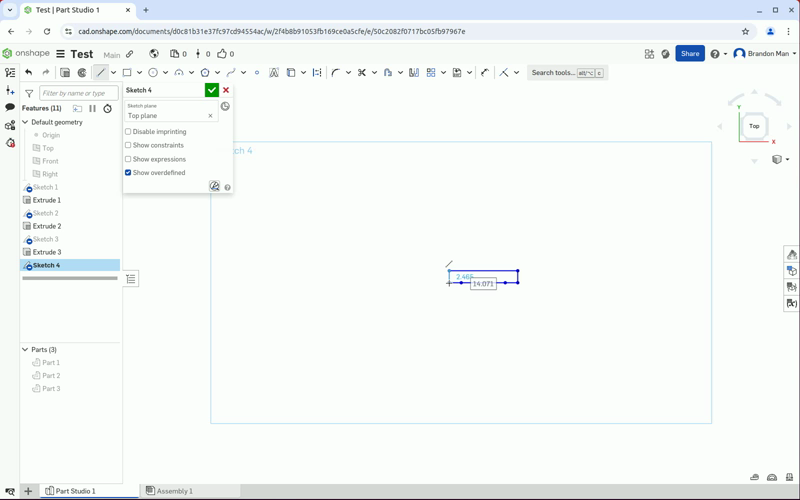
key(esc)
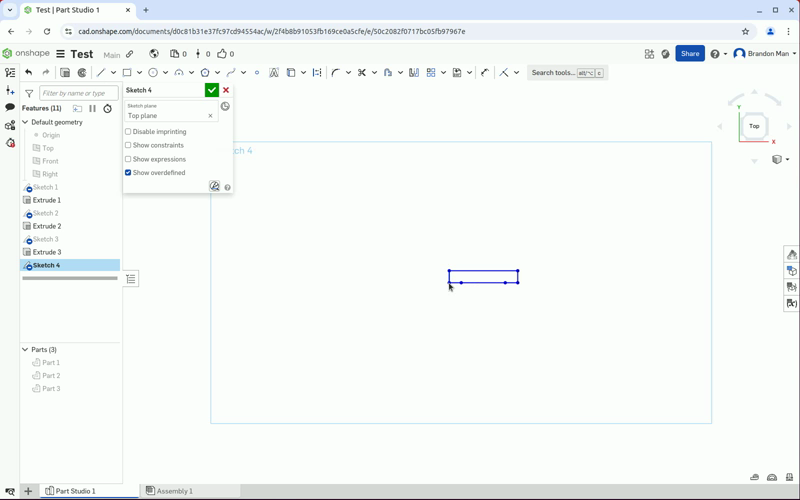
mouse_move(510, 274)
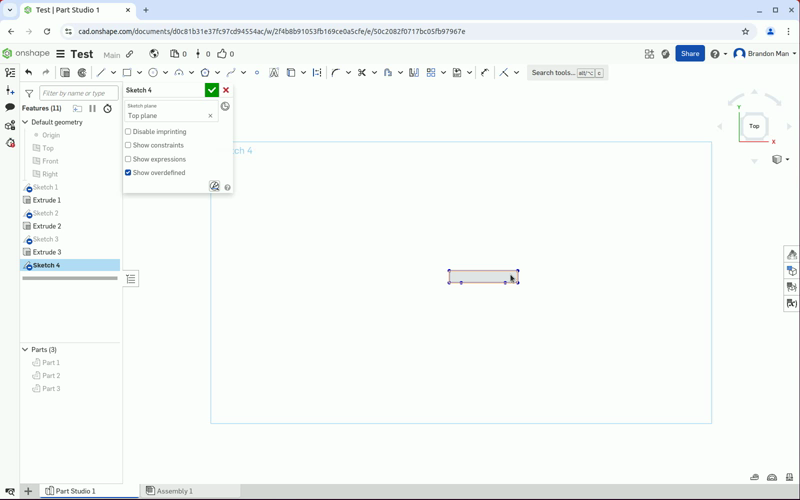
scroll(6)
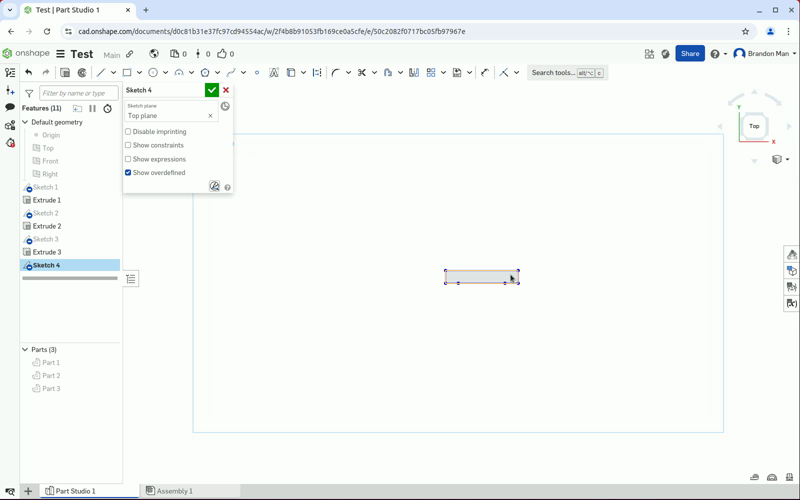
scroll(6)
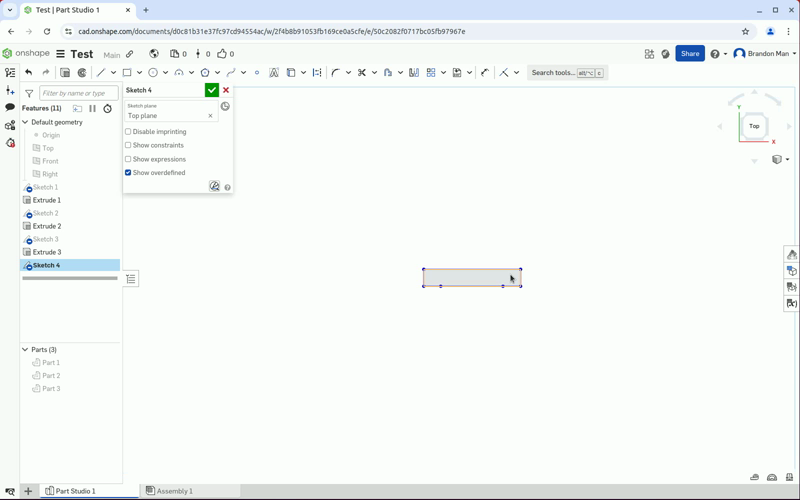
scroll(6)
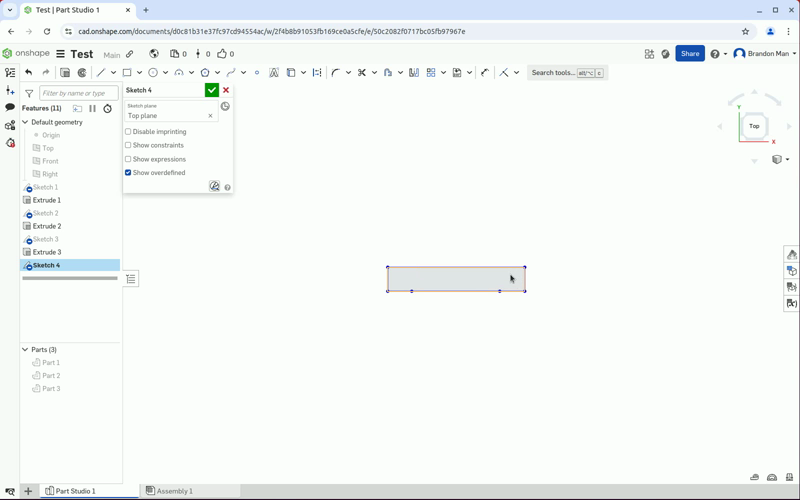
scroll(6)
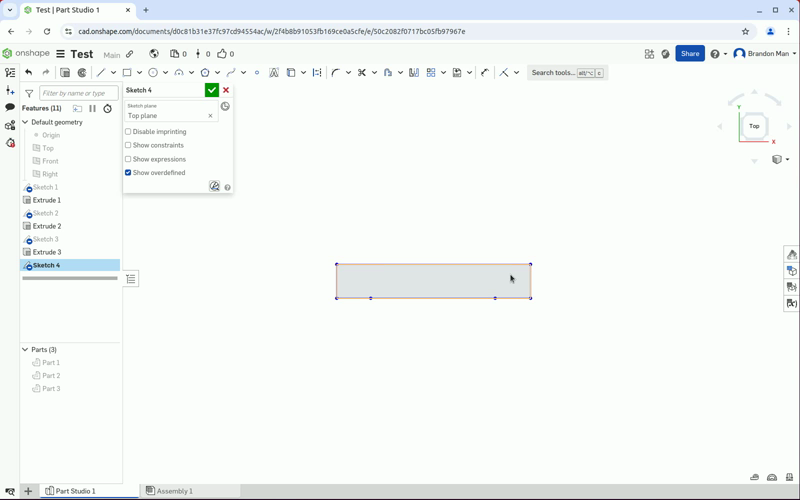
scroll(6)
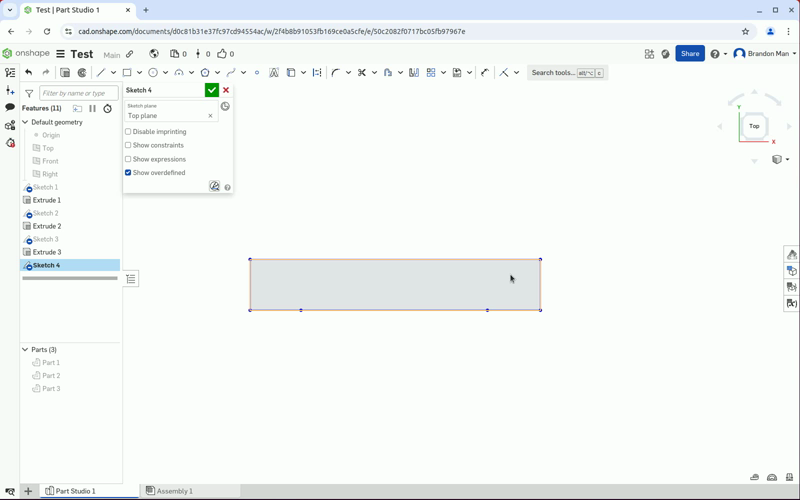
scroll(6)
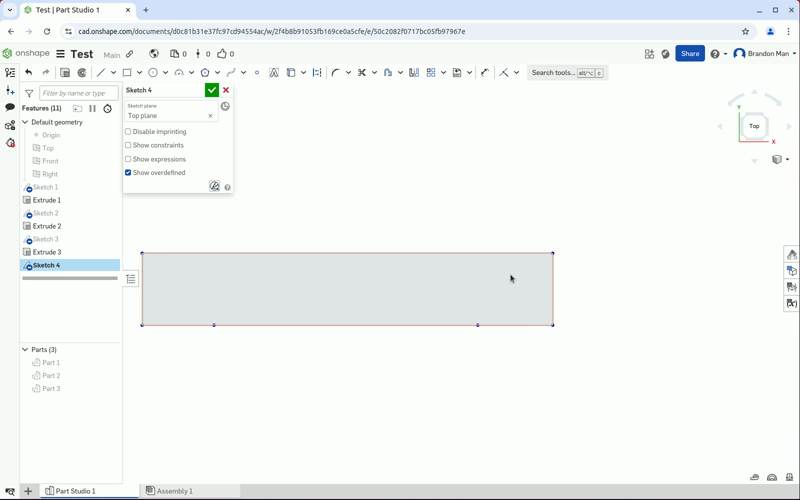
scroll(6)
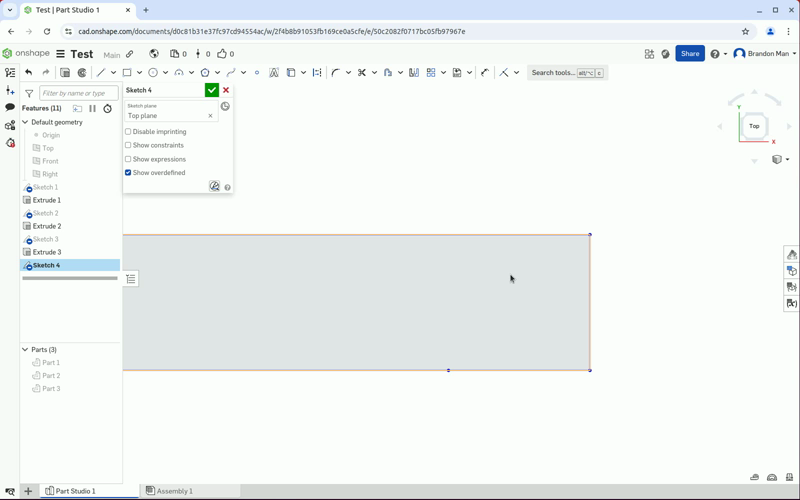
click(510, 274)
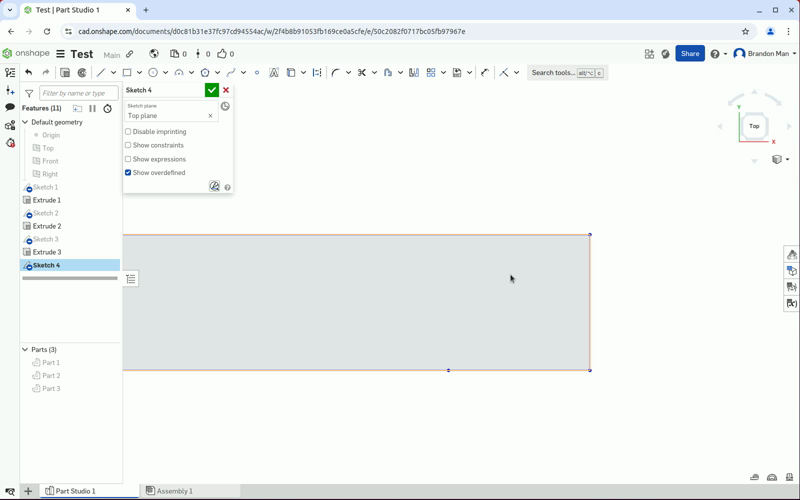
scroll(-6)
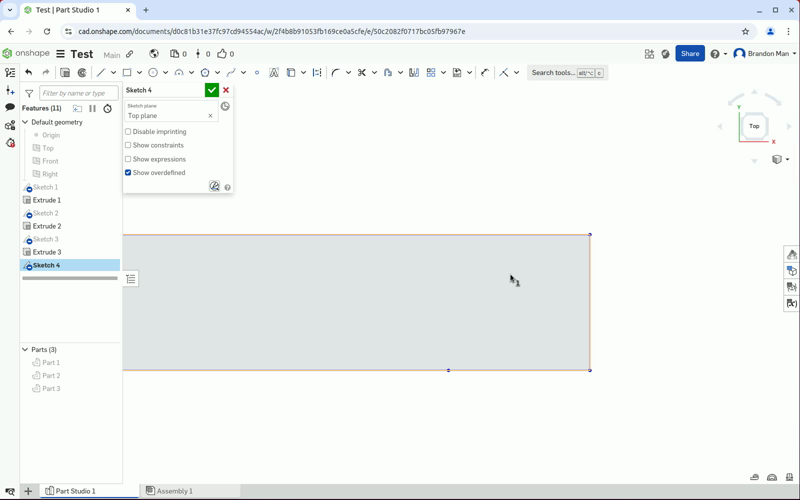
scroll(-6)
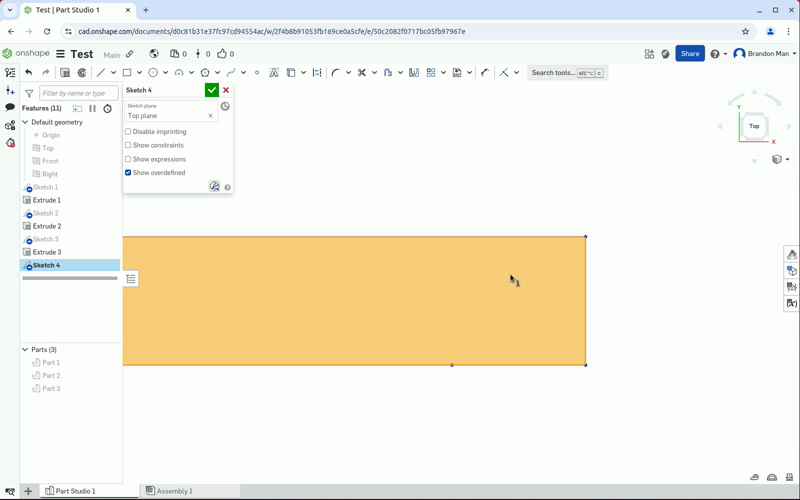
scroll(-6)
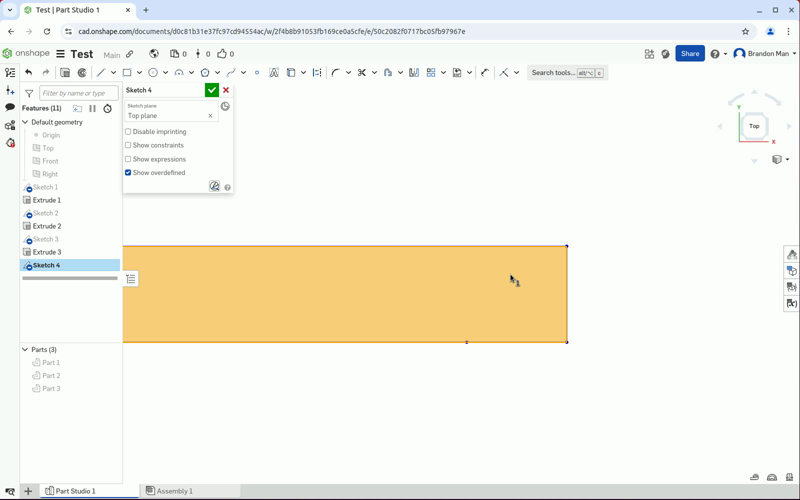
scroll(-6)
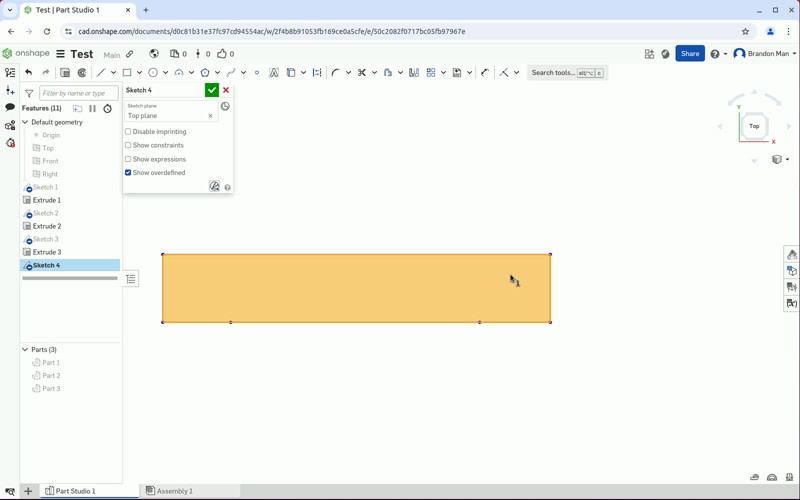
scroll(-6)
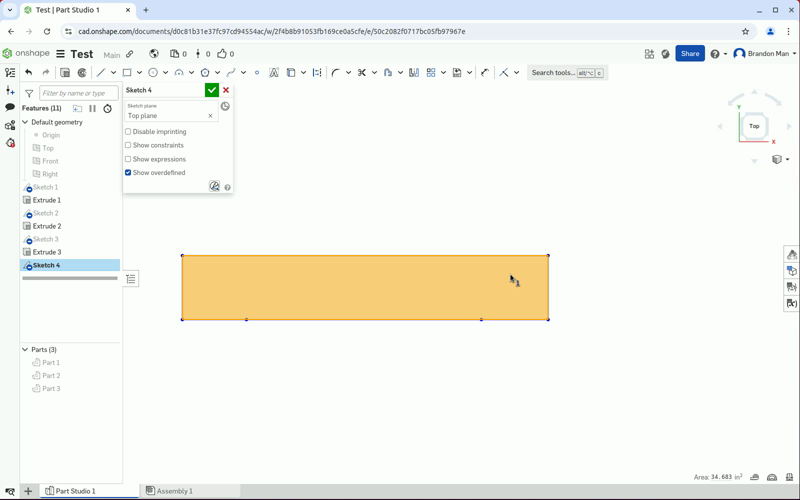
scroll(-6)
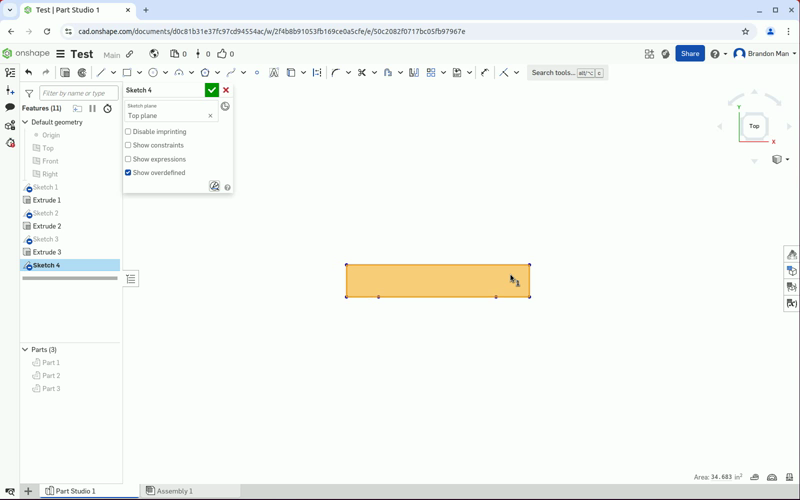
scroll(-6)
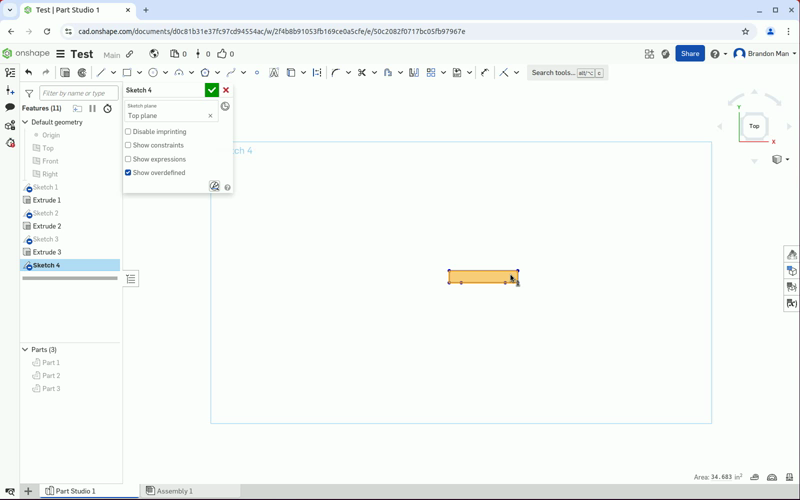
mouse_move(73, 352)
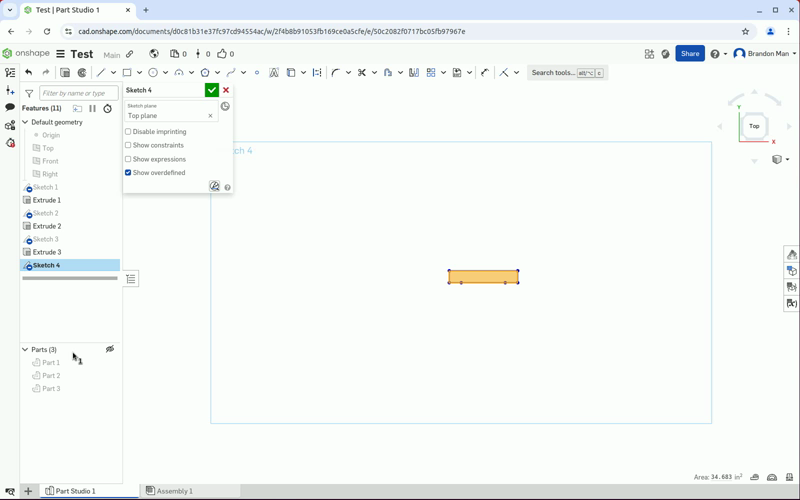
key(shift+y)
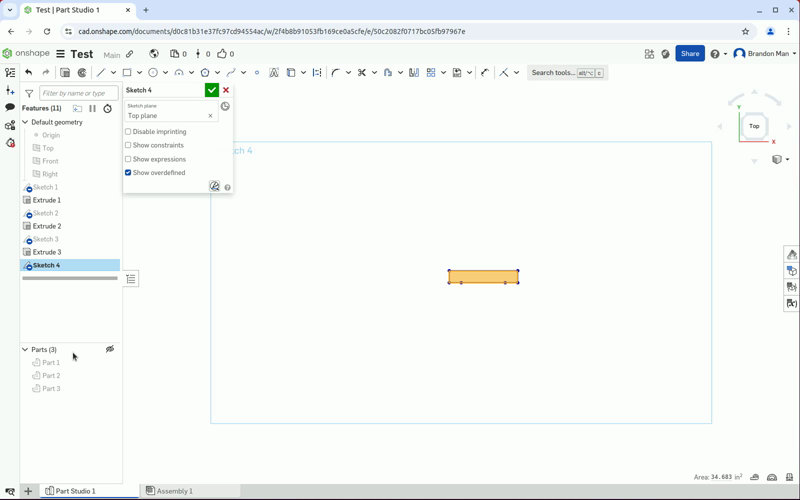
key(shift+e)
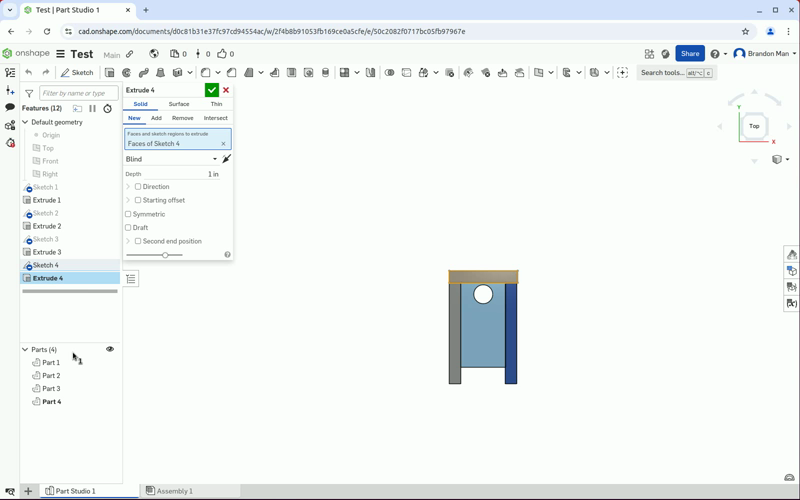
mouse_move(143, 106)
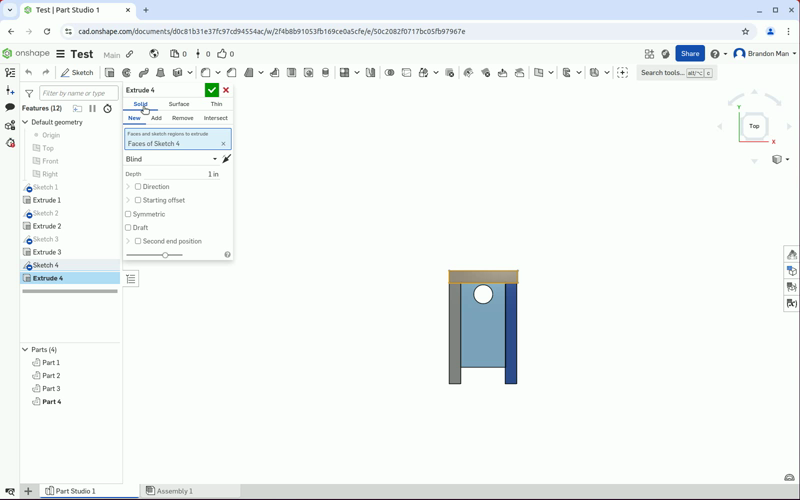
click(143, 106)
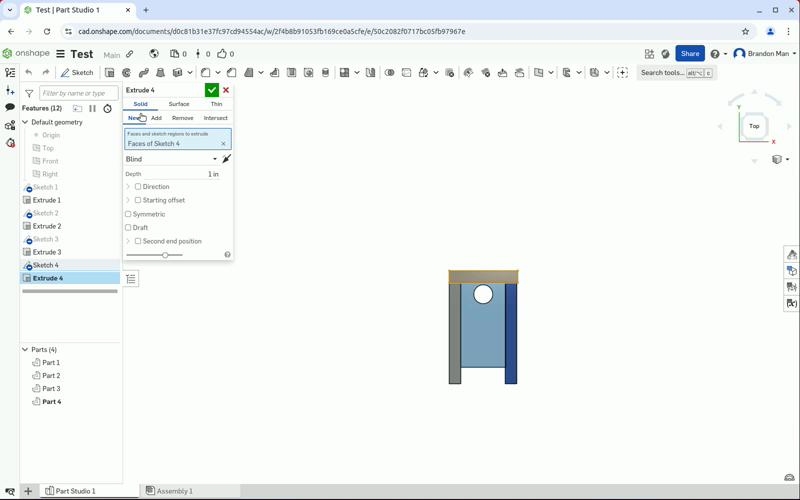
mouse_move(137, 120)
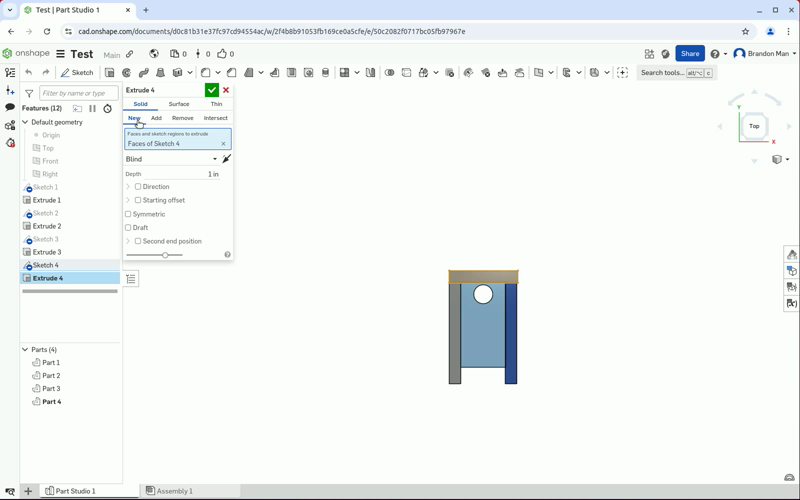
click(137, 120)
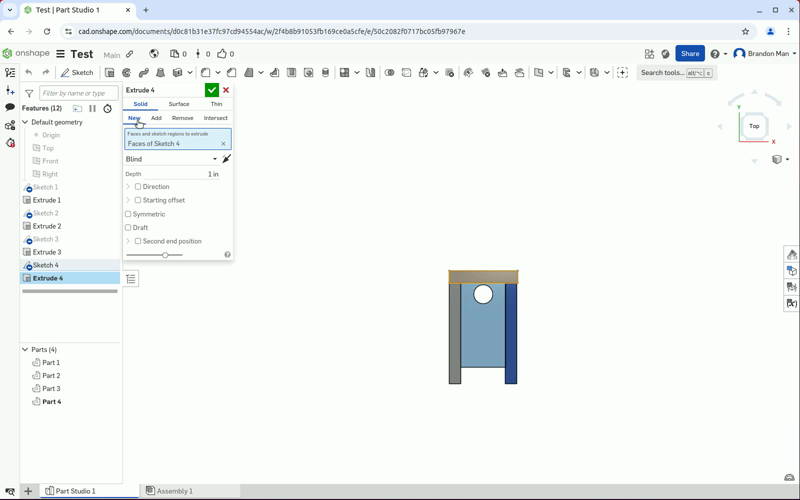
key(tab, 4)
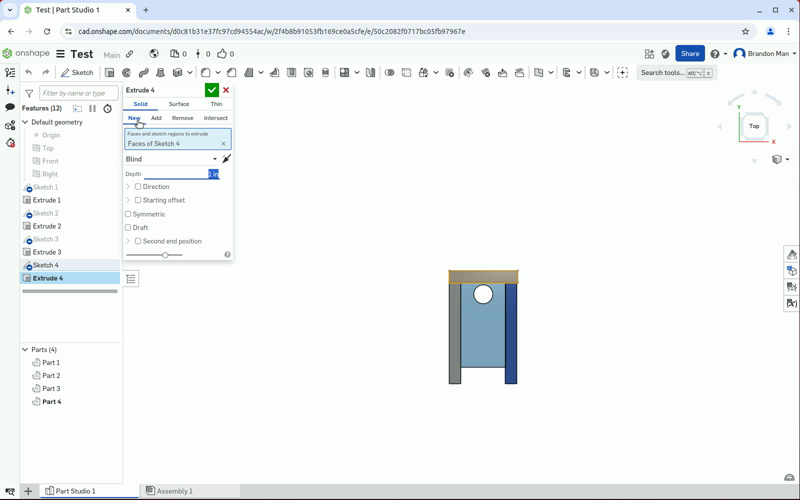
text(3.129)
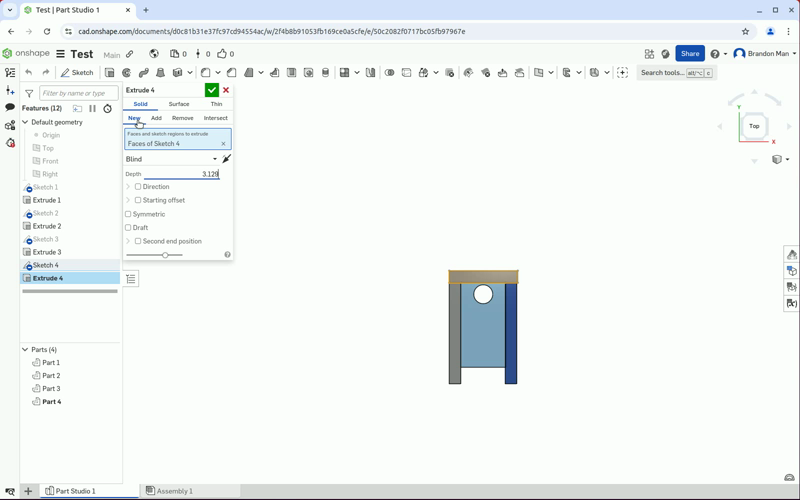
key(enter)
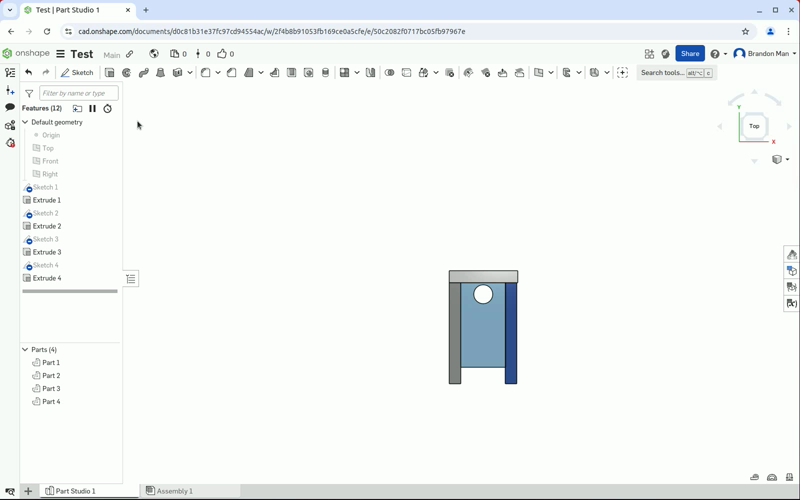
key(shift+h)
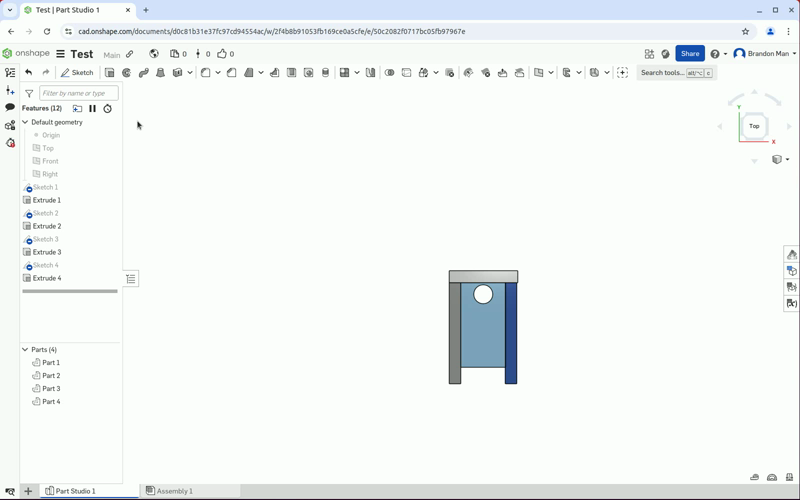
key(shift+h)
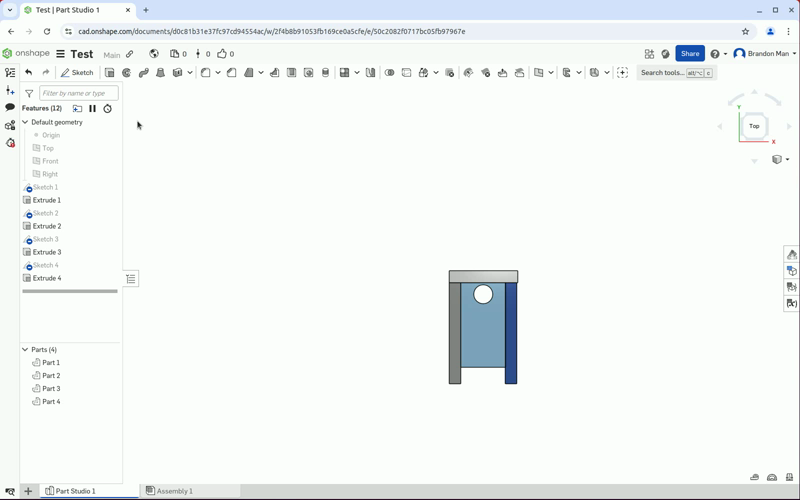
mouse_move(73, 189)
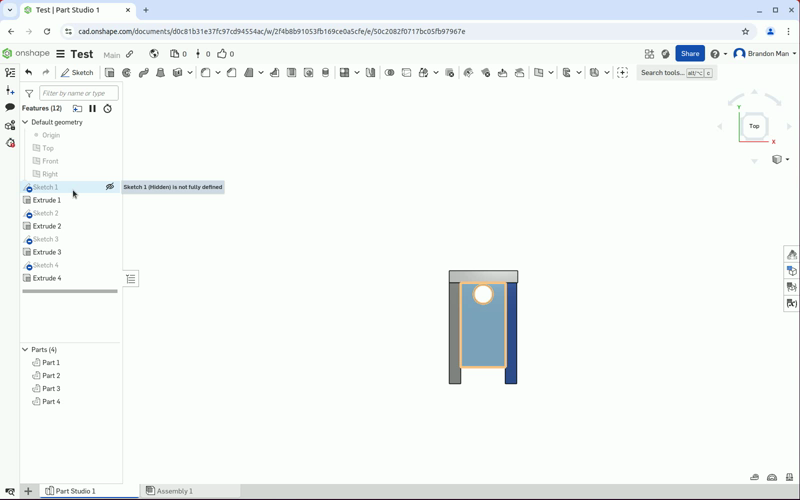
click(73, 189)
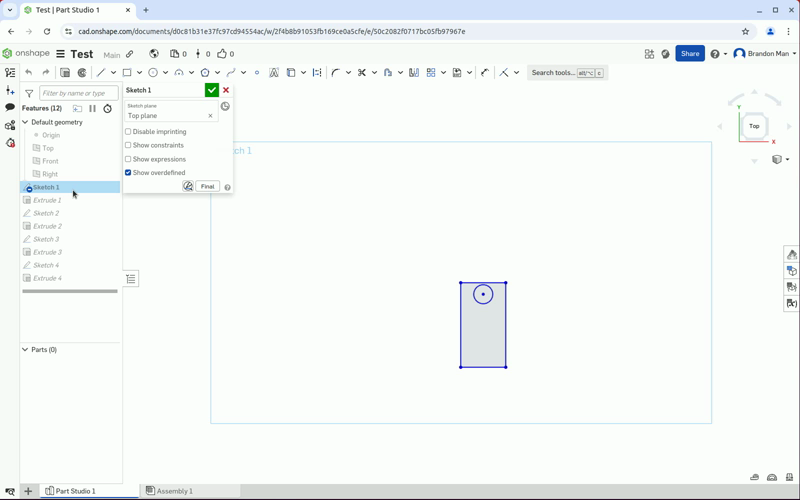
mouse_move(229, 92)
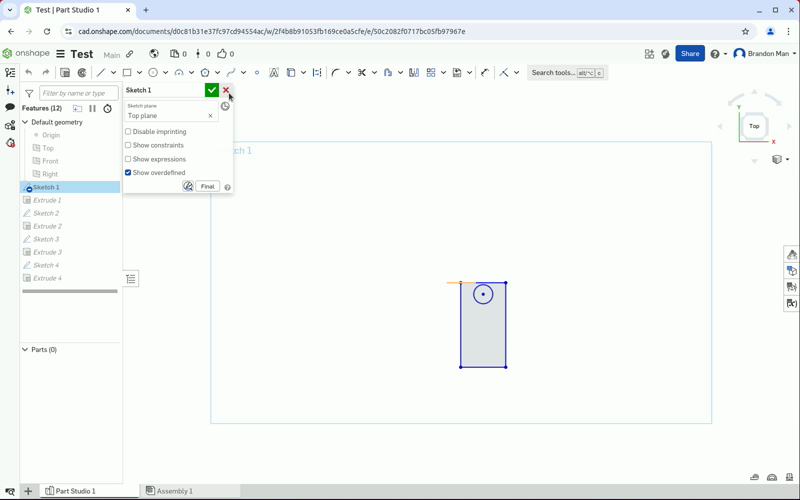
click(229, 92)
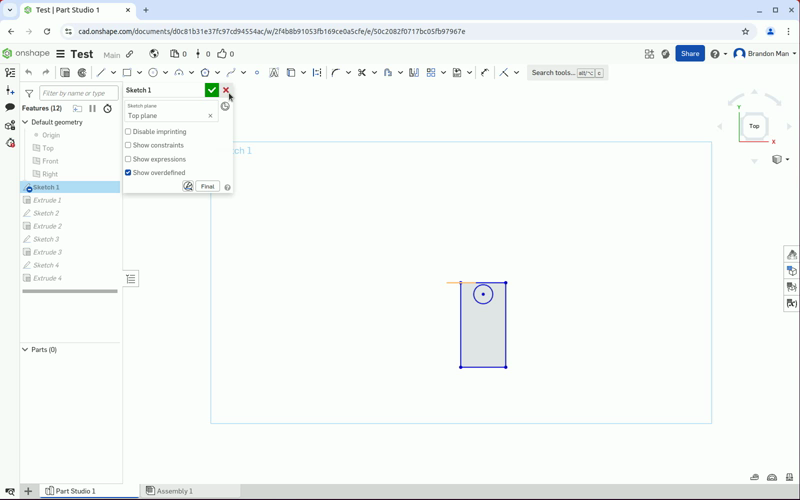
key(shift+s)
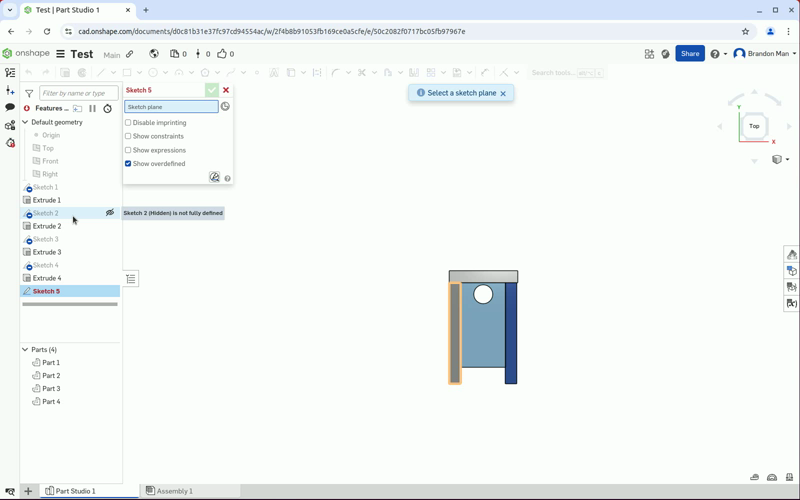
scroll(3)
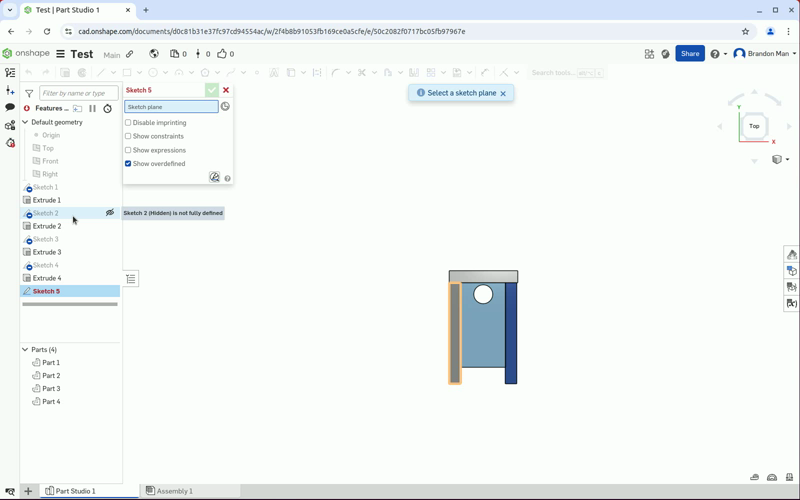
mouse_move(73, 150)
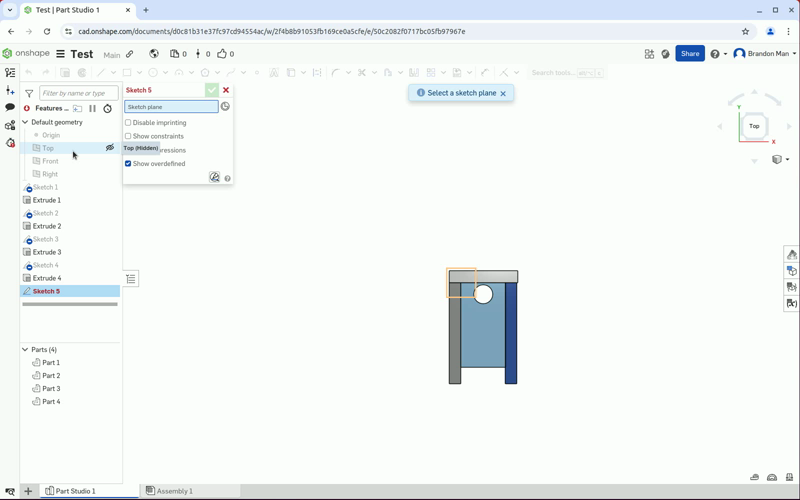
click(73, 150)
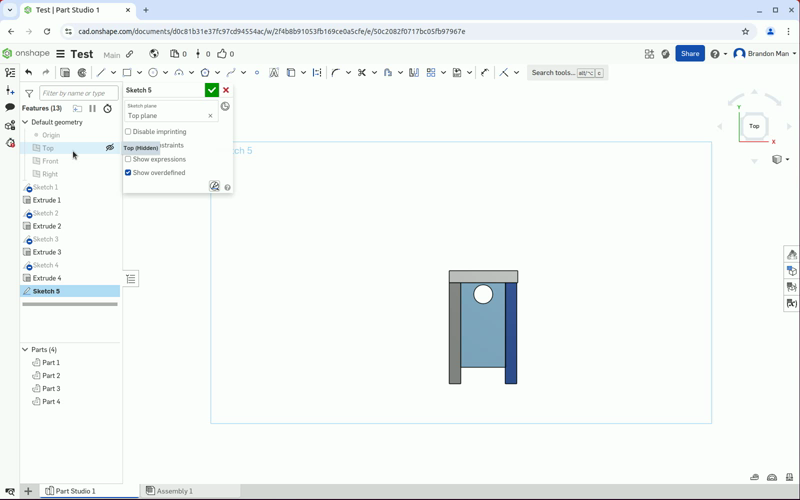
mouse_move(73, 352)
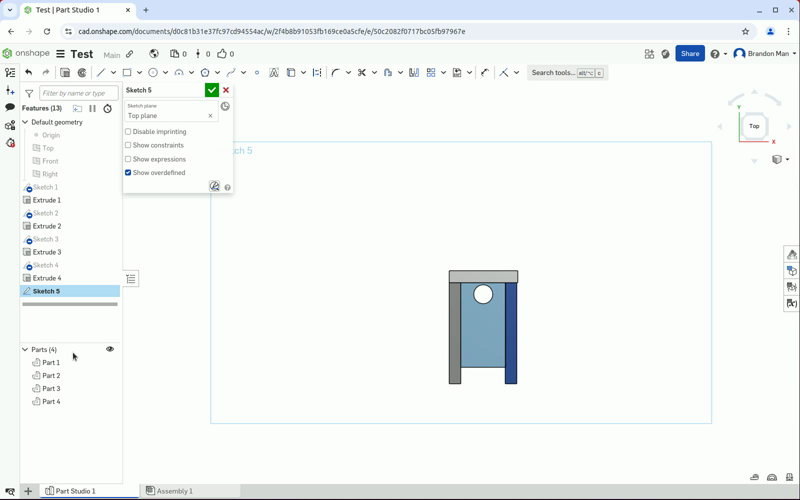
key(y)
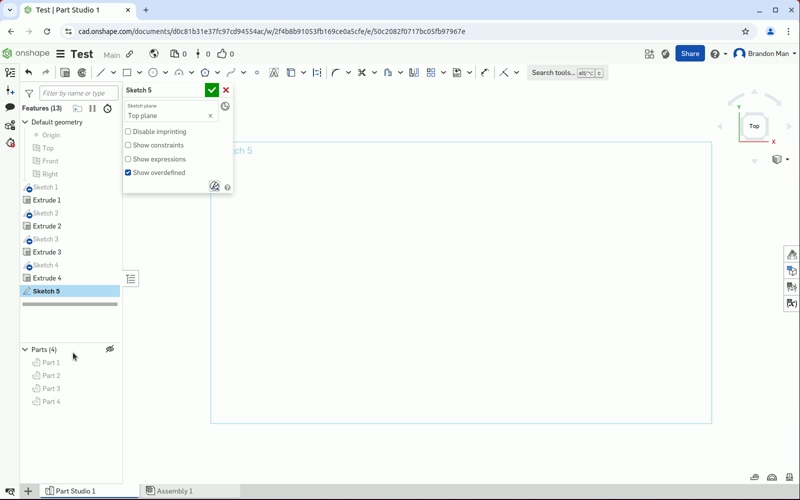
key(l)
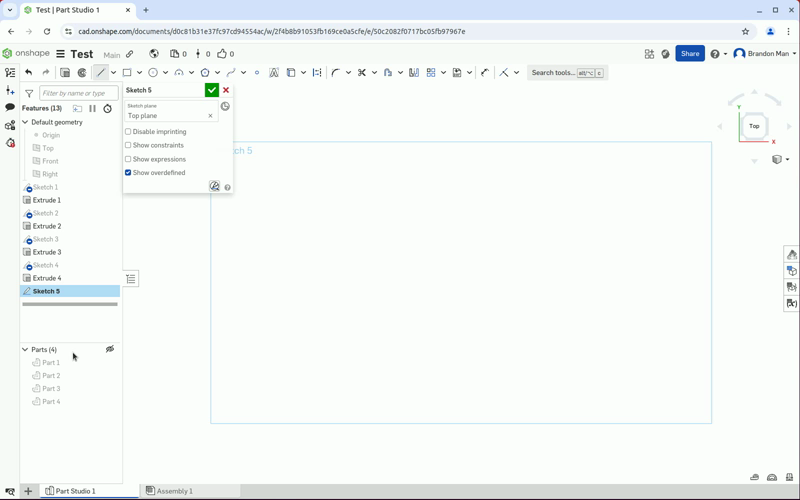
key_down(shift)
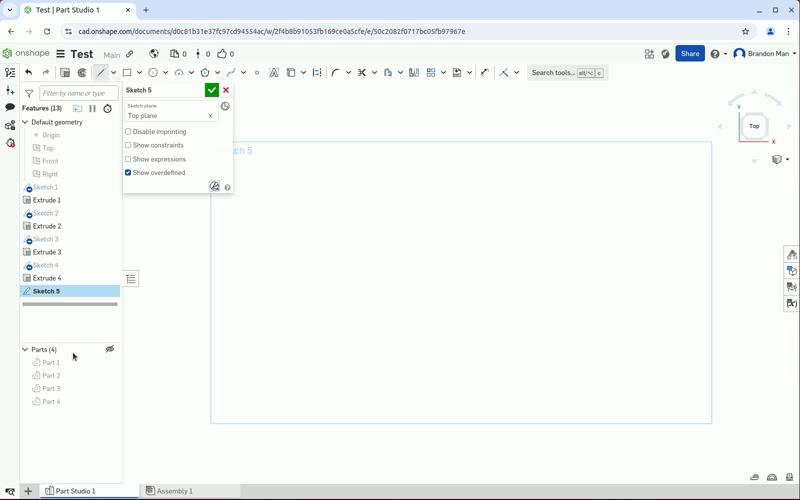
mouse_move(449, 395)
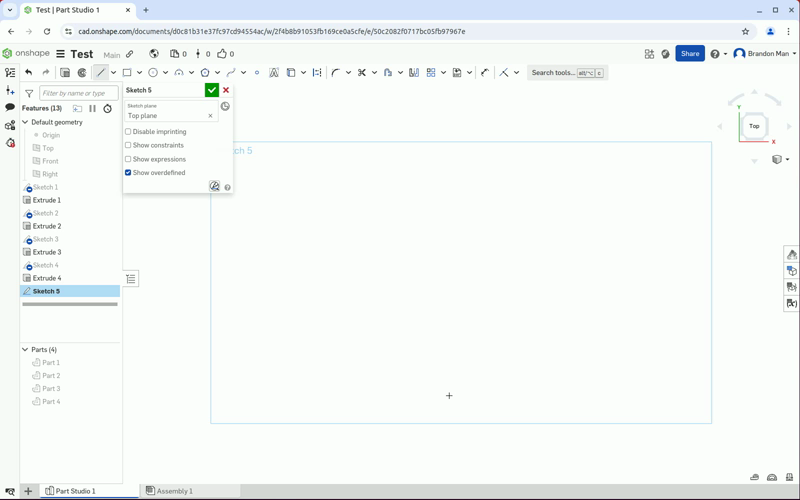
click(449, 395)
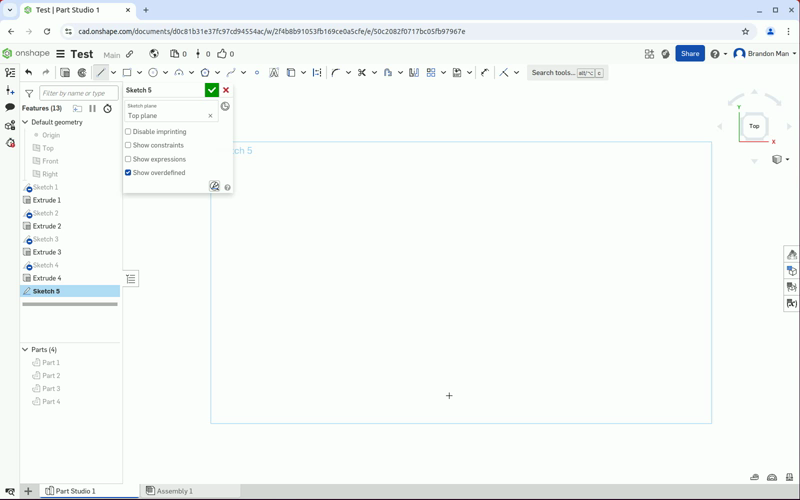
key_up(shift)
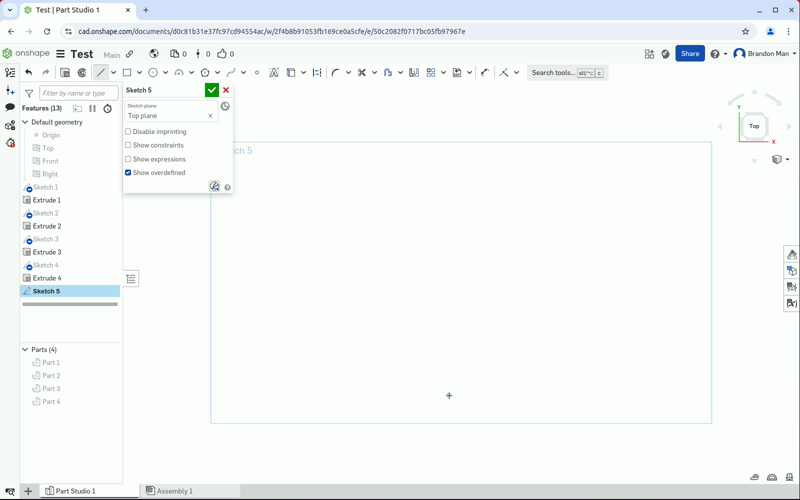
key_down(shift)
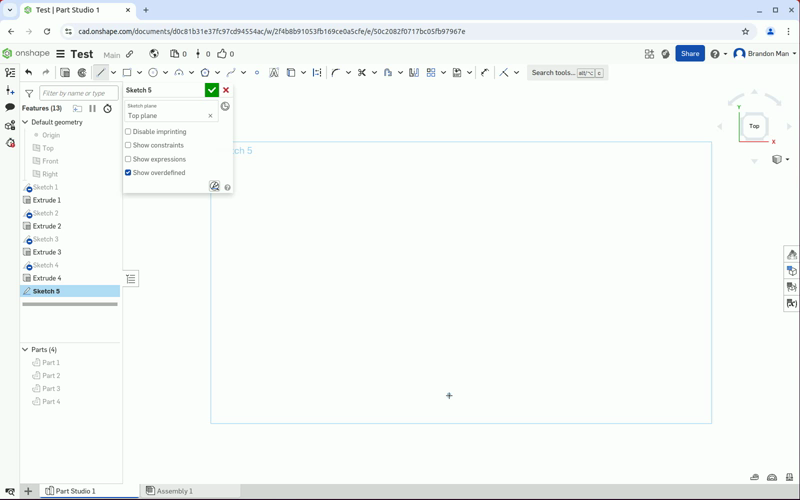
mouse_move(517, 395)
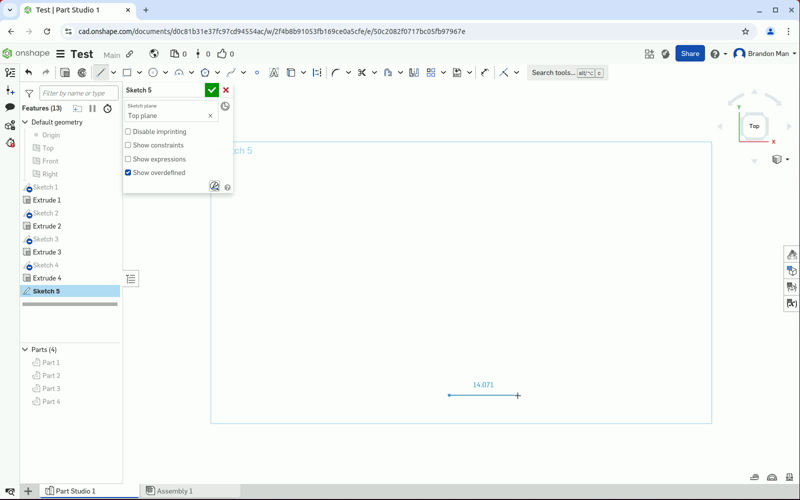
click(517, 395)
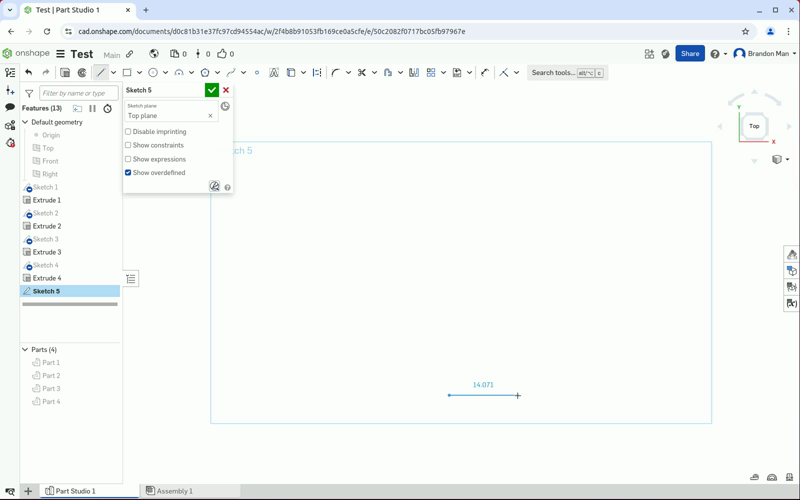
key_up(shift)
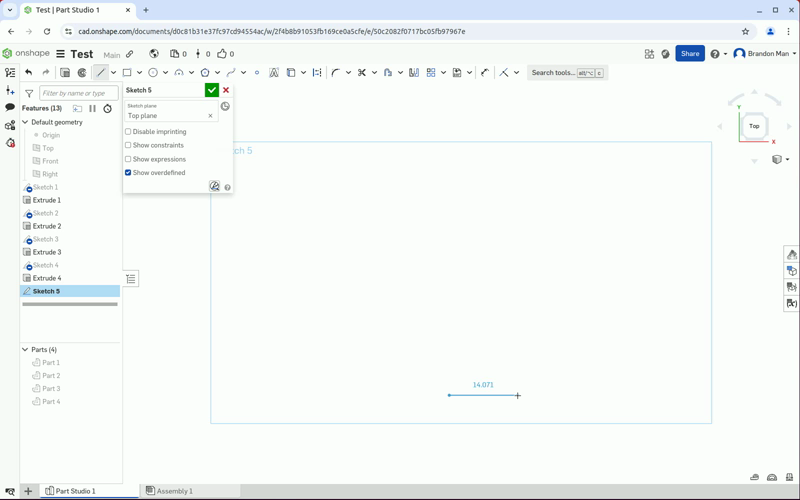
key_down(shift)
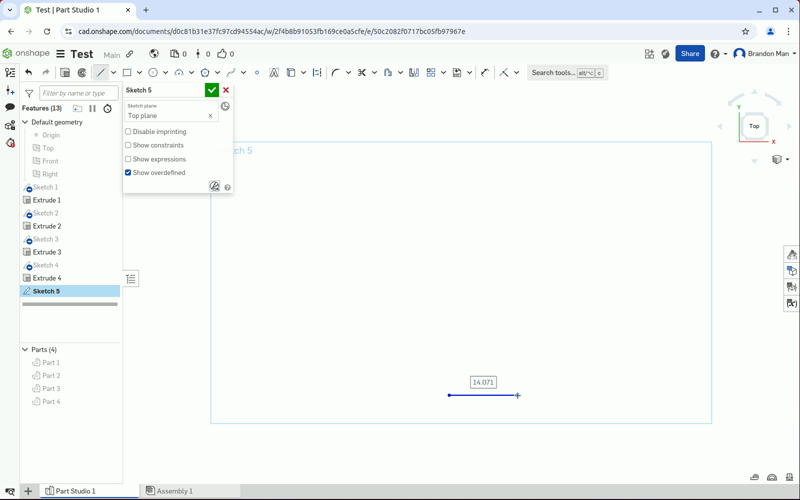
mouse_move(547, 395)
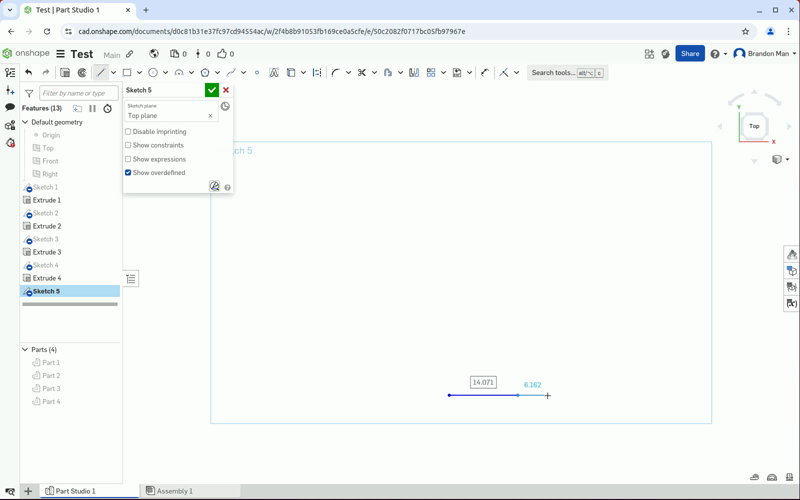
mouse_move(517, 383)
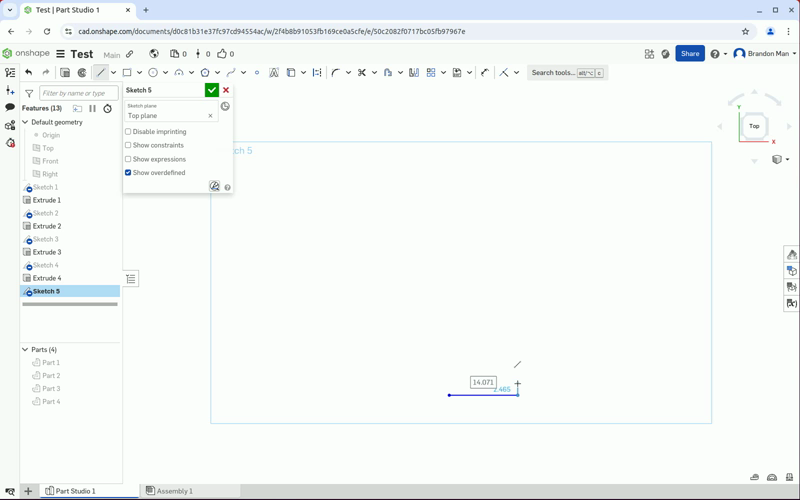
click(517, 383)
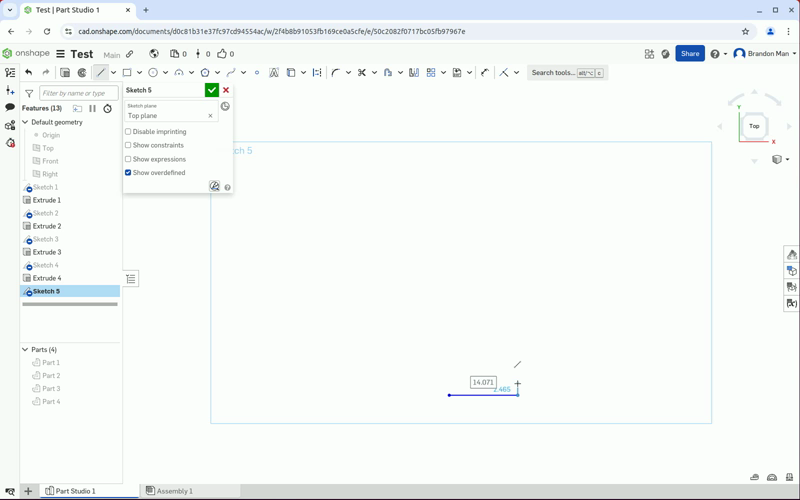
key_up(shift)
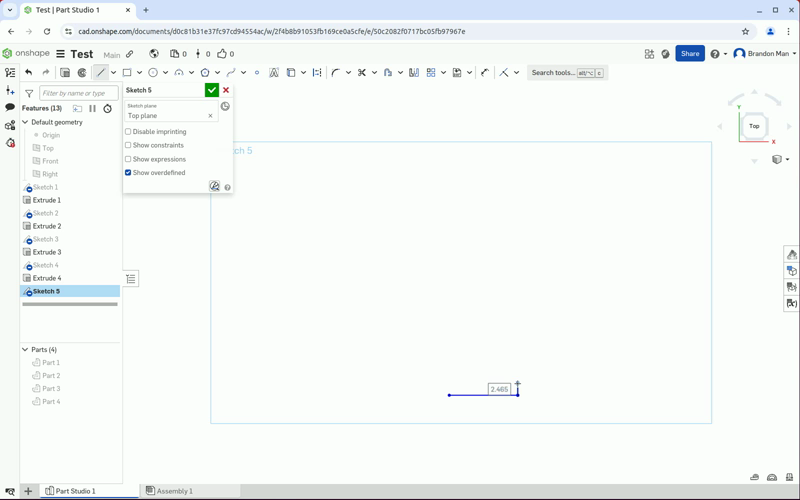
key_down(shift)
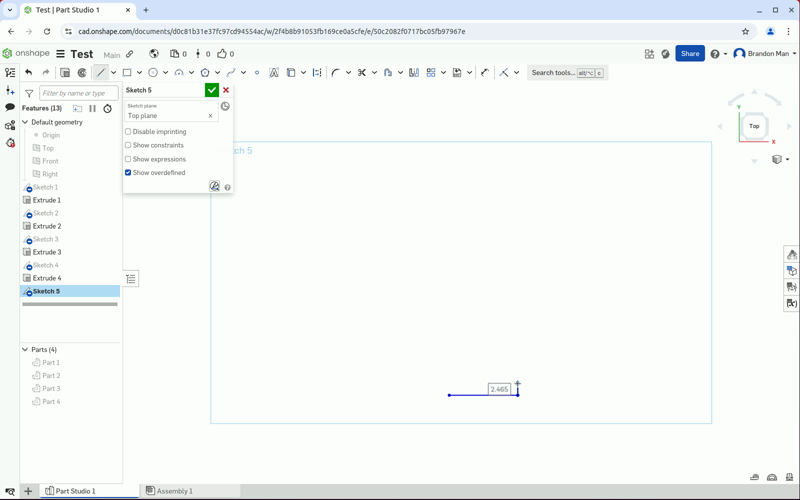
mouse_move(547, 383)
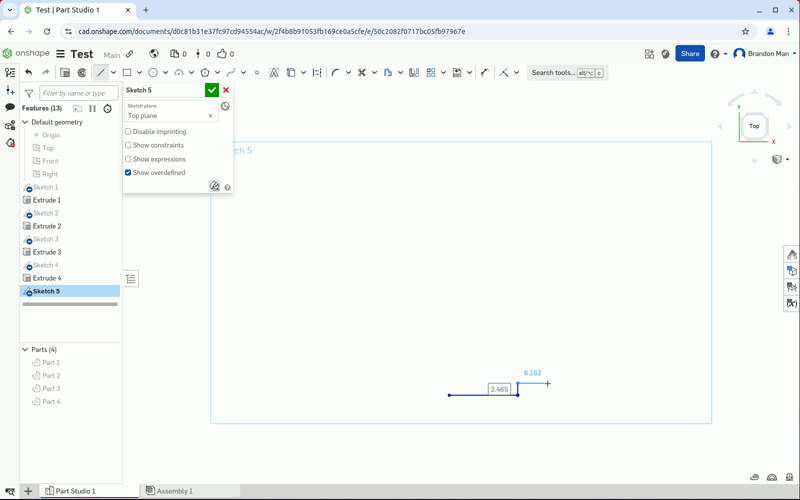
mouse_move(505, 383)
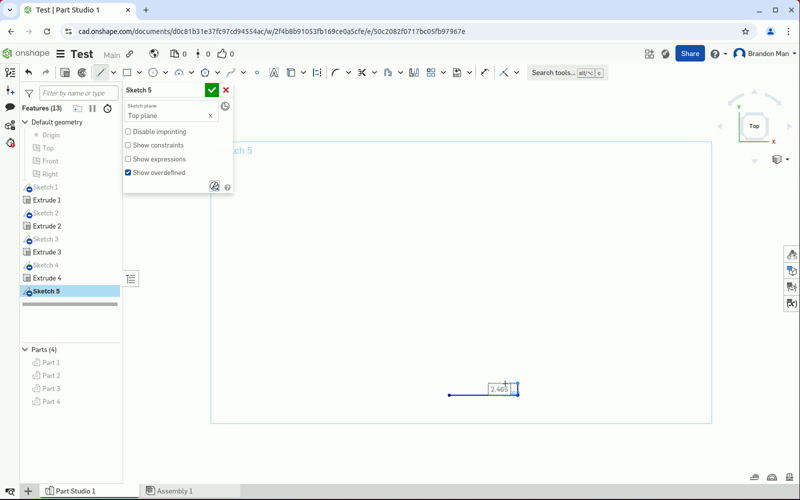
click(505, 383)
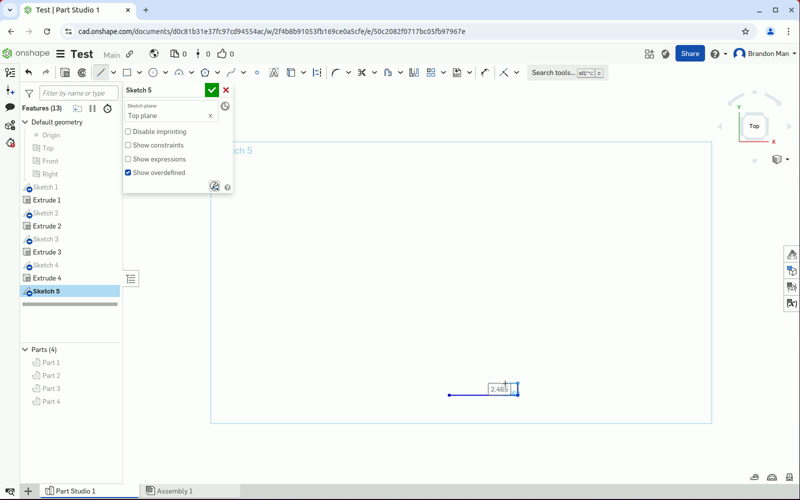
key_up(shift)
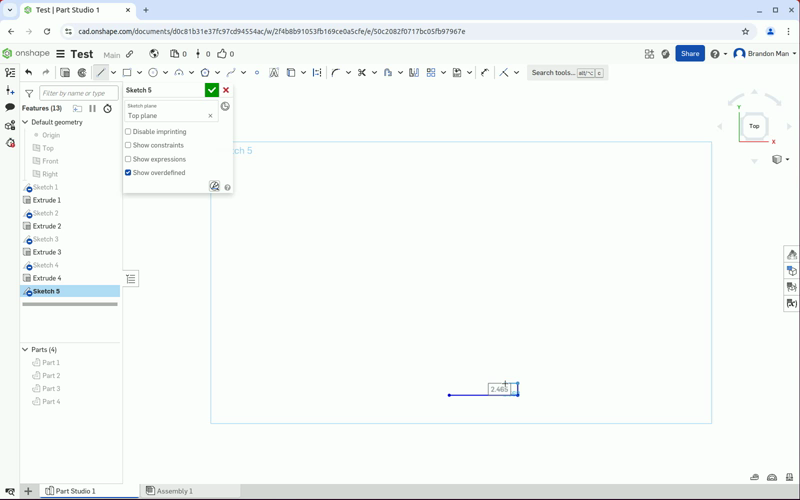
key_down(shift)
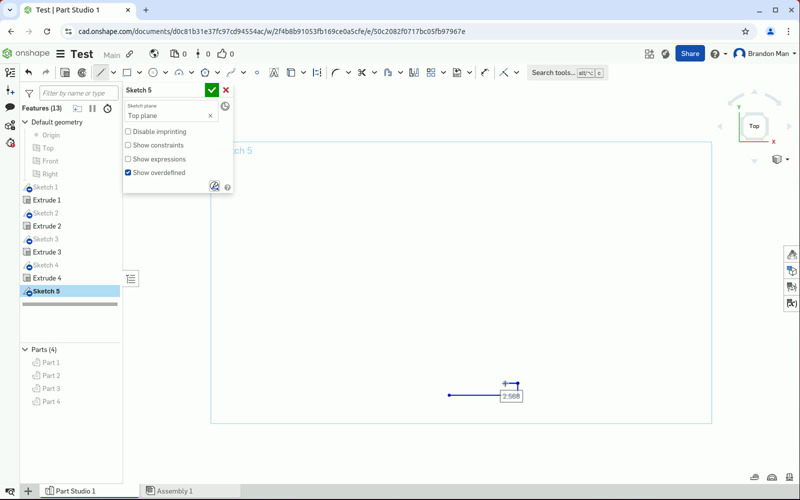
mouse_move(535, 383)
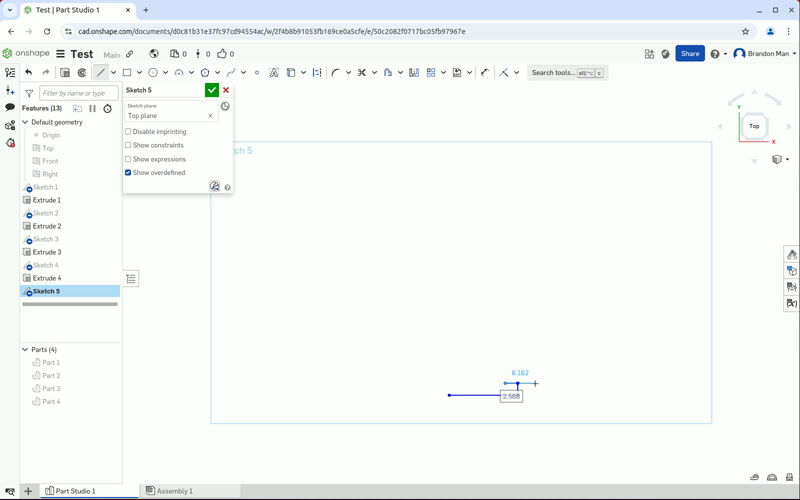
mouse_move(461, 383)
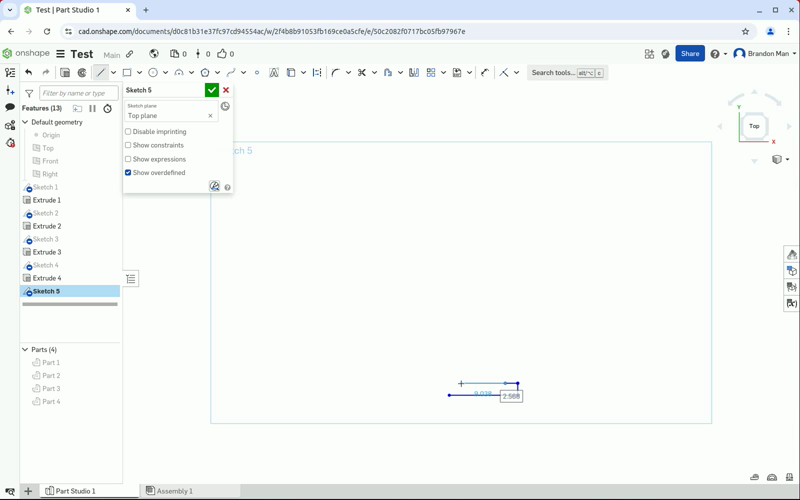
click(461, 383)
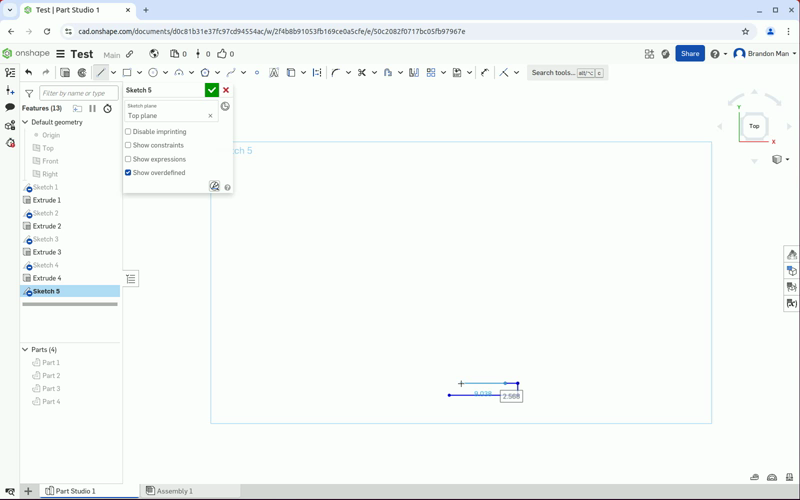
key_up(shift)
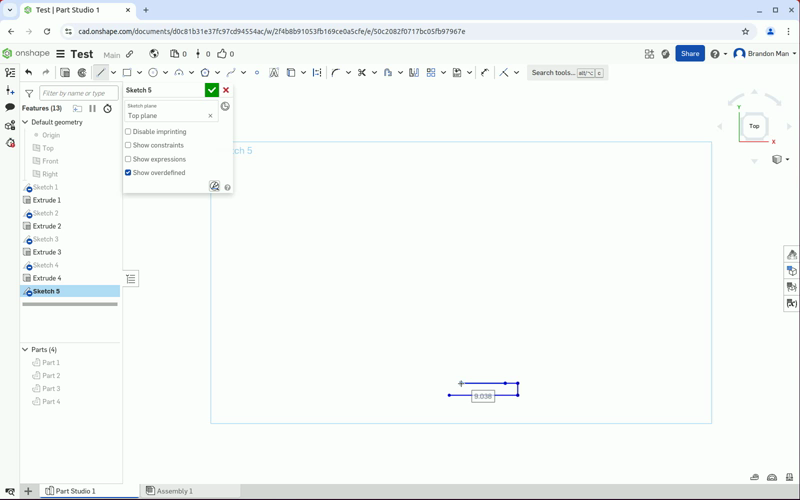
key_down(shift)
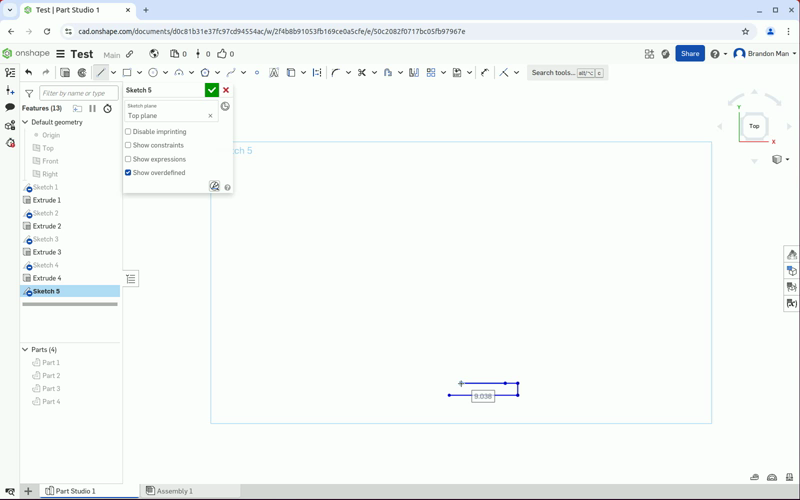
mouse_move(491, 383)
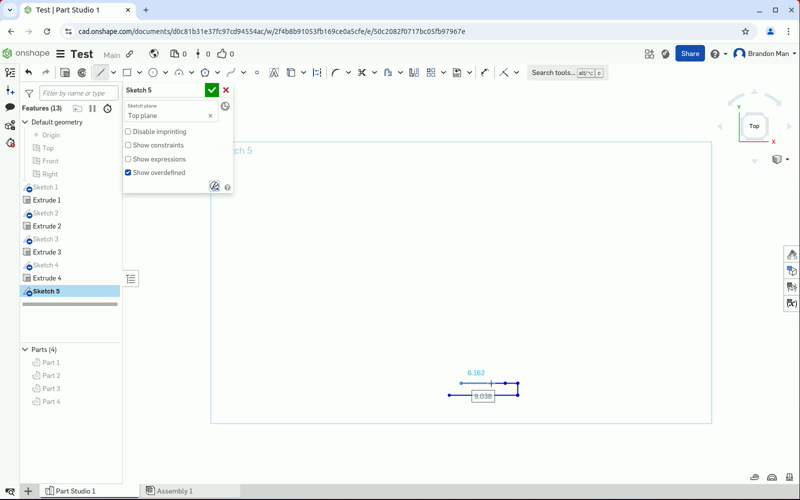
mouse_move(449, 383)
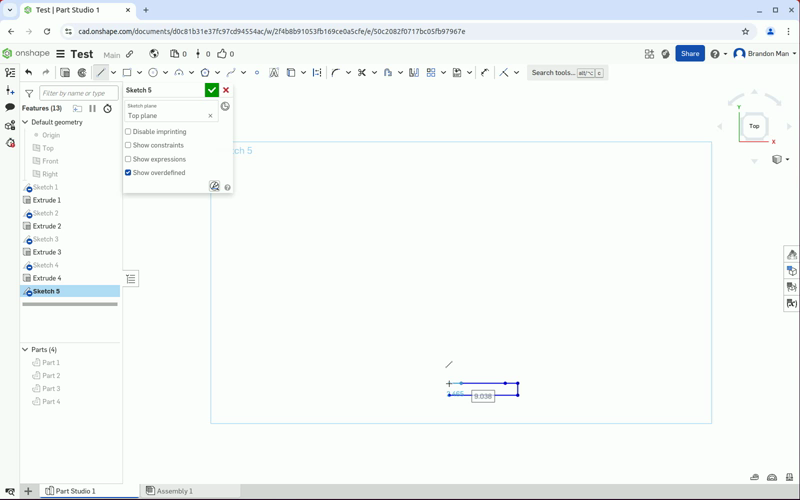
click(449, 383)
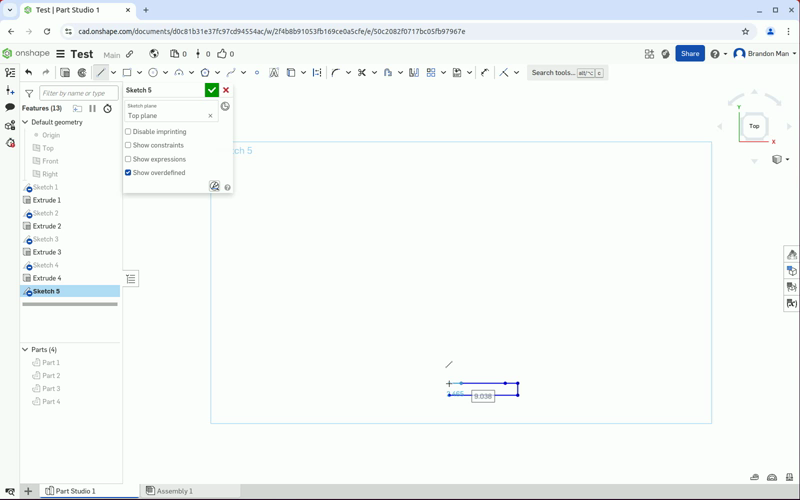
key_up(shift)
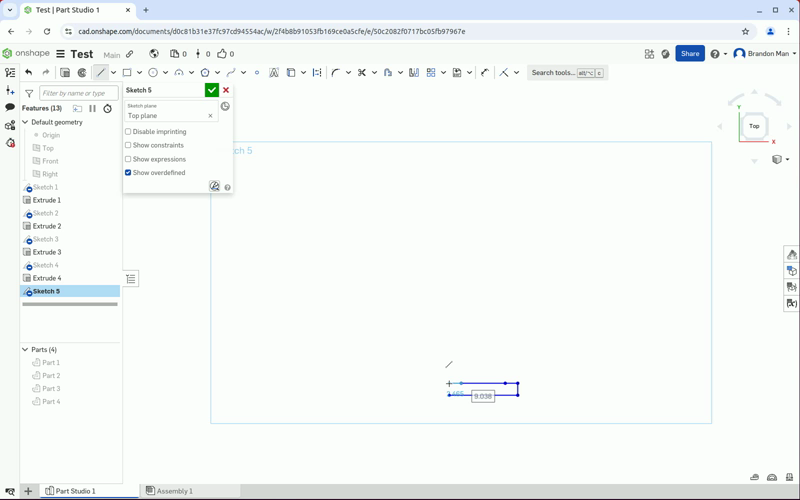
mouse_move(479, 383)
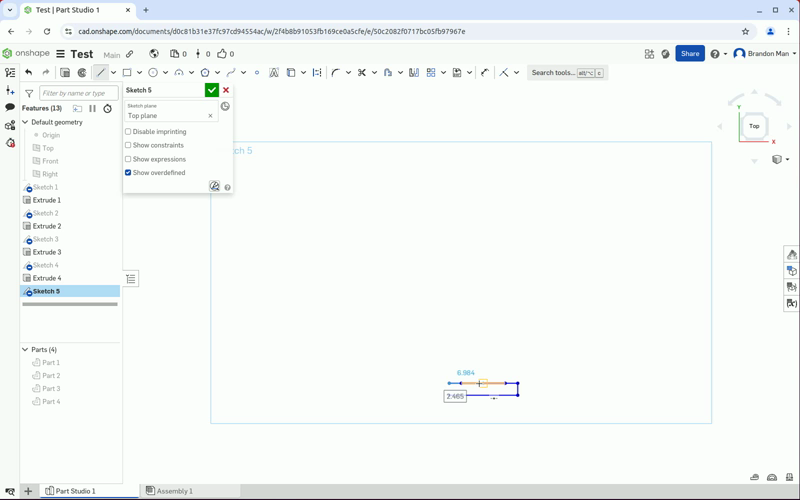
key_down(shift)
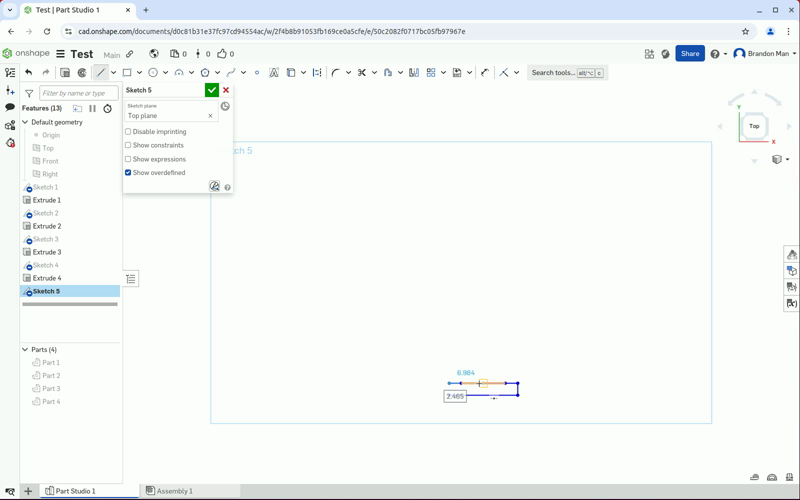
mouse_move(449, 395)
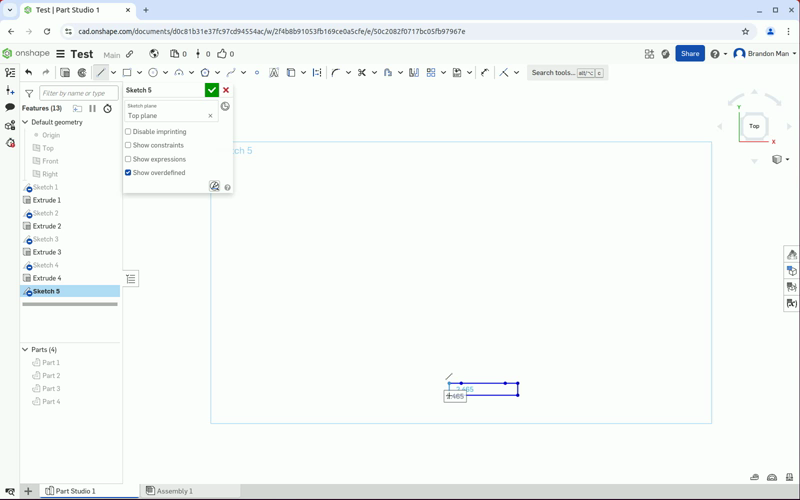
key_up(shift)
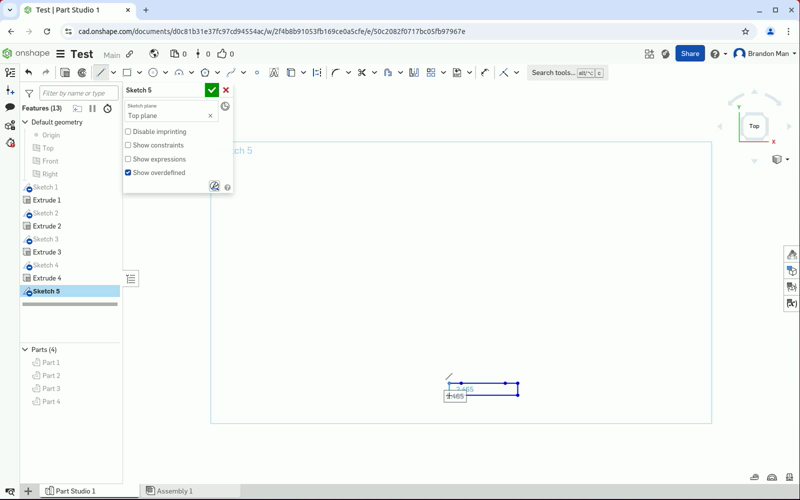
click(449, 395)
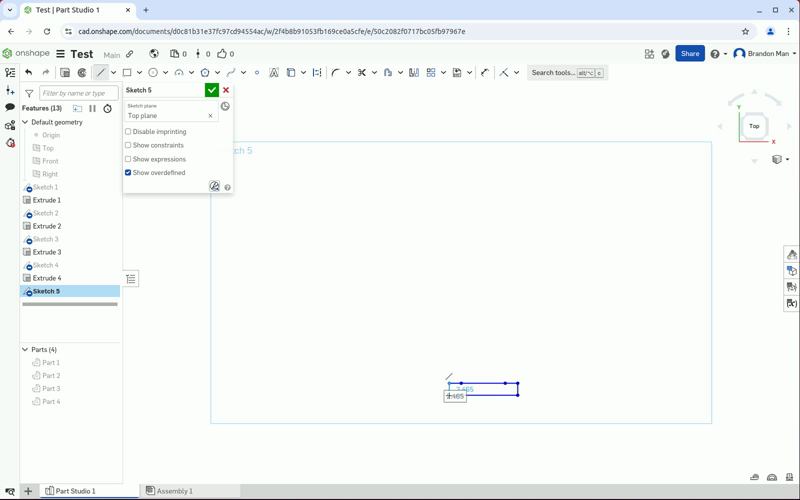
key(esc)
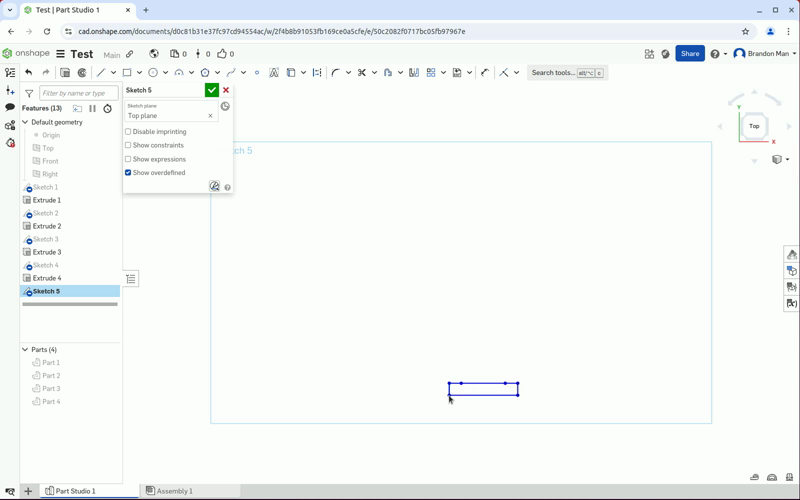
mouse_move(490, 394)
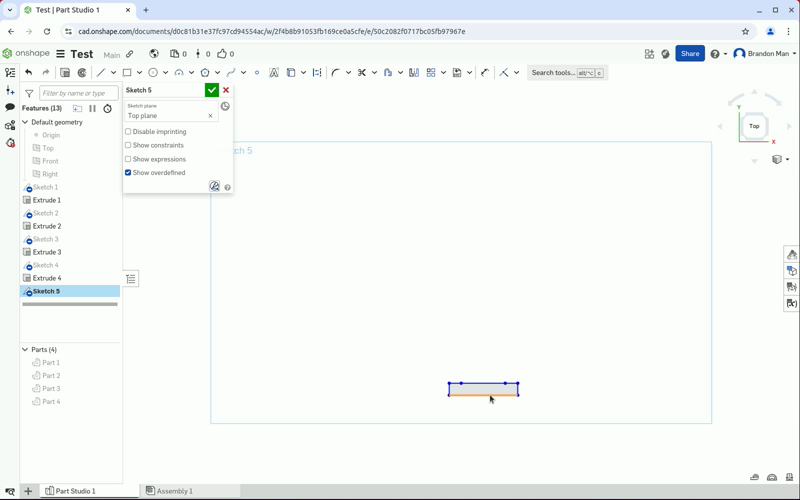
scroll(6)
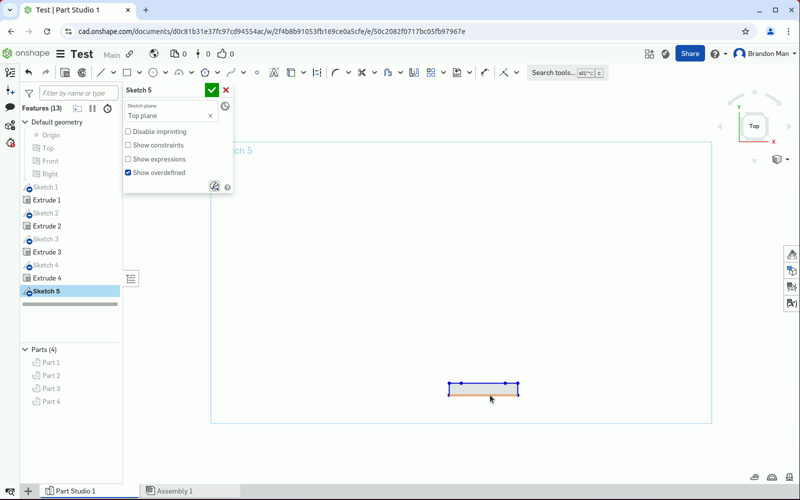
scroll(6)
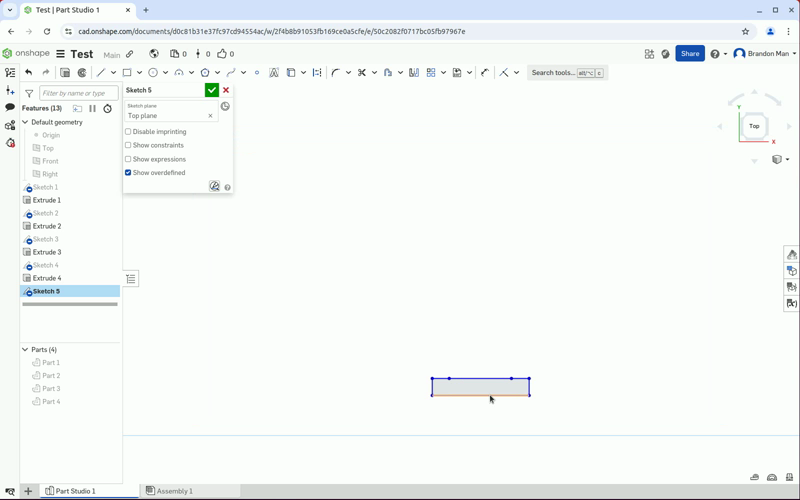
scroll(6)
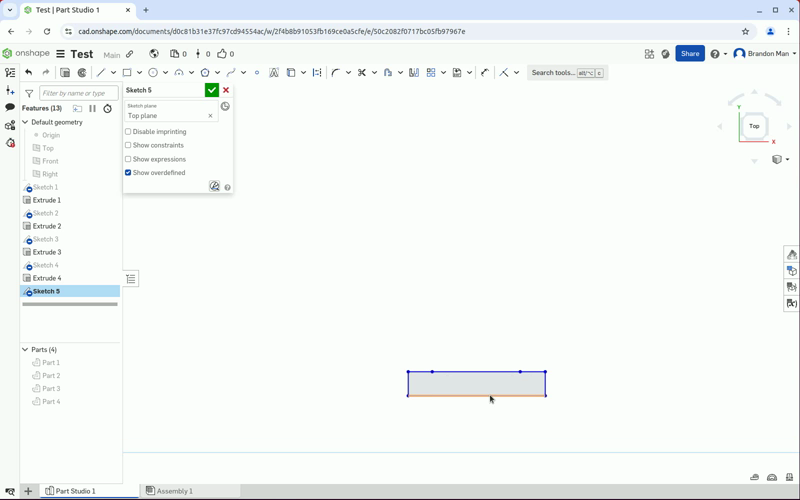
scroll(6)
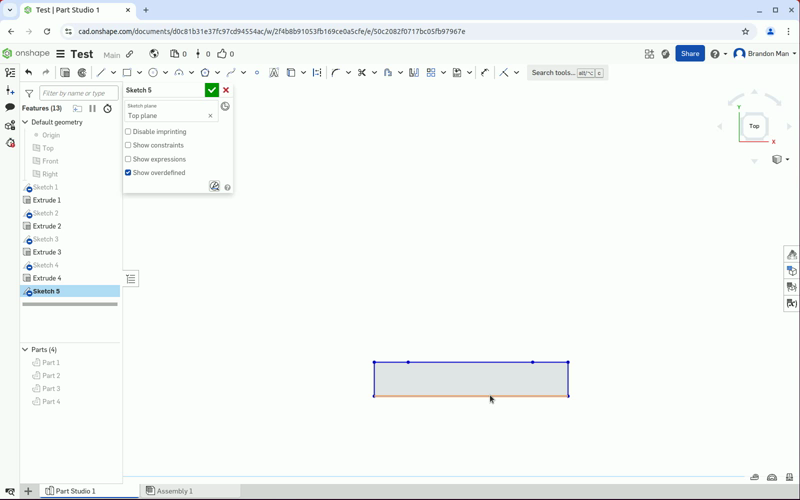
scroll(6)
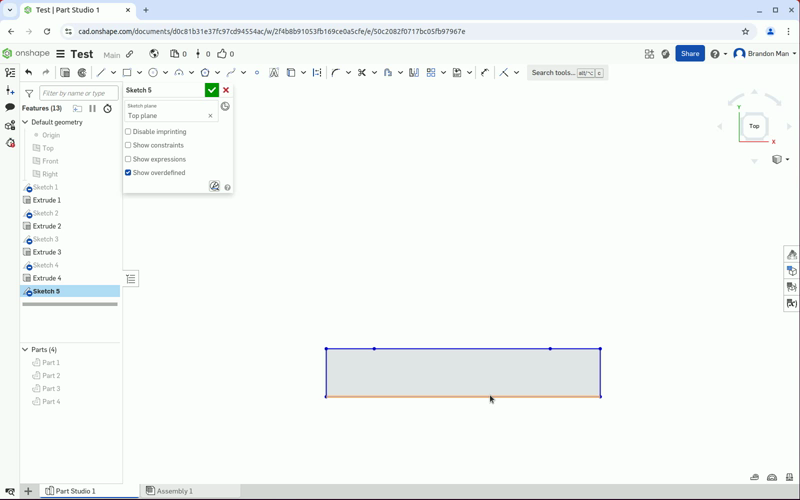
scroll(6)
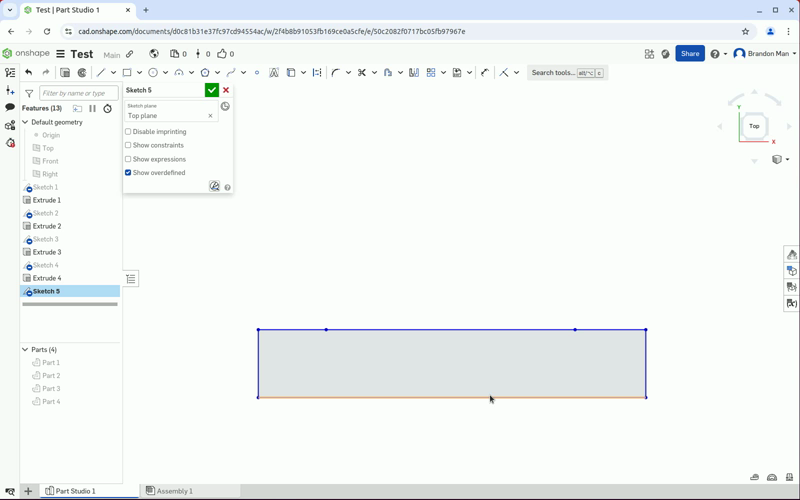
scroll(6)
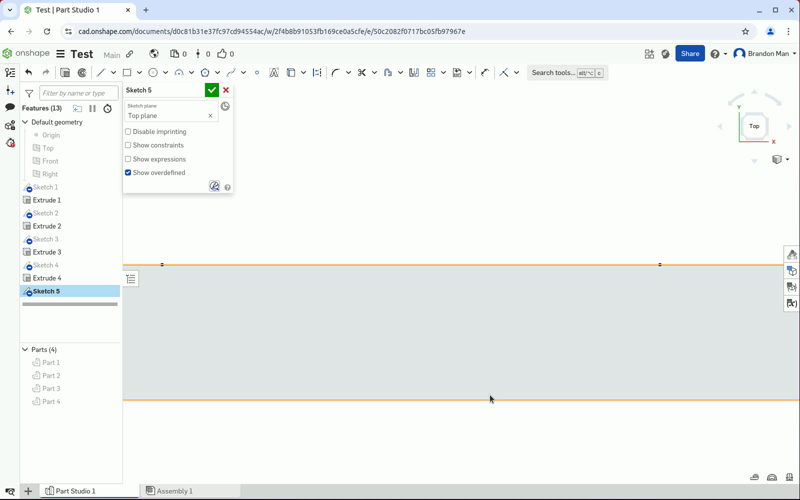
click(490, 394)
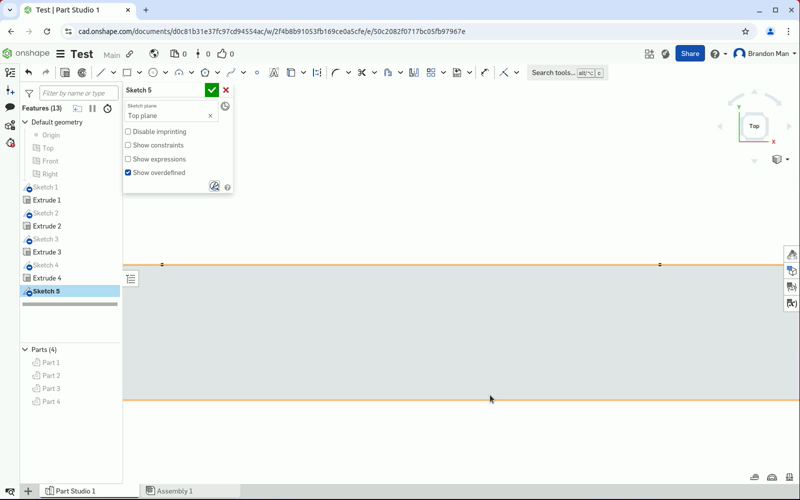
scroll(-6)
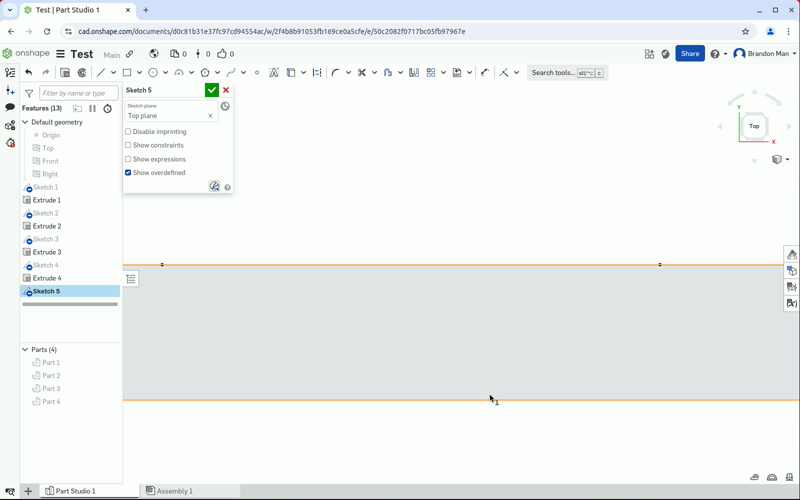
scroll(-6)
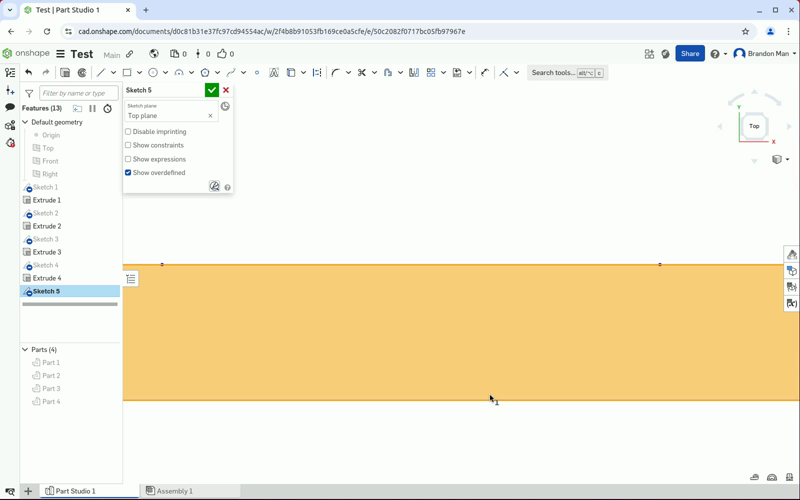
scroll(-6)
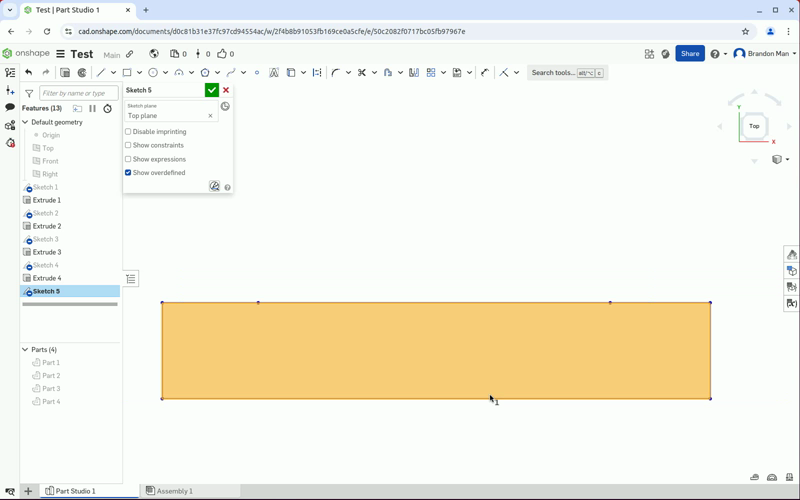
scroll(-6)
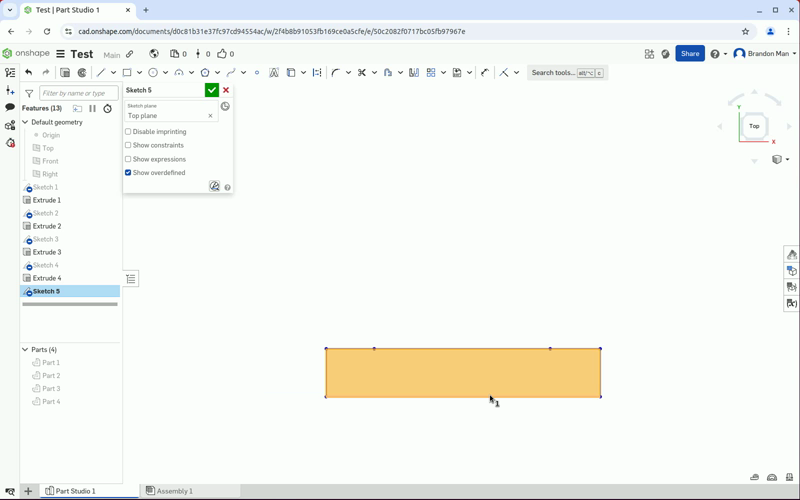
scroll(-6)
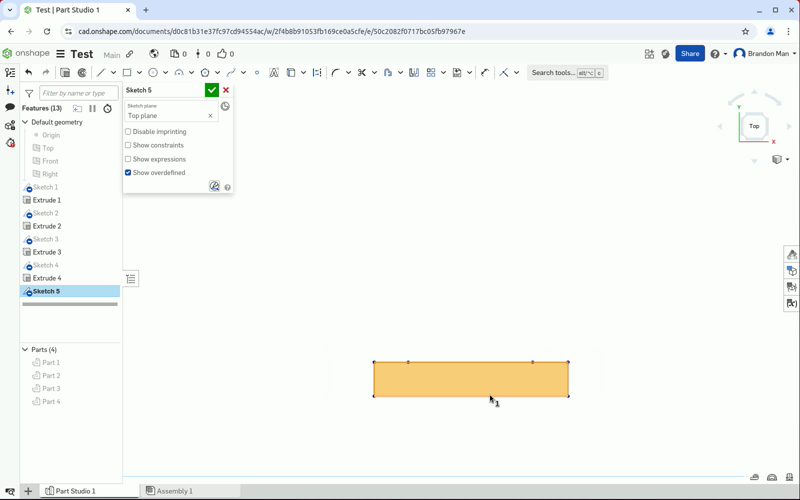
scroll(-6)
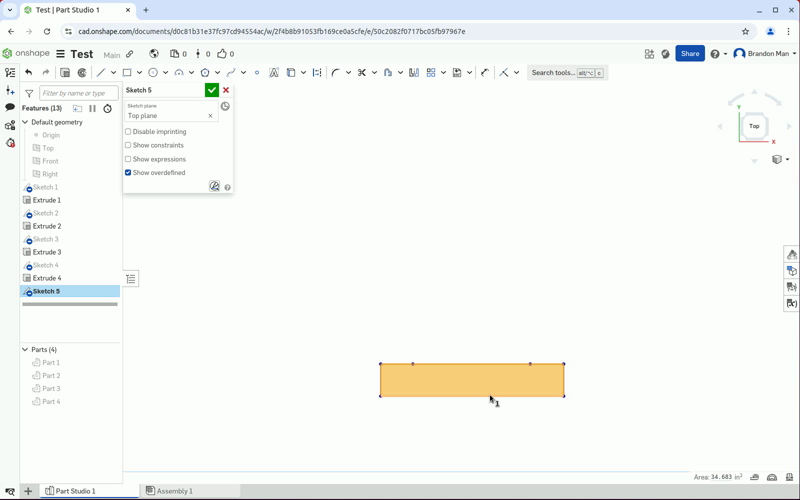
scroll(-6)
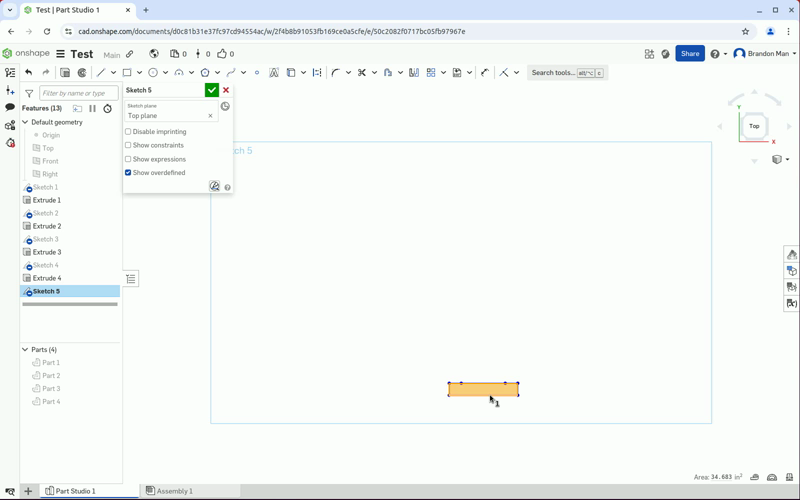
mouse_move(73, 352)
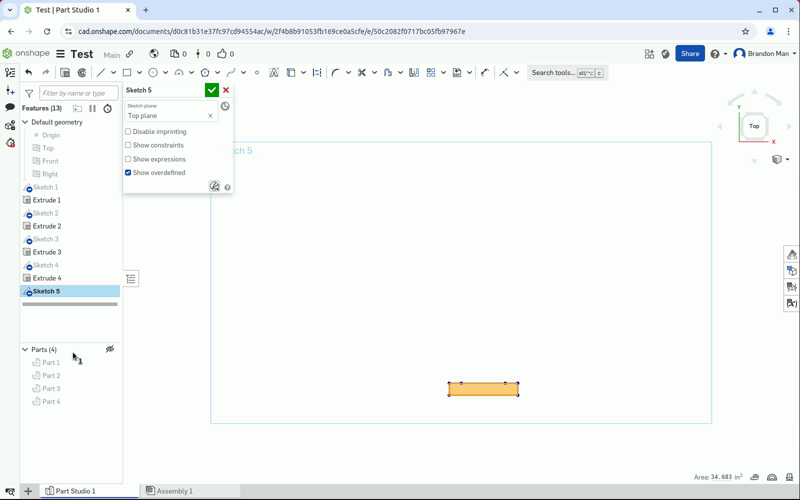
key(shift+y)
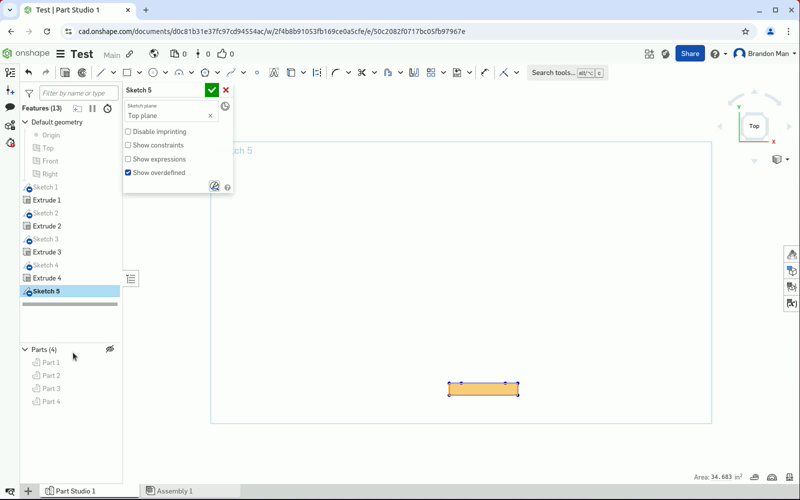
key(shift+e)
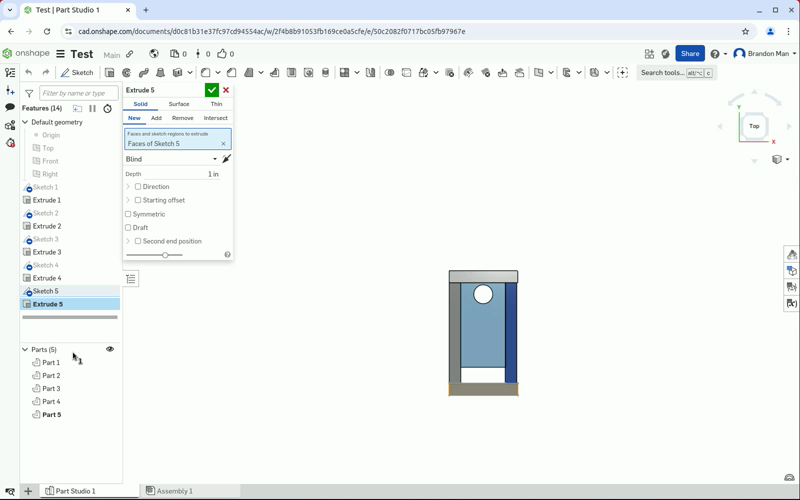
mouse_move(143, 106)
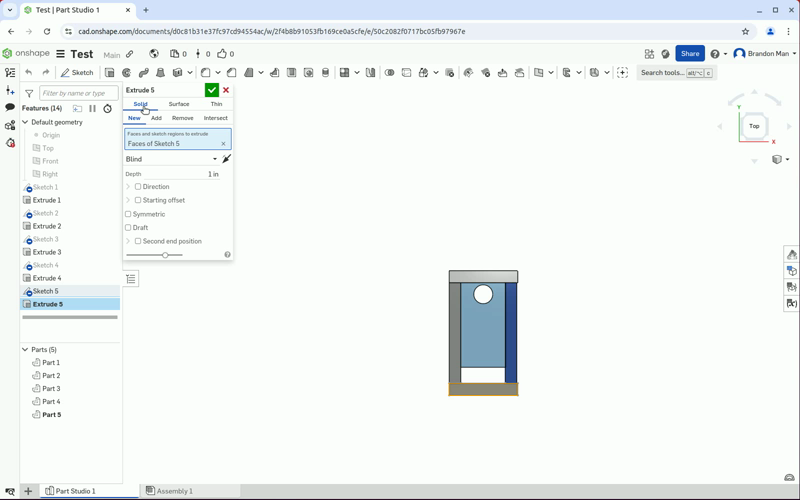
click(143, 106)
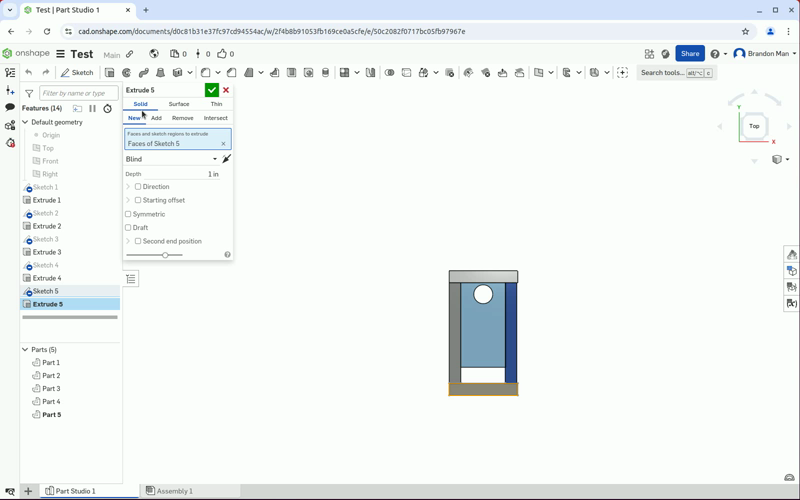
mouse_move(137, 120)
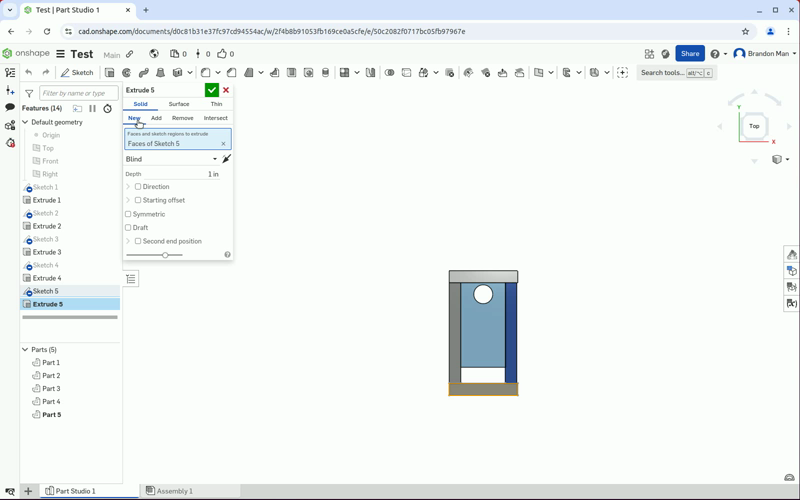
click(137, 120)
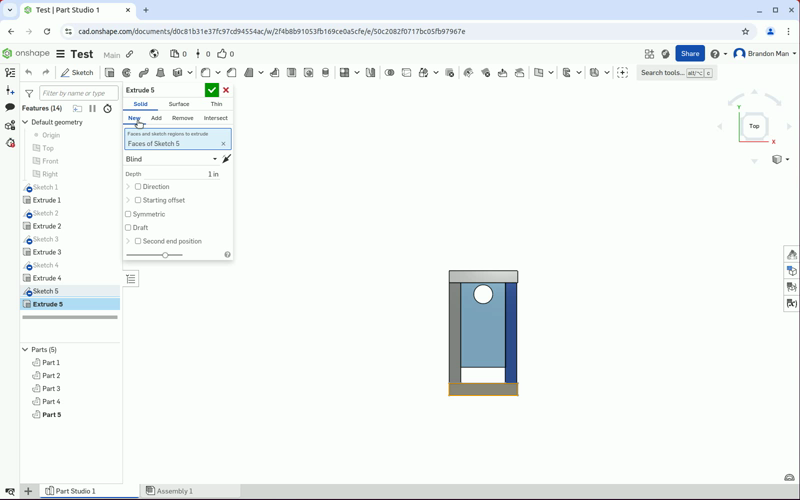
key(tab, 4)
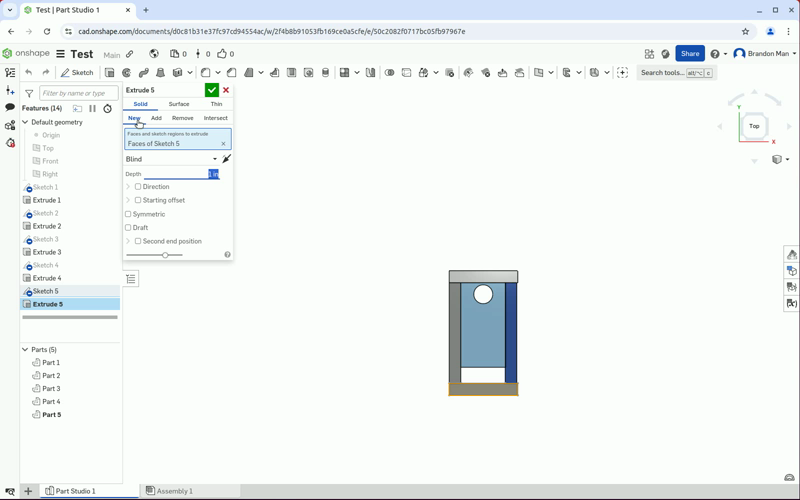
text(3.129)
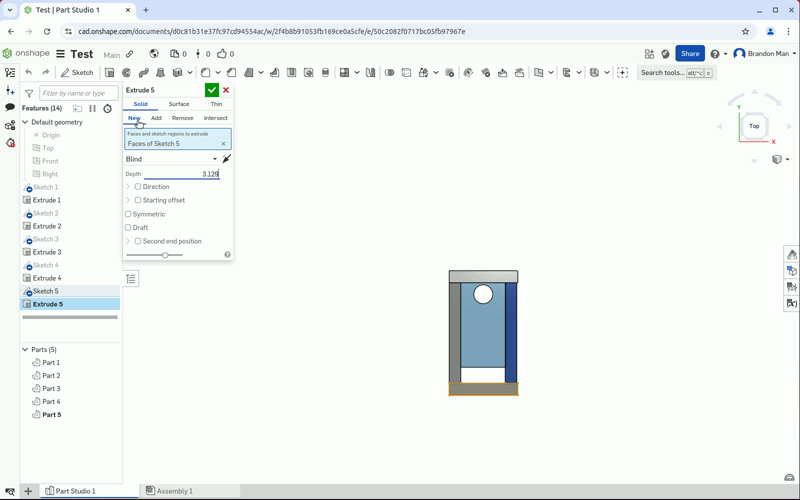
key(enter)
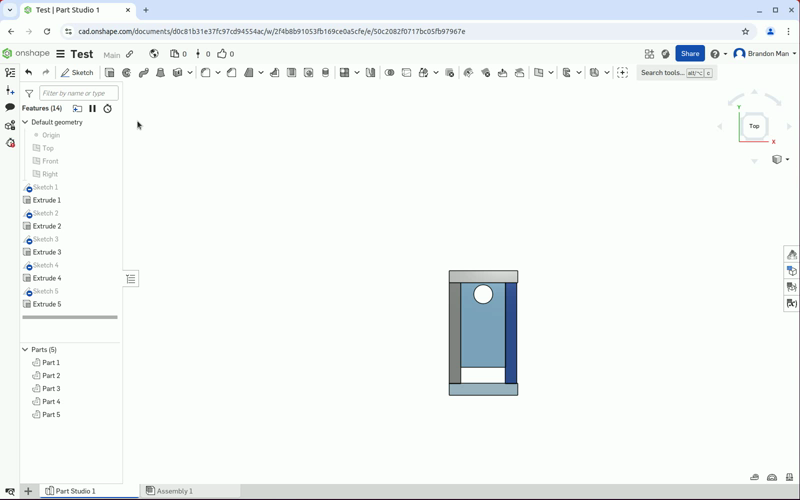
key(shift+h)
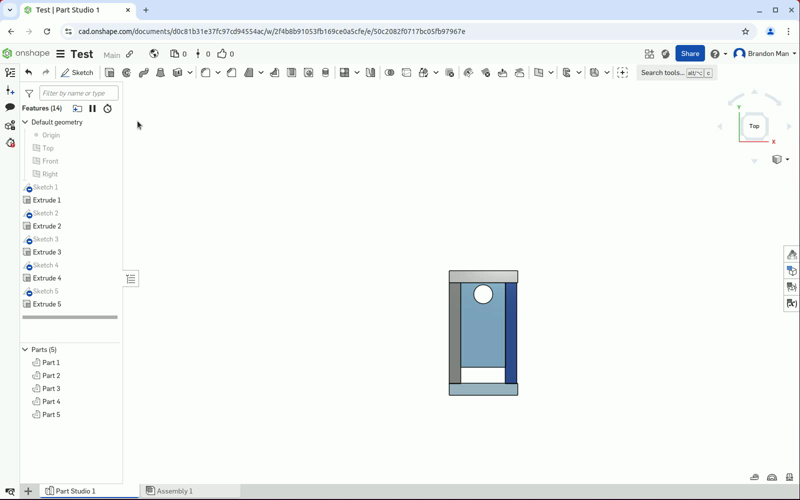
key(shift+h)
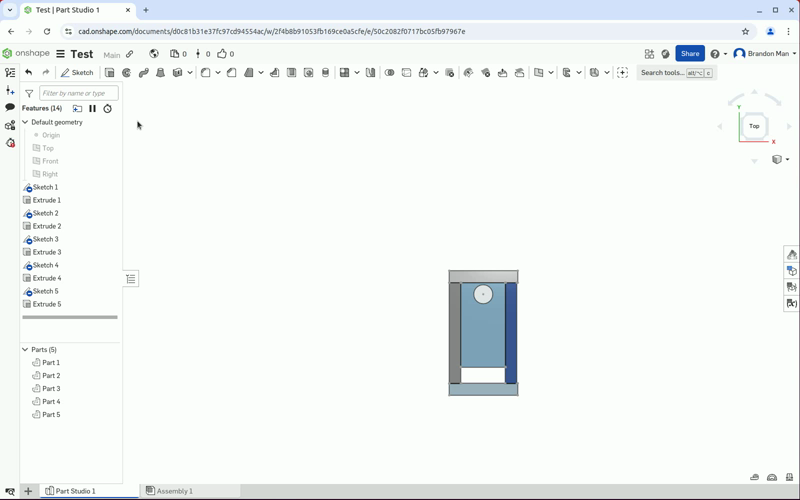
key(shift+7)
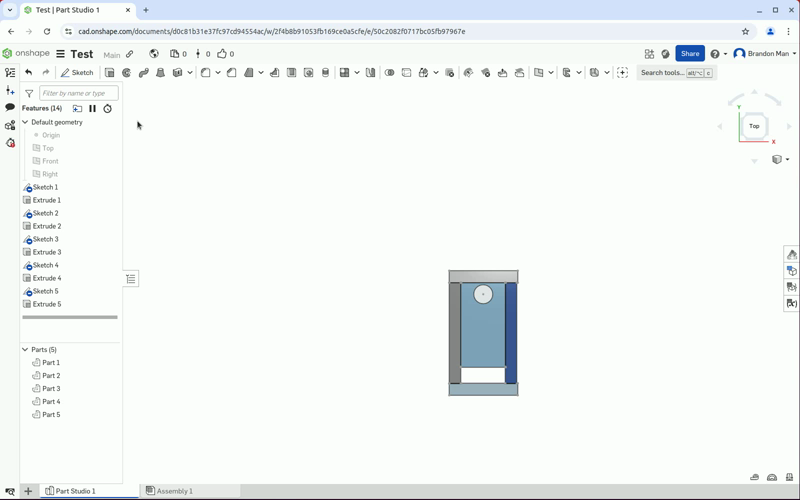
key(up, 3)
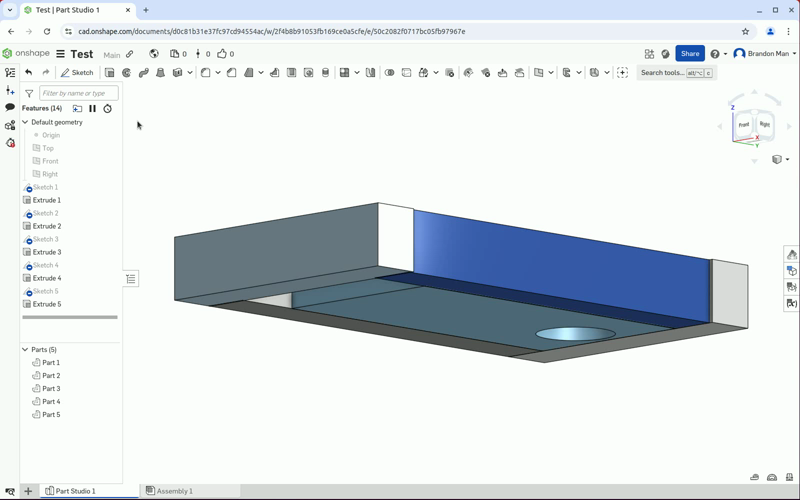
key(left, 3)
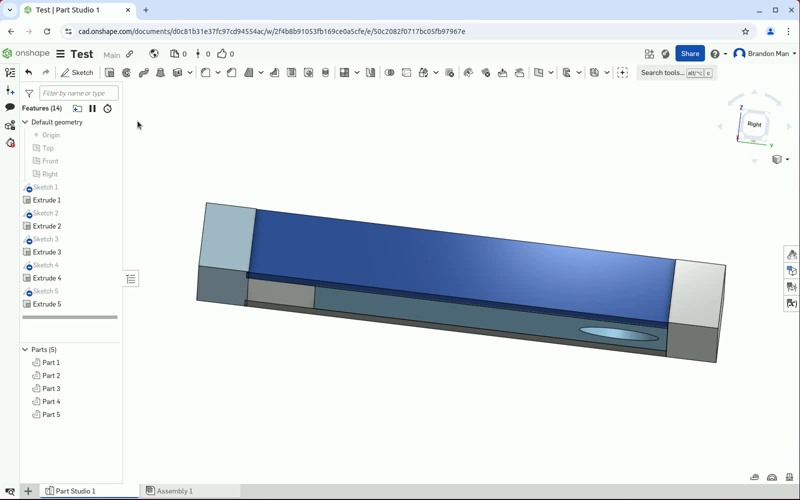
key(right, 3)
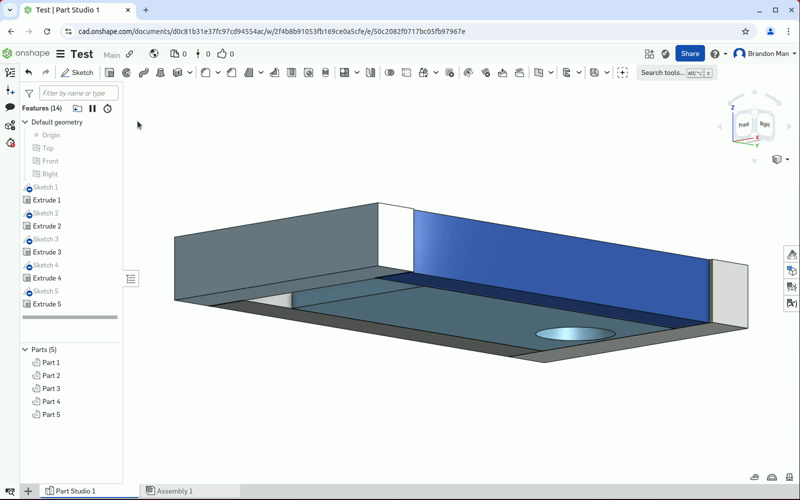
key(down, 3)
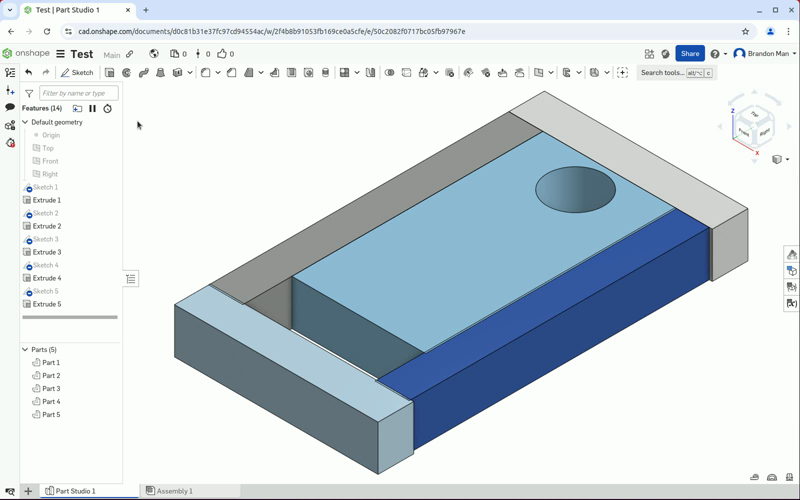
mouse_move(73, 189)
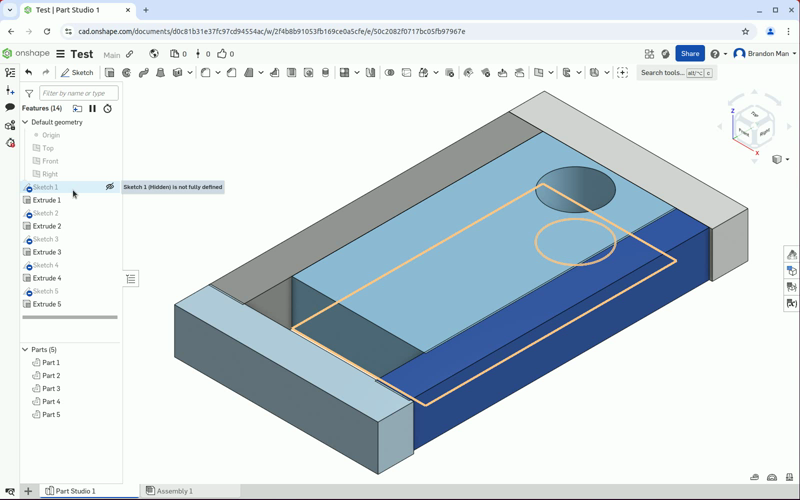
click(73, 189)